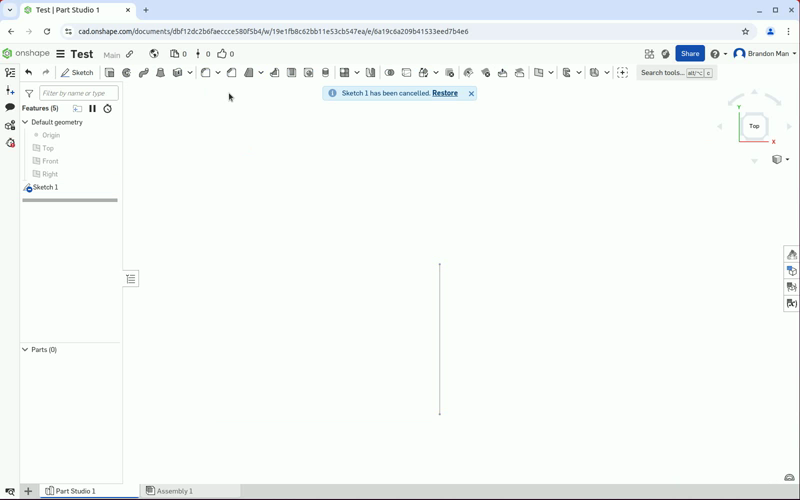
key(shift+h)
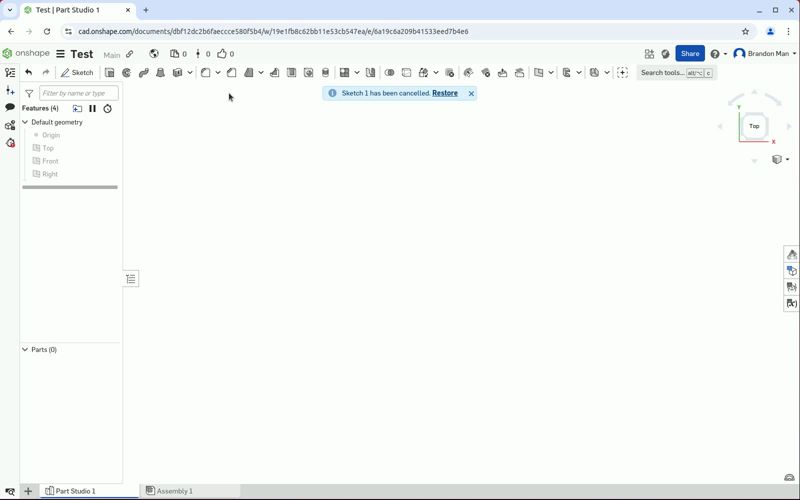
key(shift+s)
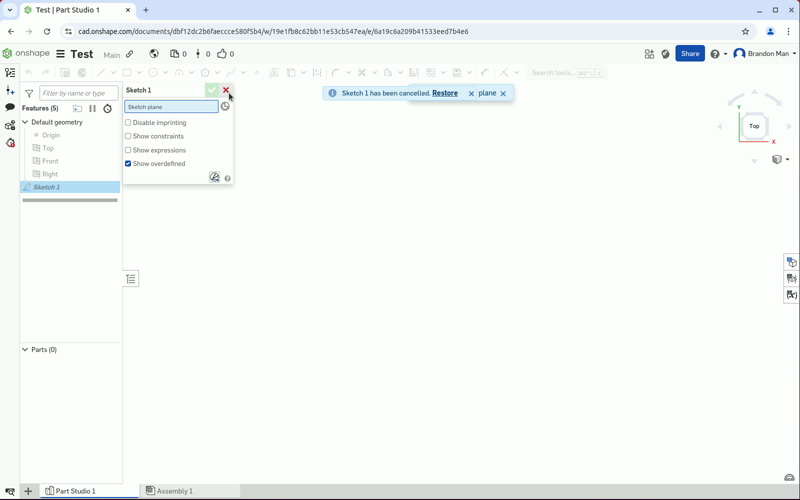
mouse_move(73, 150)
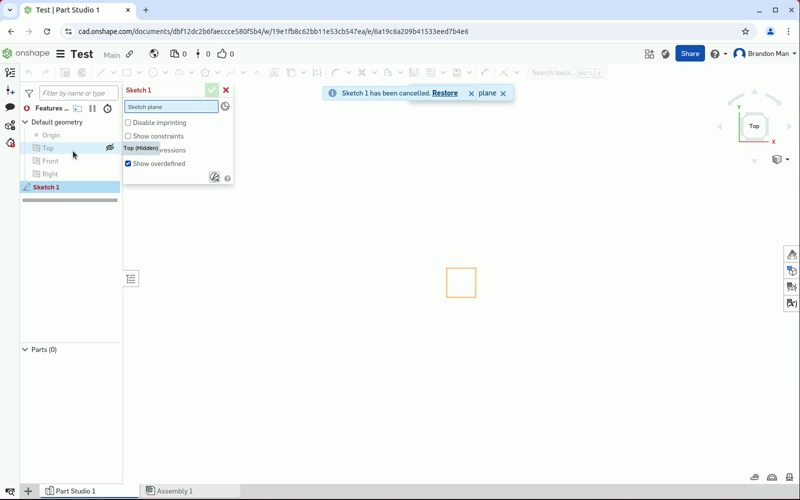
click(73, 150)
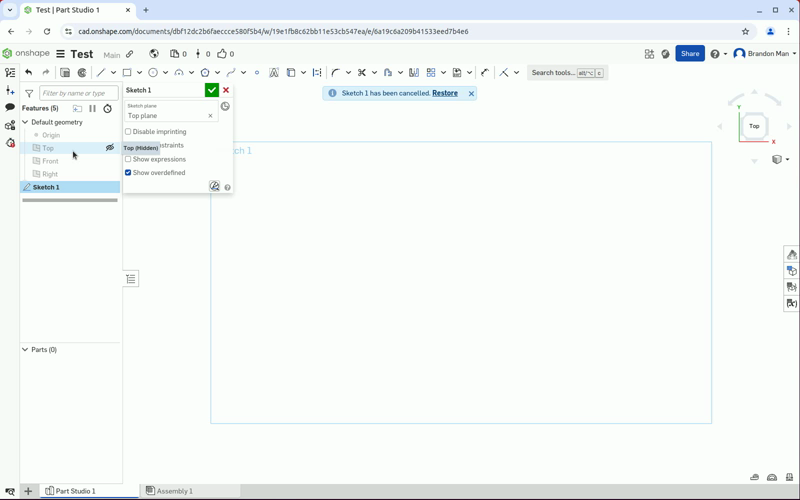
mouse_move(73, 352)
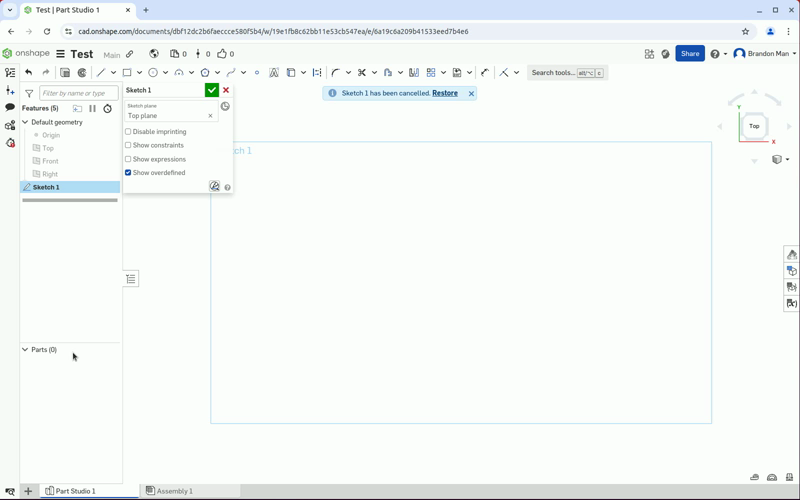
key(y)
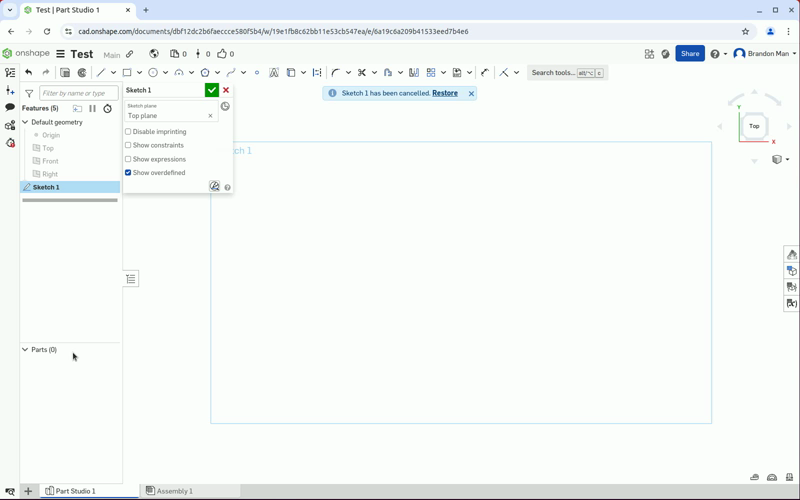
key(l)
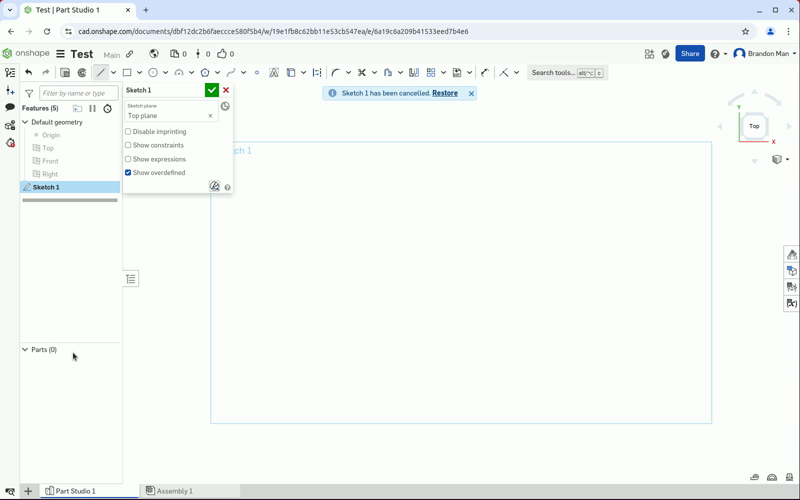
key_down(shift)
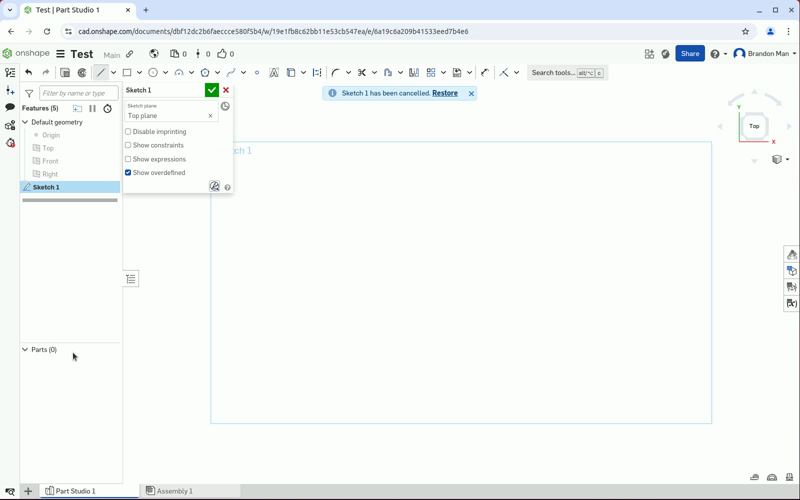
mouse_move(460, 282)
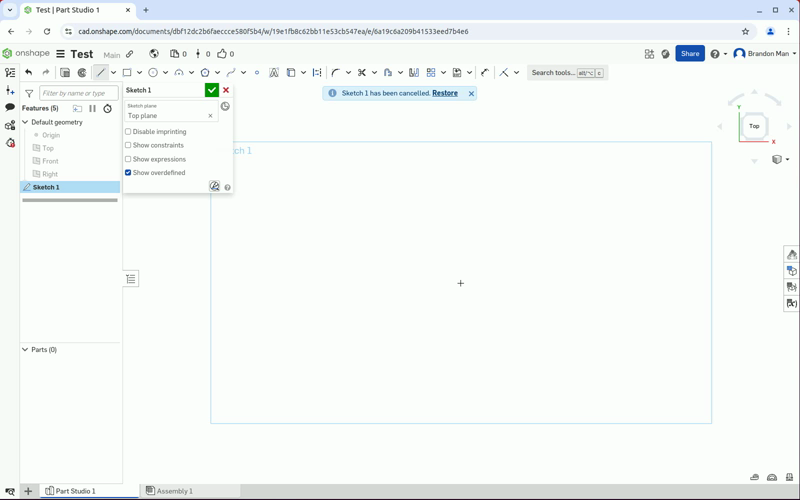
click(460, 282)
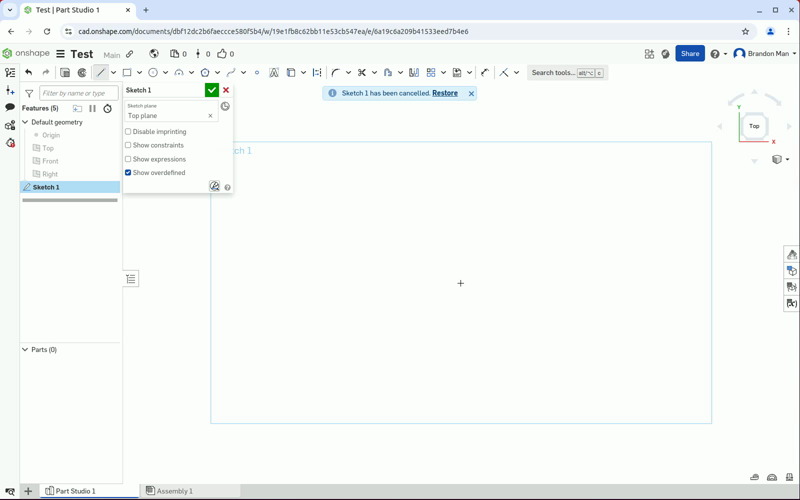
key_up(shift)
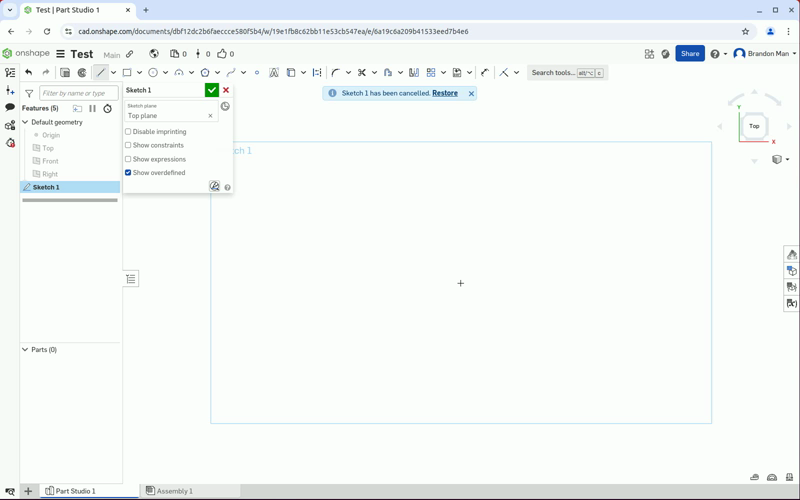
key_down(shift)
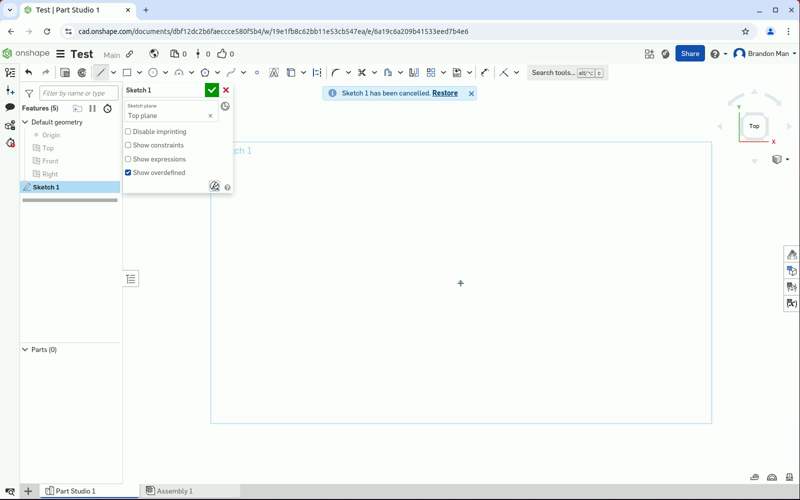
mouse_move(490, 282)
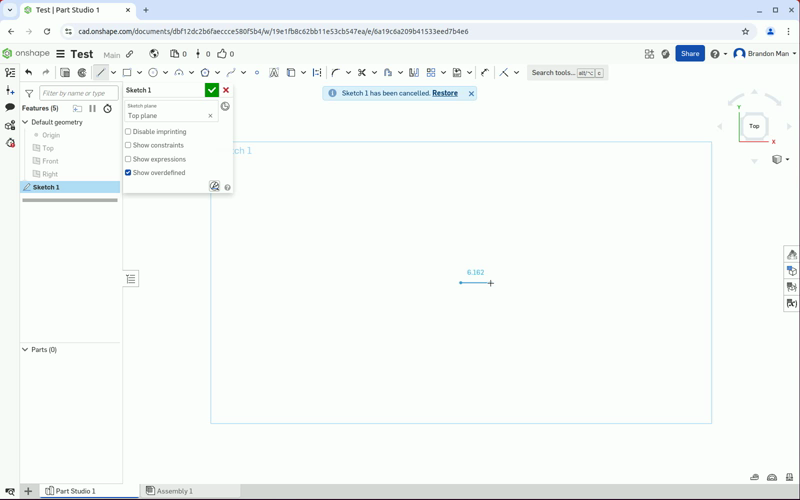
mouse_move(497, 282)
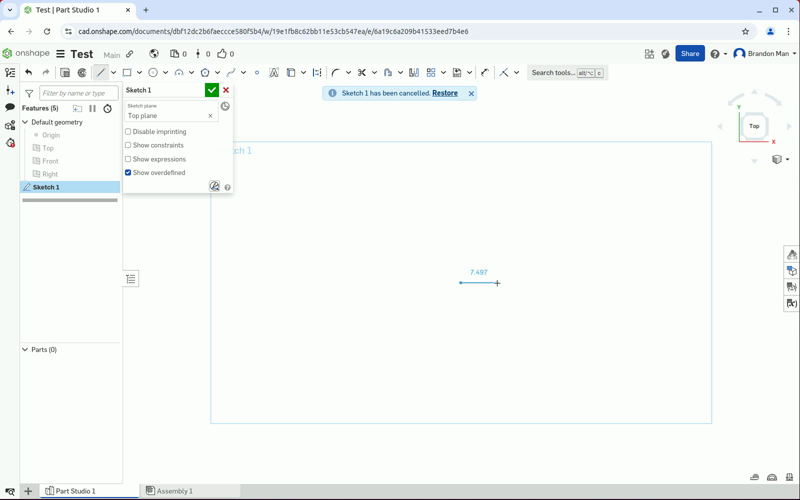
click(497, 282)
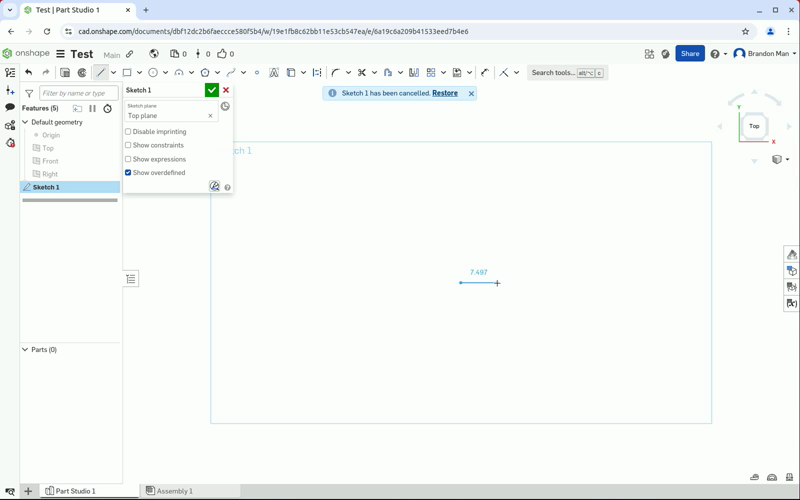
key_up(shift)
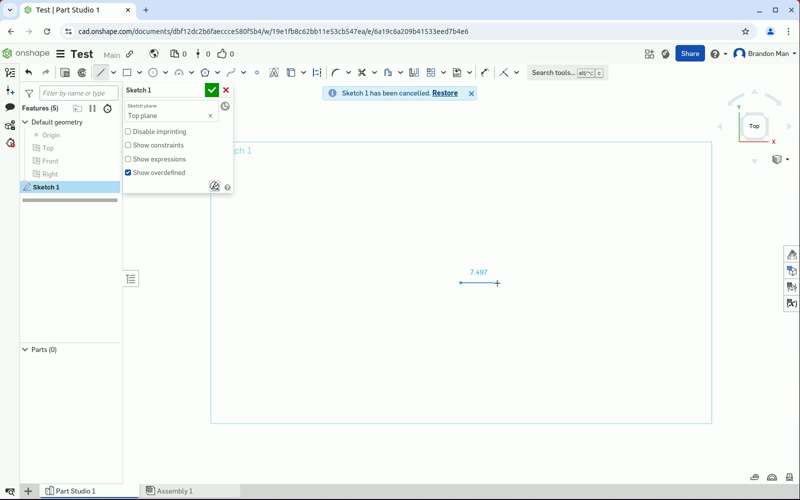
key_down(shift)
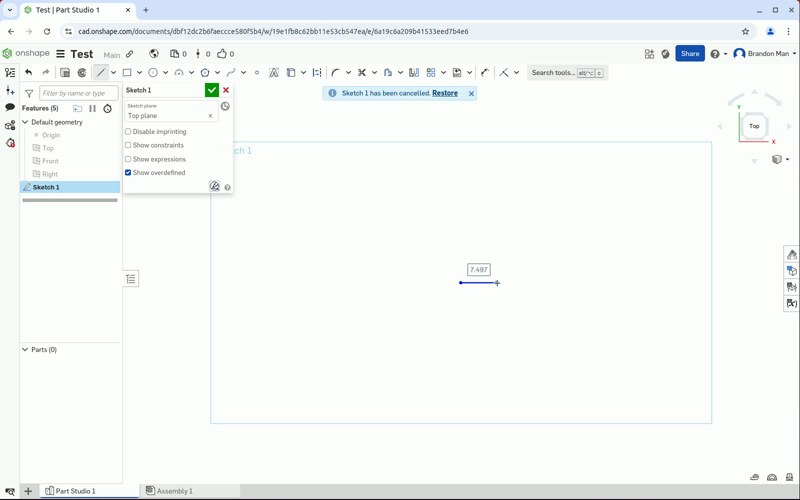
mouse_move(497, 219)
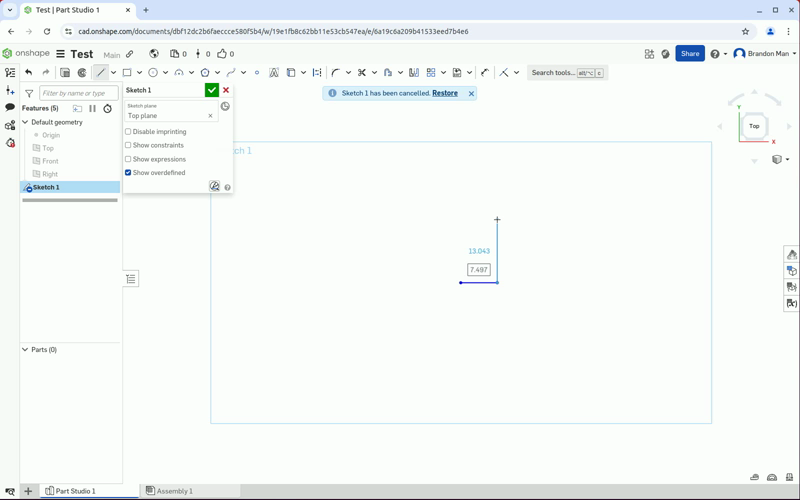
click(497, 219)
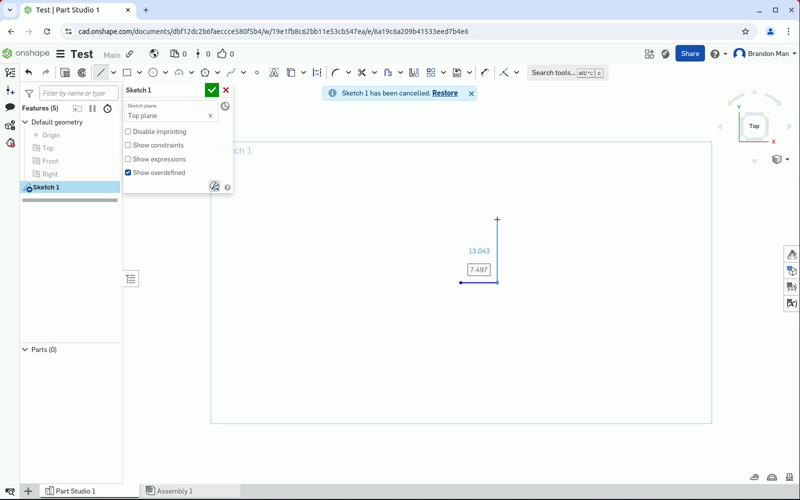
key_up(shift)
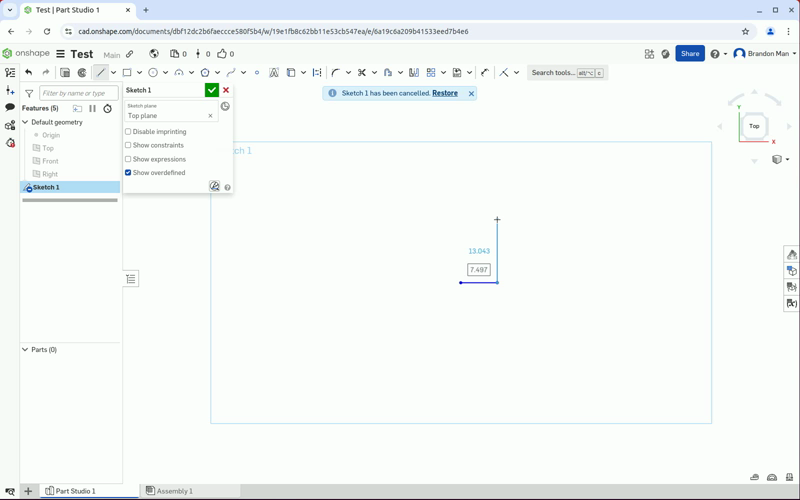
key_down(shift)
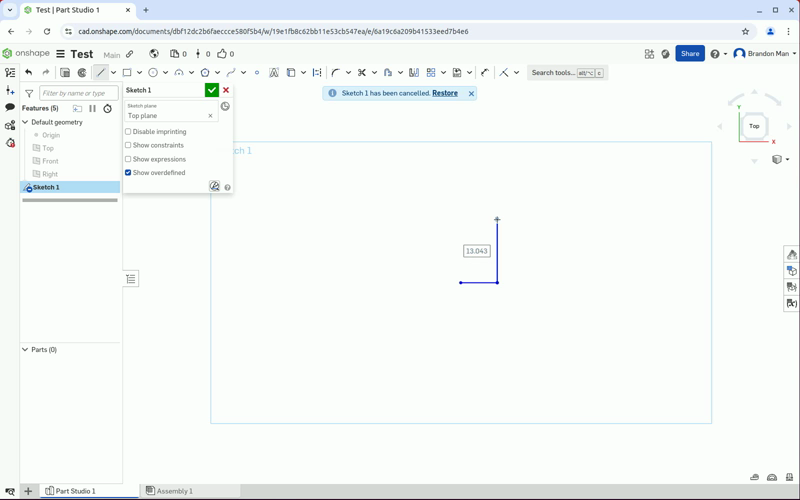
mouse_move(527, 219)
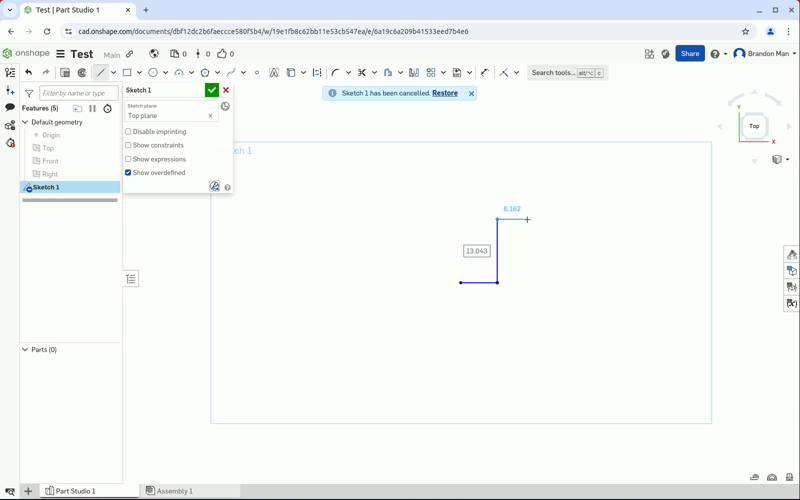
mouse_move(460, 219)
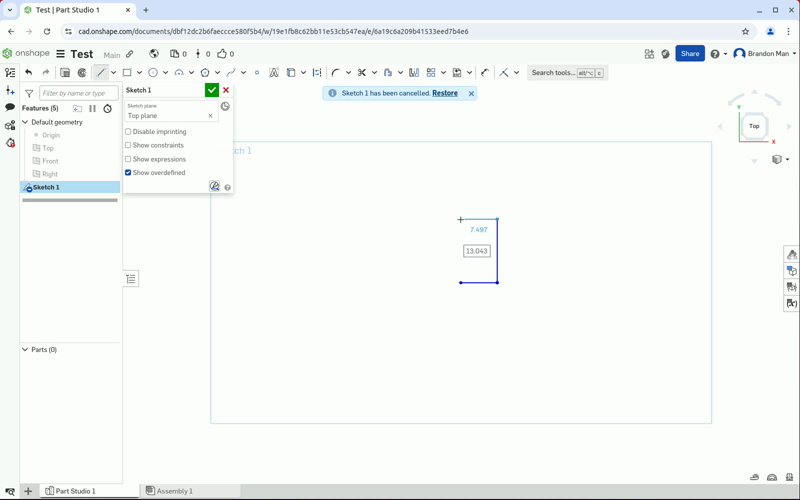
click(460, 219)
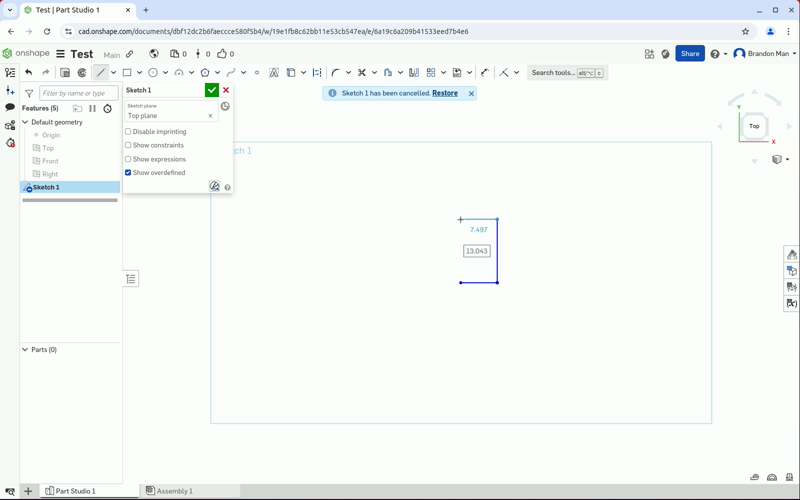
key_up(shift)
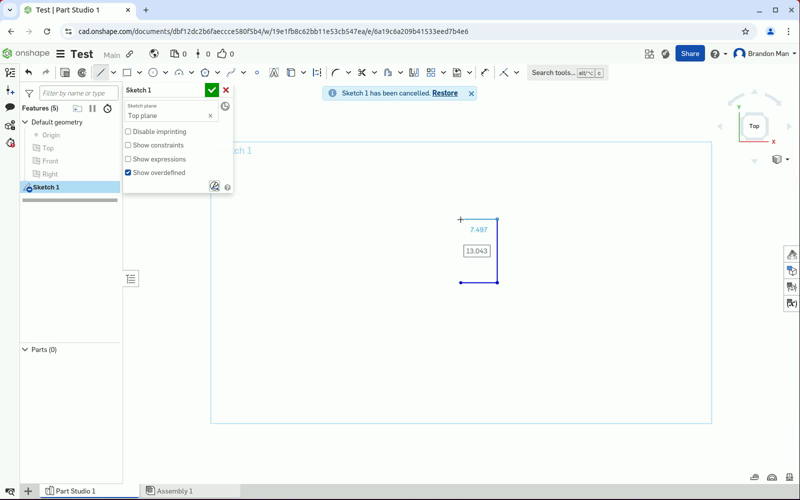
key_down(shift)
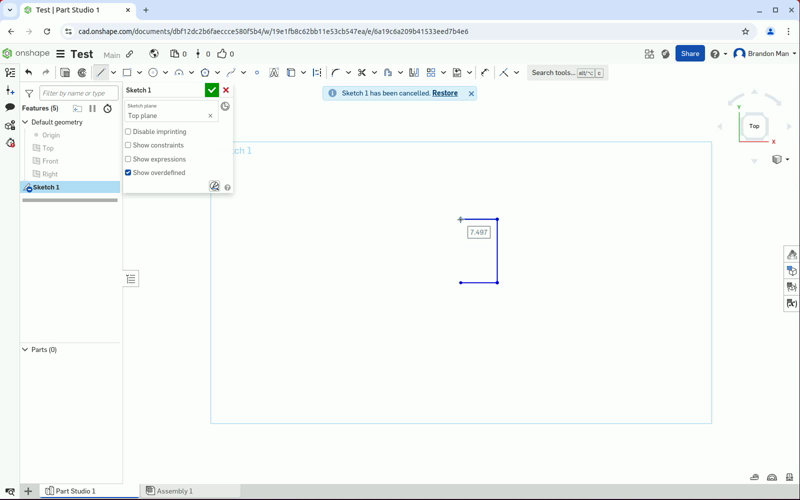
mouse_move(460, 282)
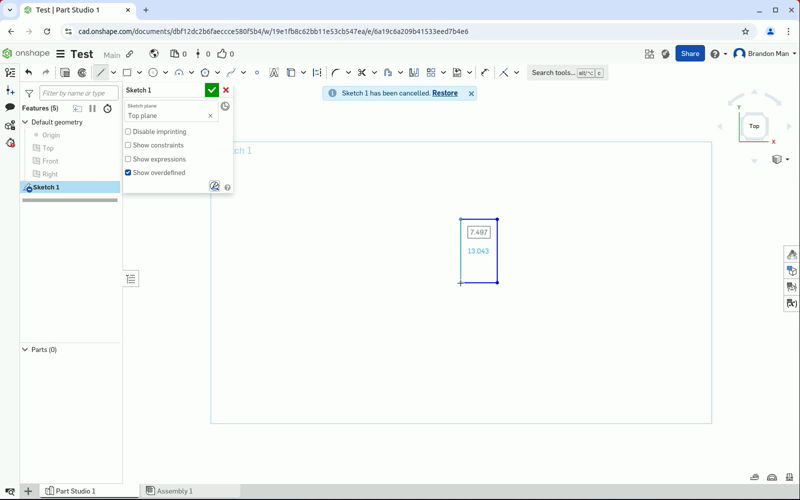
key_up(shift)
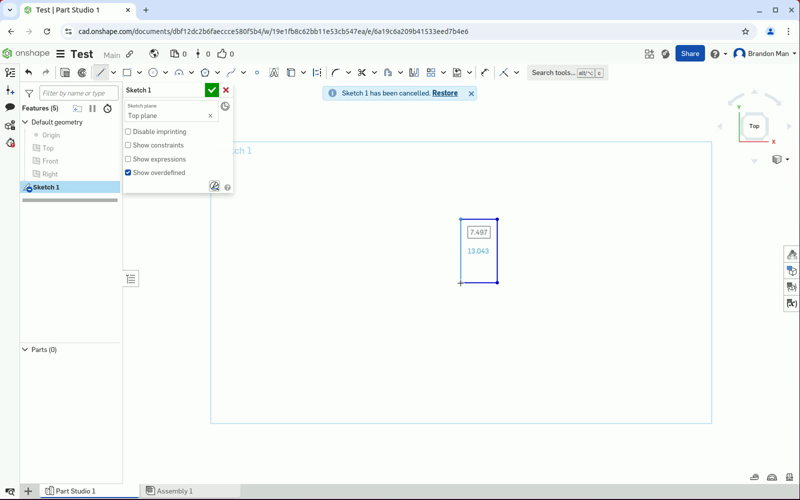
click(460, 282)
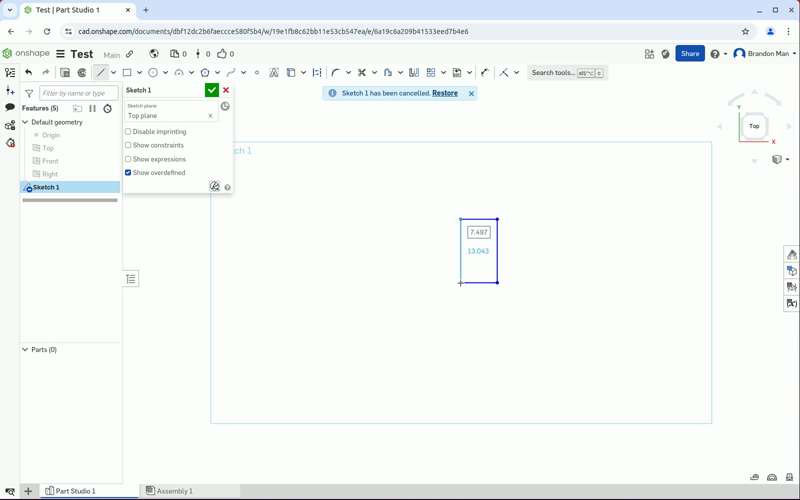
key(esc)
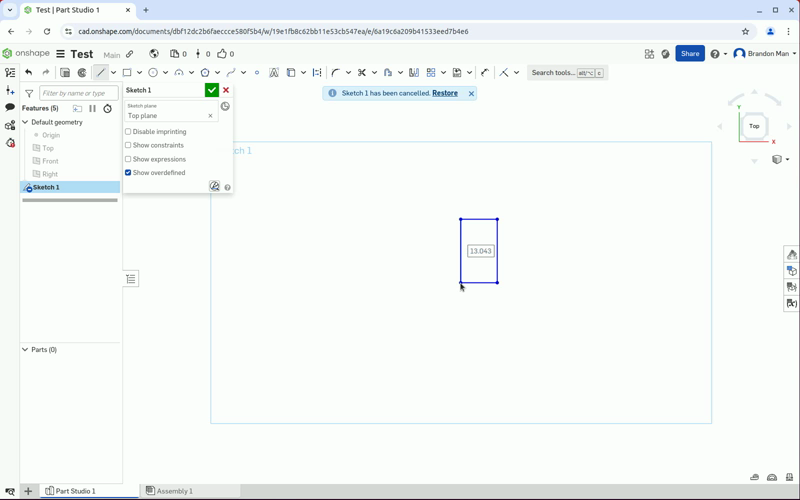
mouse_move(463, 239)
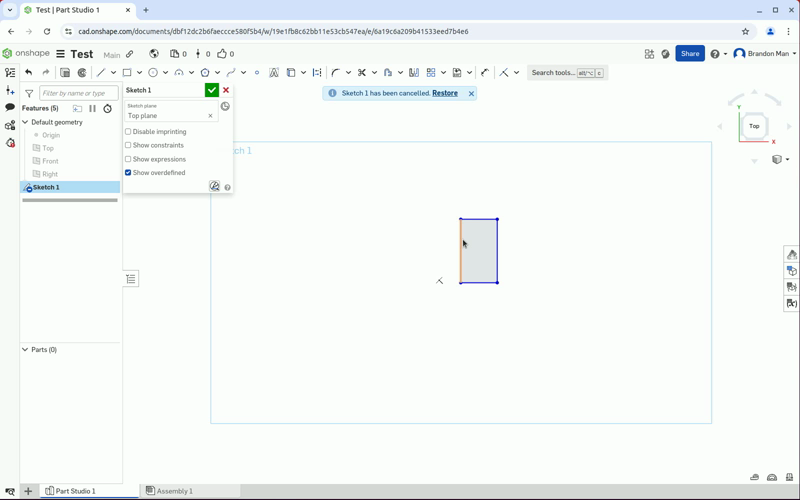
click(463, 239)
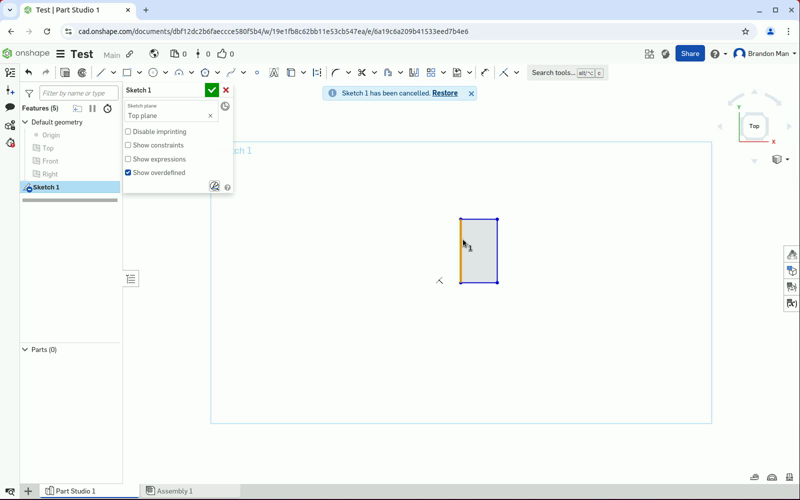
mouse_move(73, 352)
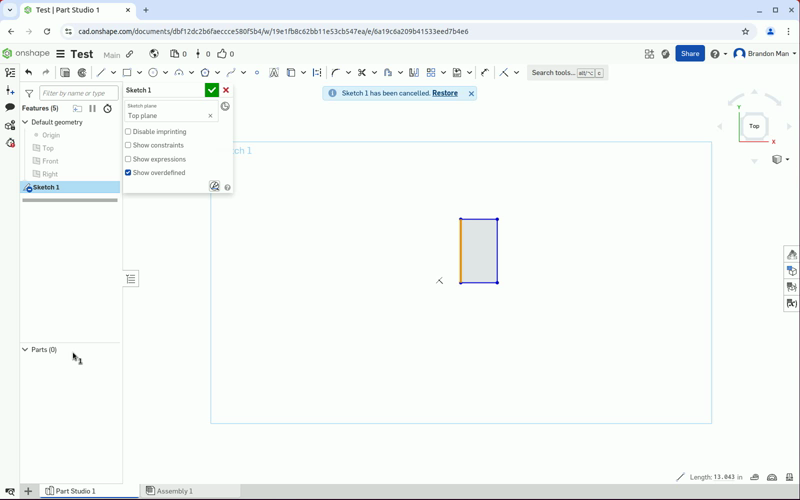
key(shift+y)
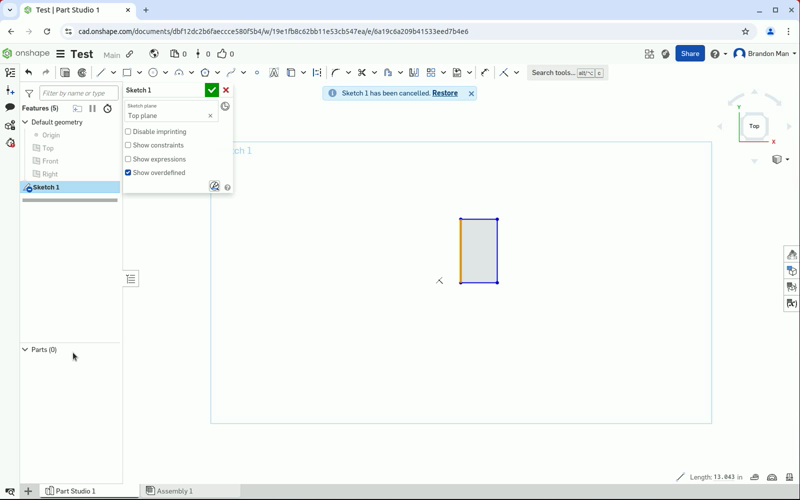
key(shift+e)
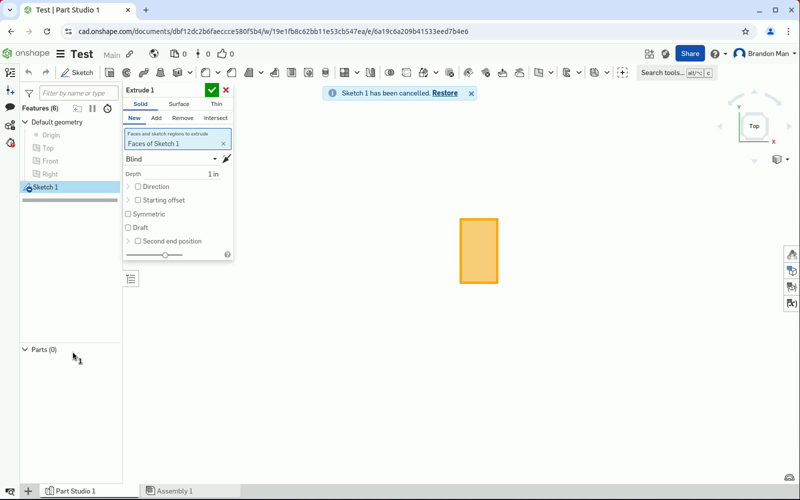
mouse_move(143, 106)
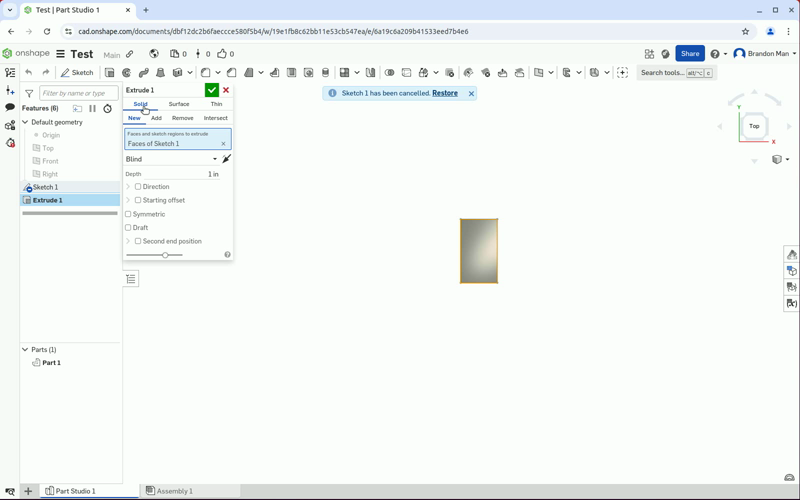
click(143, 106)
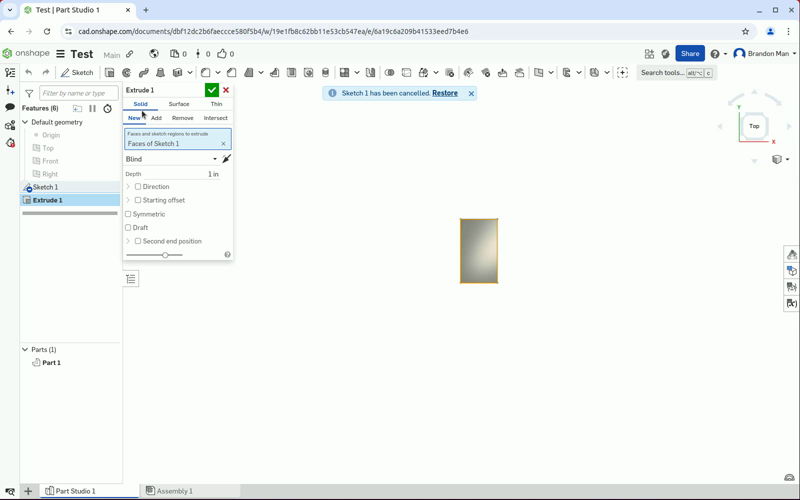
mouse_move(137, 120)
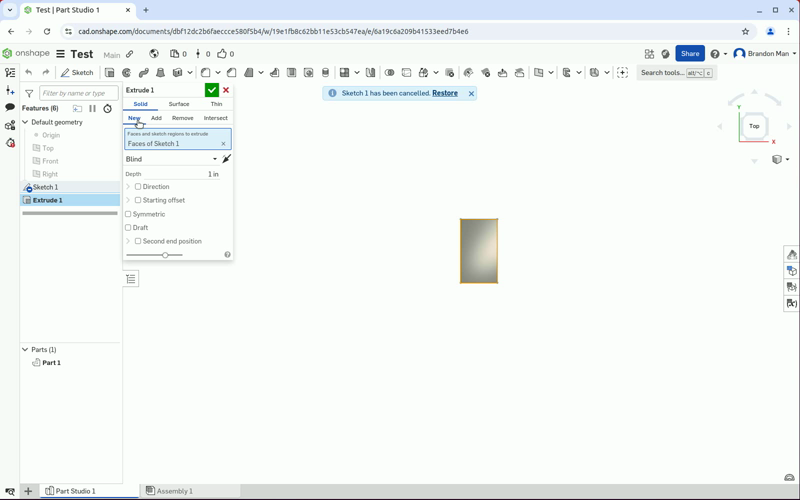
click(137, 120)
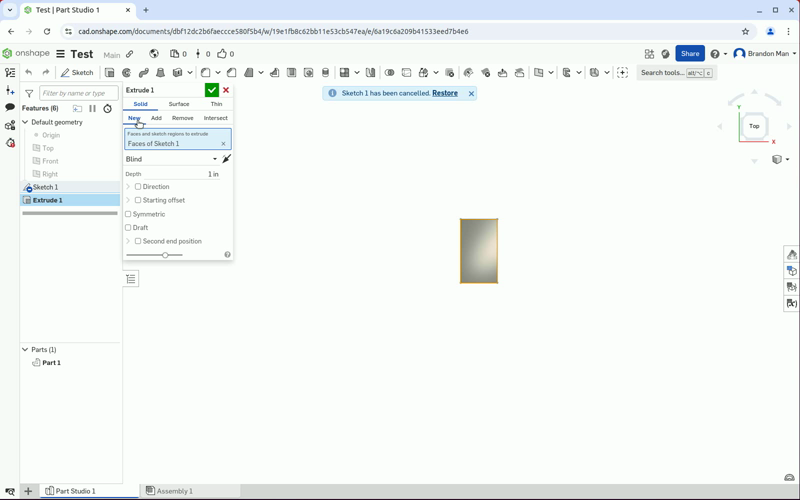
key(tab, 4)
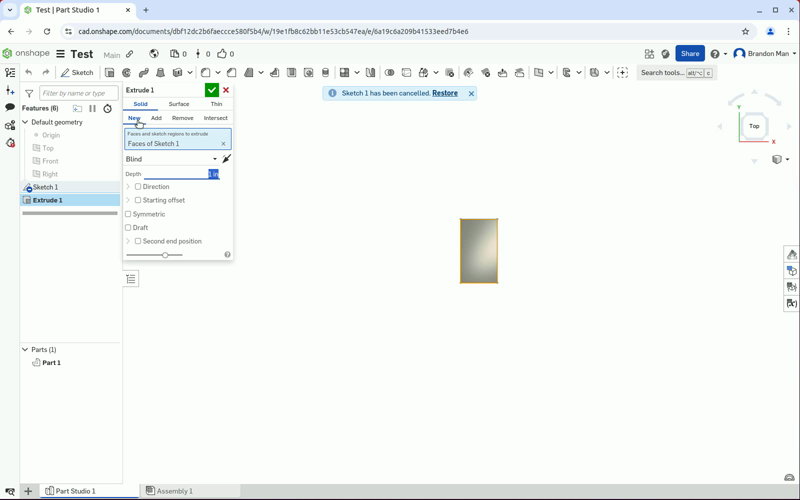
text(3.851)
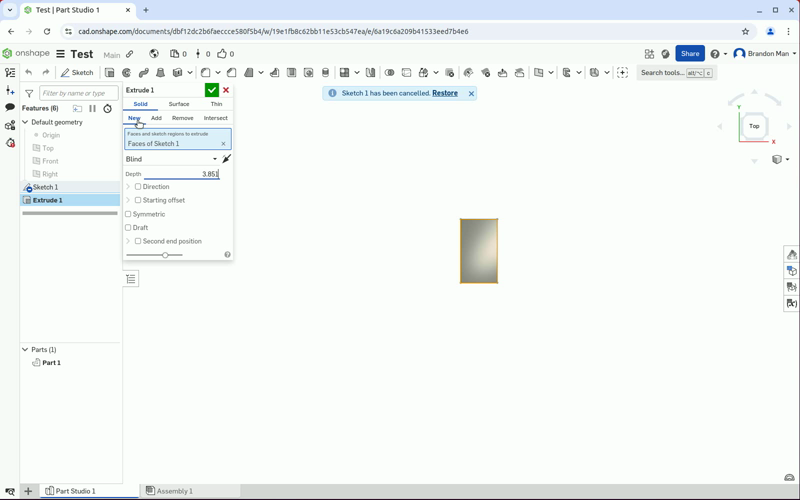
key(enter)
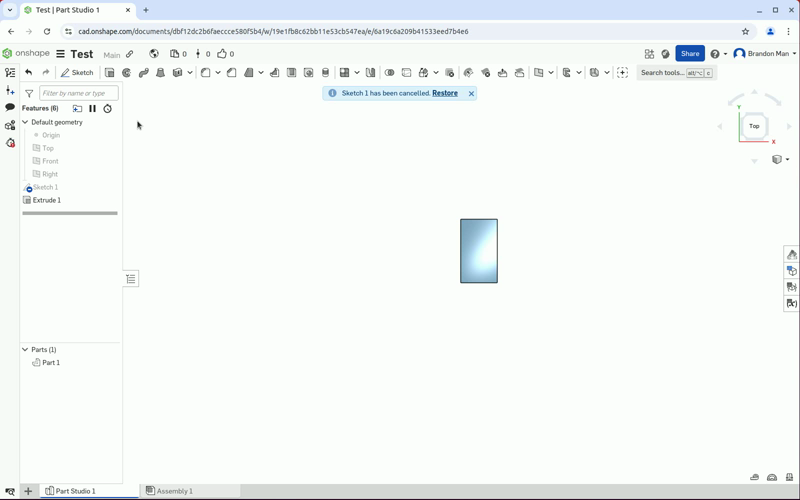
key(shift+h)
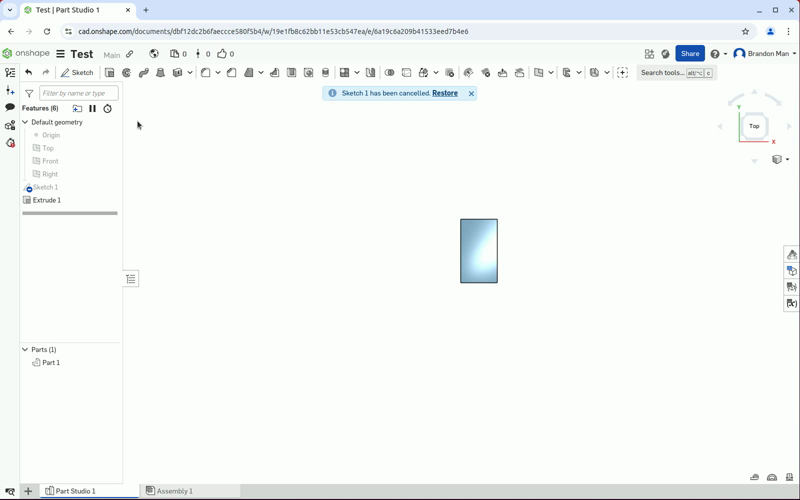
key(shift+h)
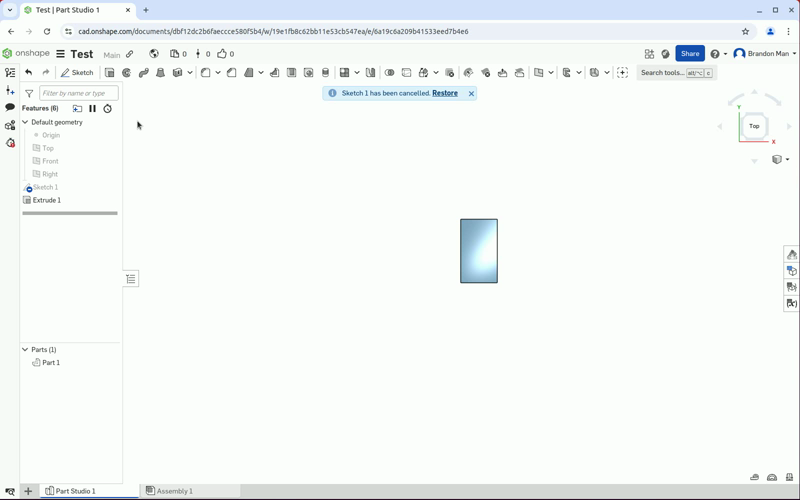
mouse_move(73, 189)
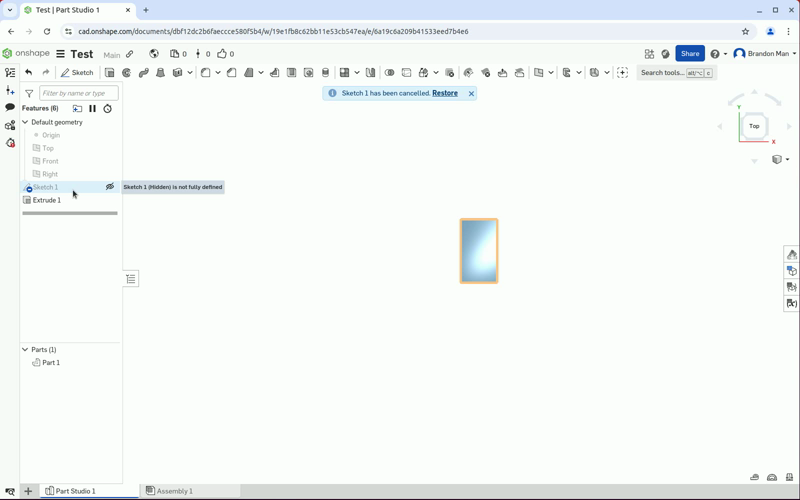
click(73, 189)
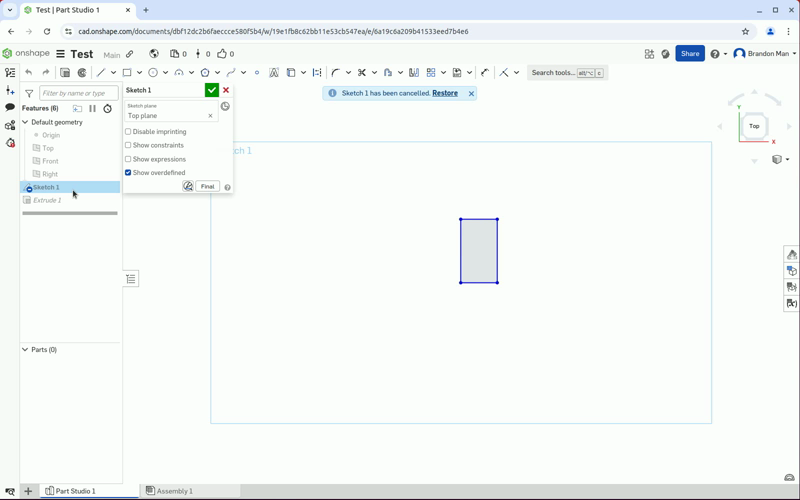
mouse_move(229, 92)
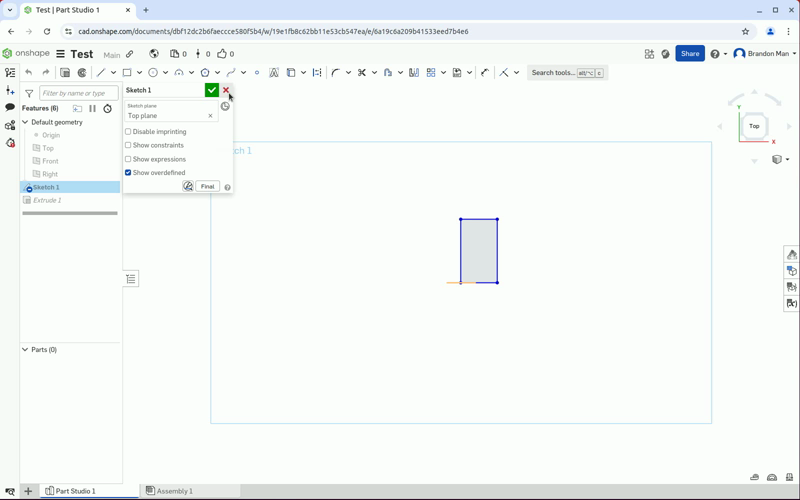
click(229, 92)
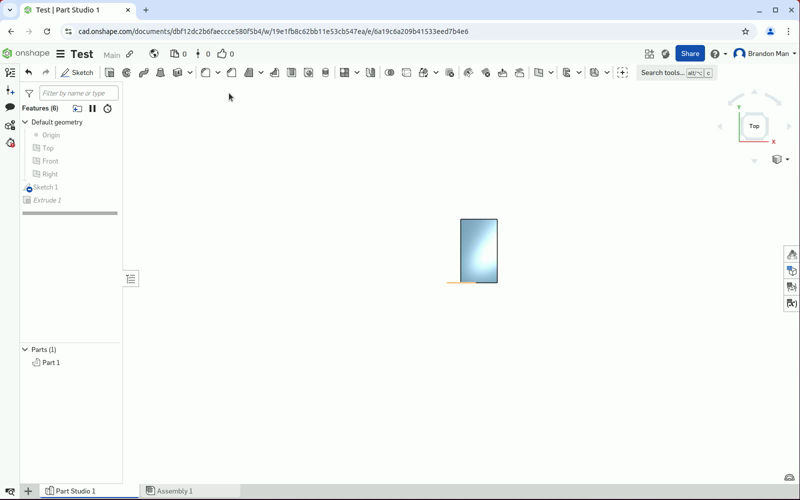
mouse_move(541, 75)
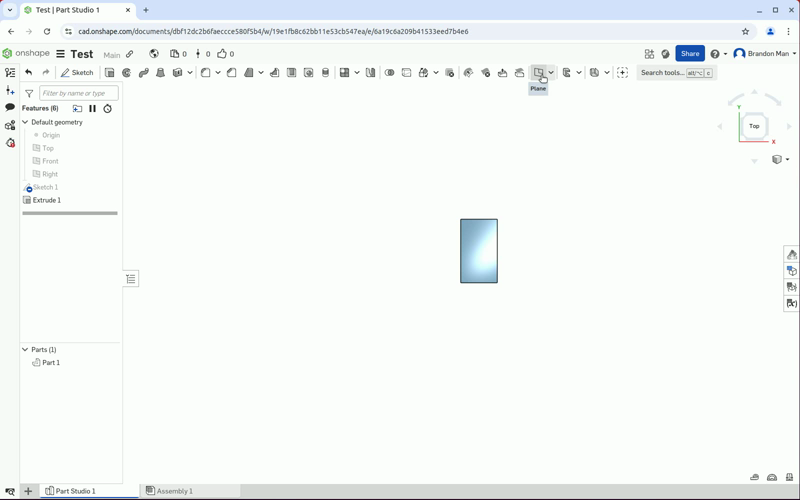
click(541, 75)
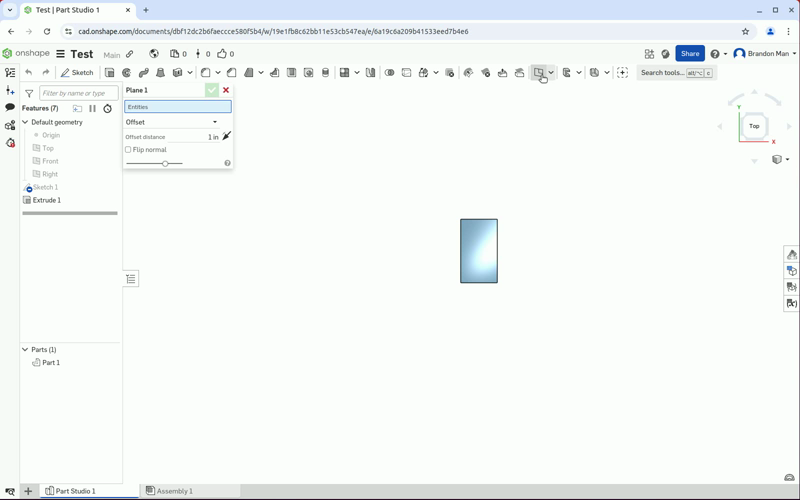
mouse_move(73, 150)
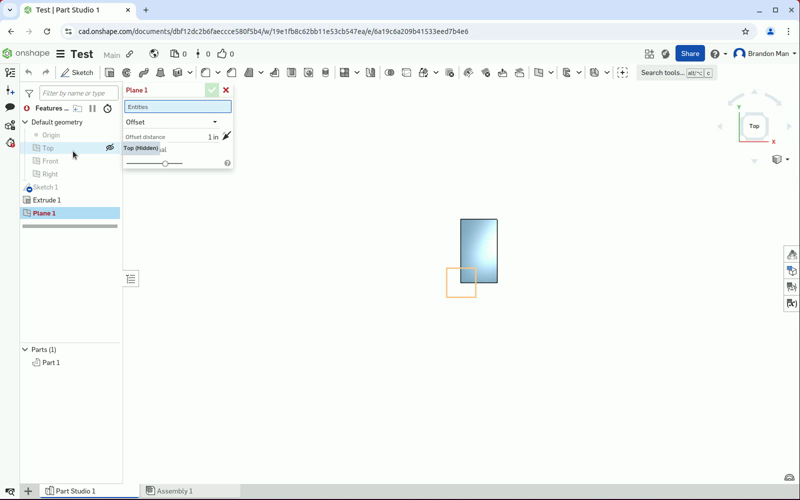
click(73, 150)
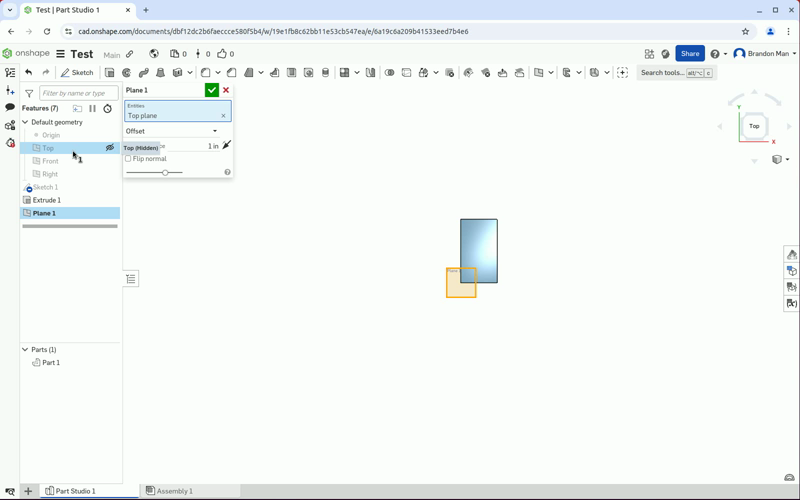
key(tab, 2)
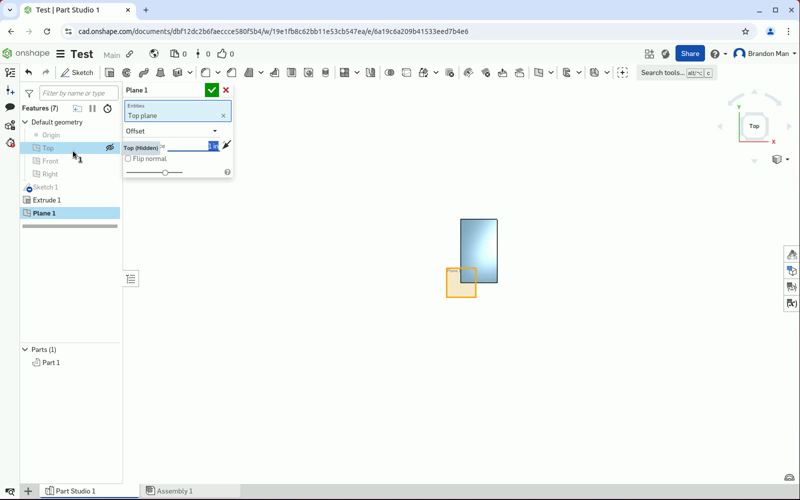
text(3.851)
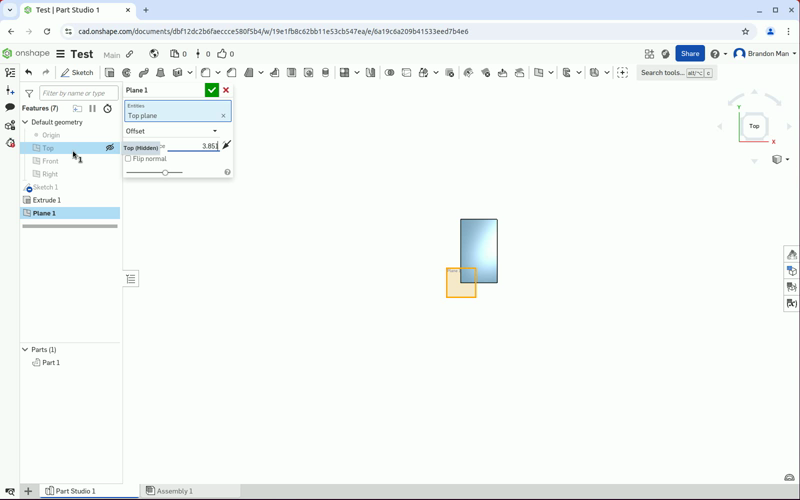
key(enter, 2)
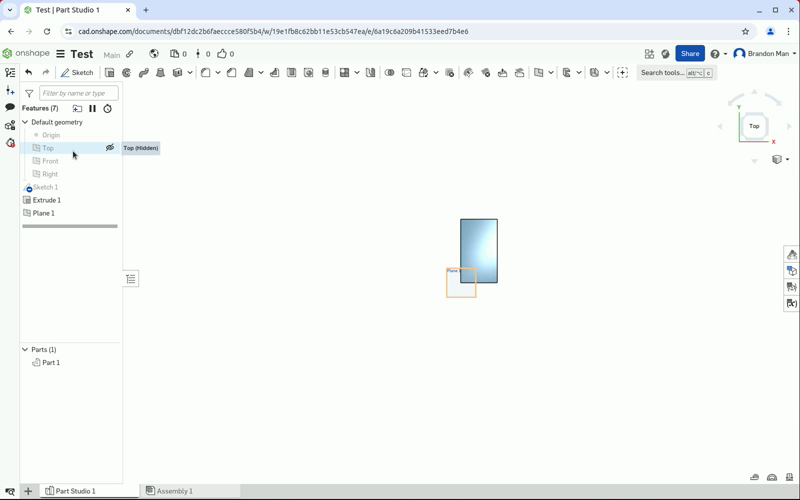
key(shift+s)
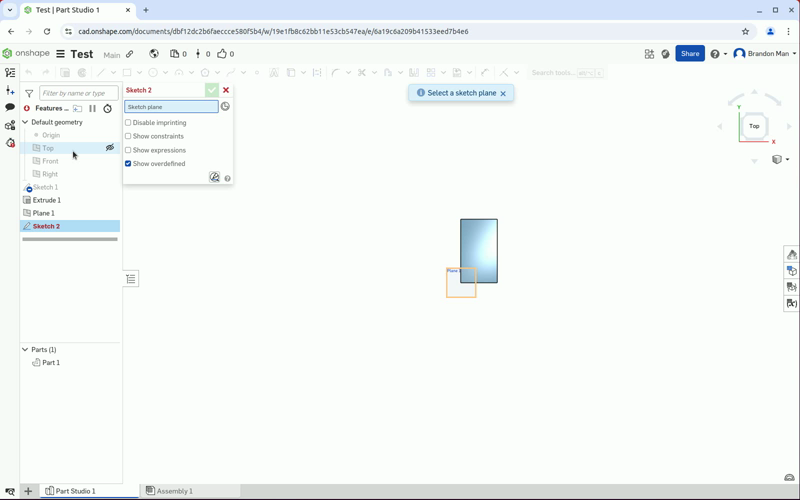
mouse_move(73, 215)
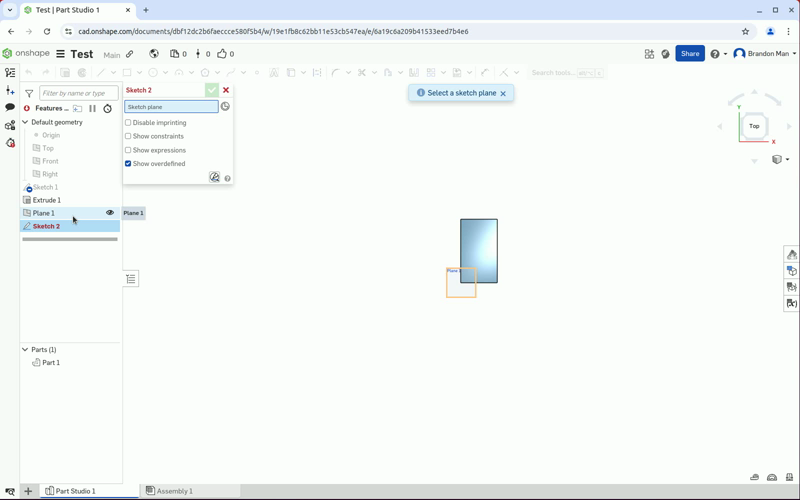
click(73, 215)
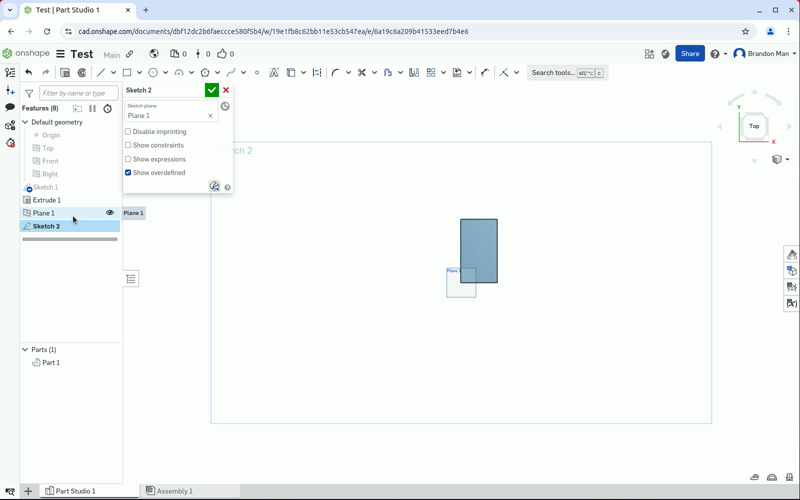
mouse_move(73, 352)
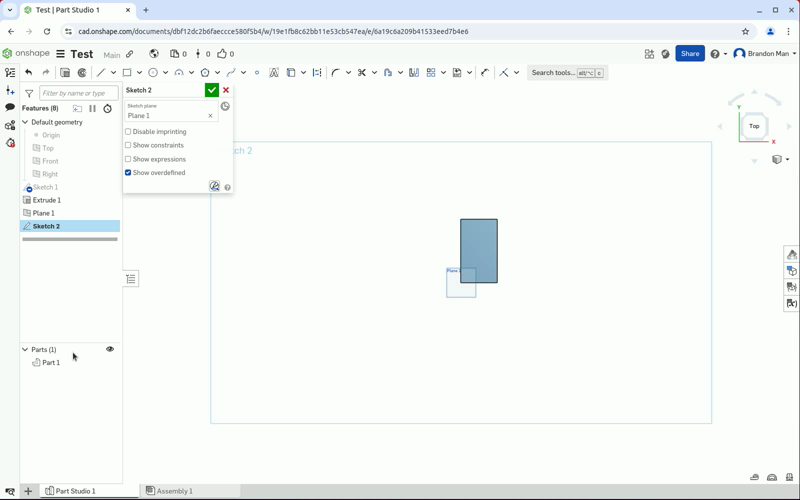
key(y)
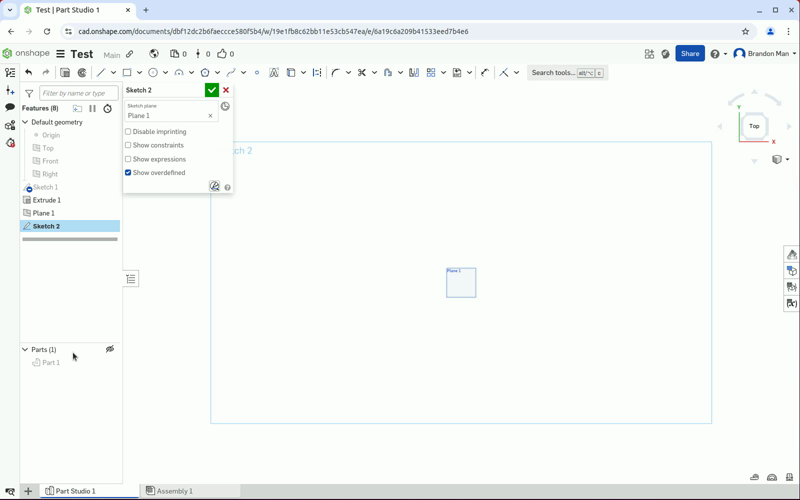
key(l)
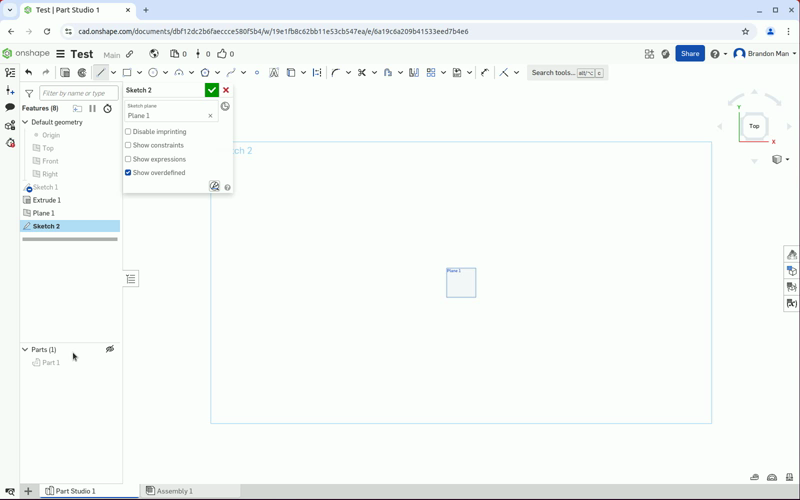
key_down(shift)
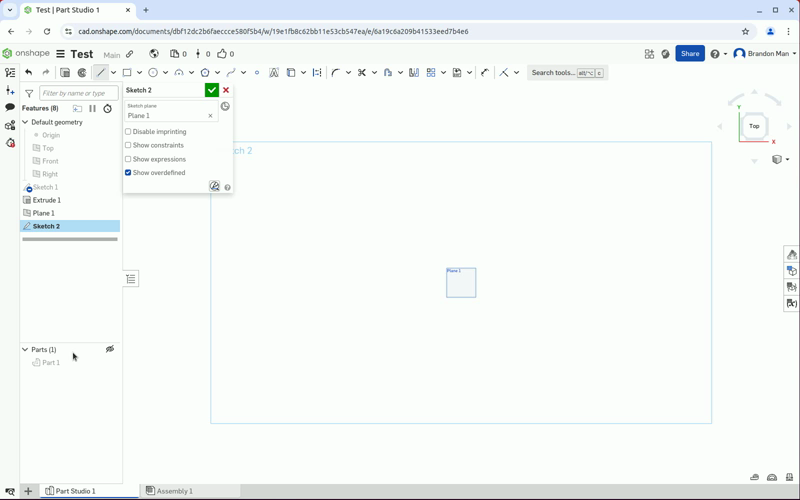
mouse_move(460, 261)
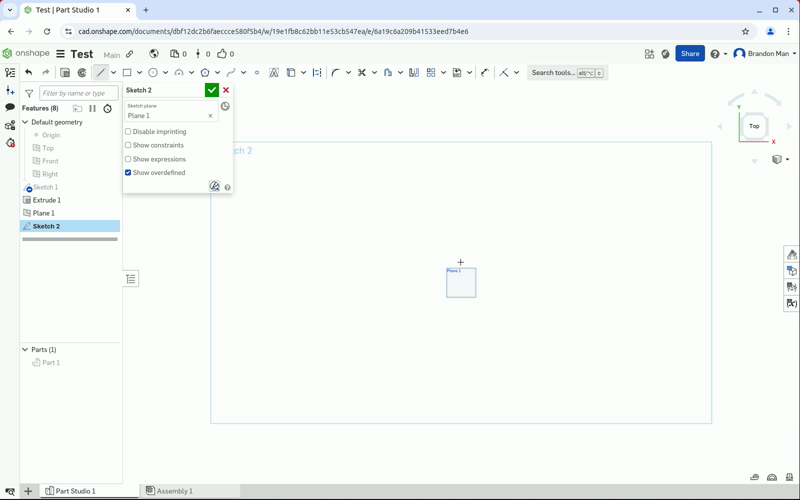
click(460, 261)
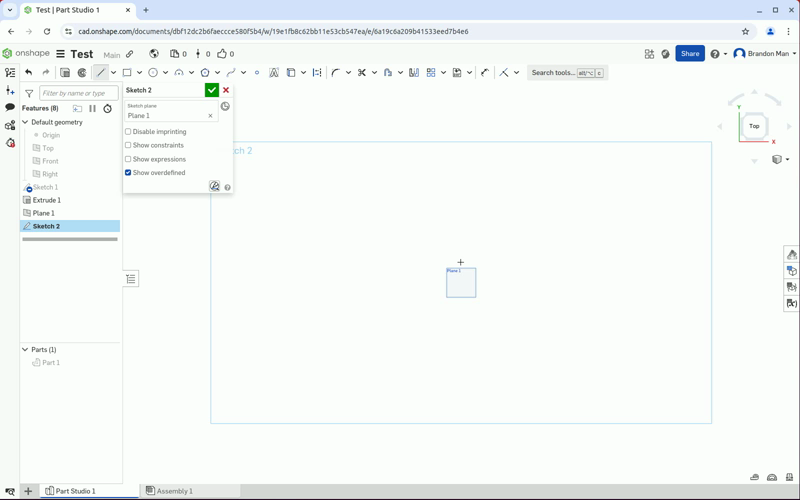
key_up(shift)
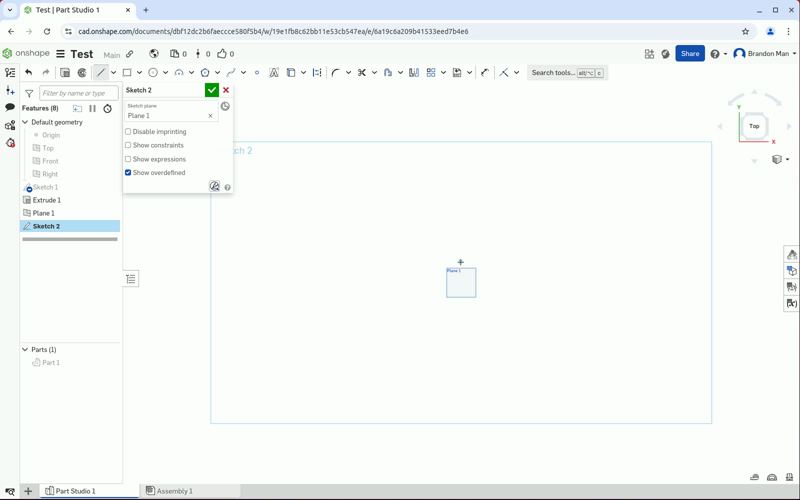
key_down(shift)
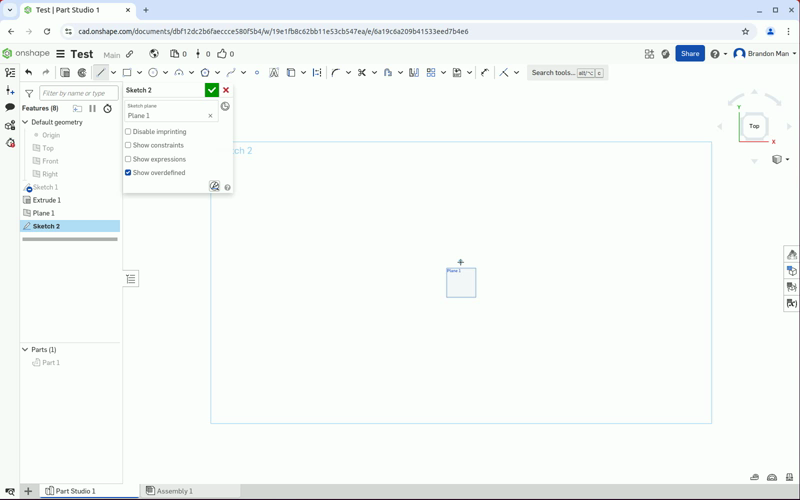
mouse_move(490, 261)
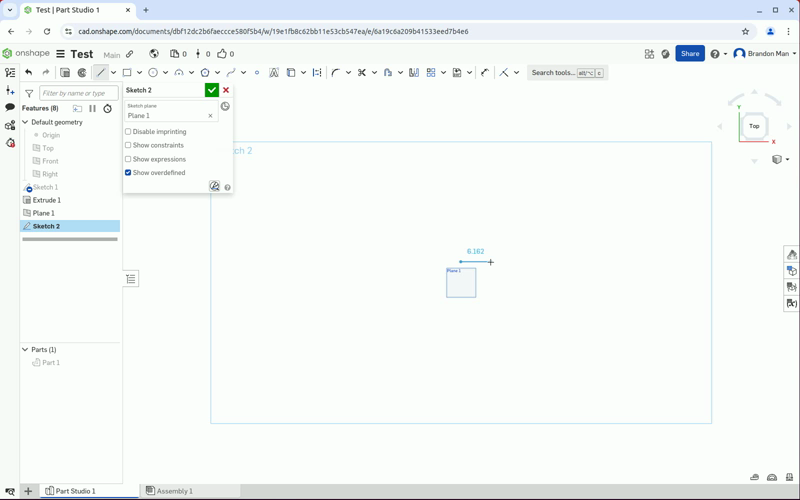
mouse_move(497, 261)
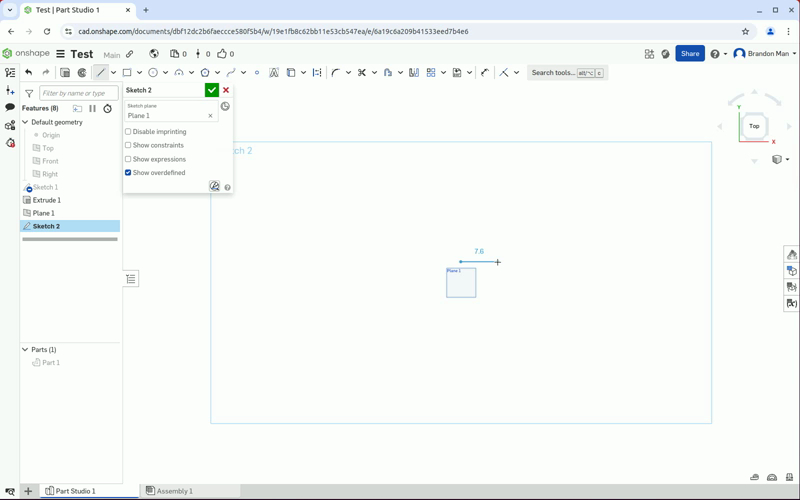
click(497, 261)
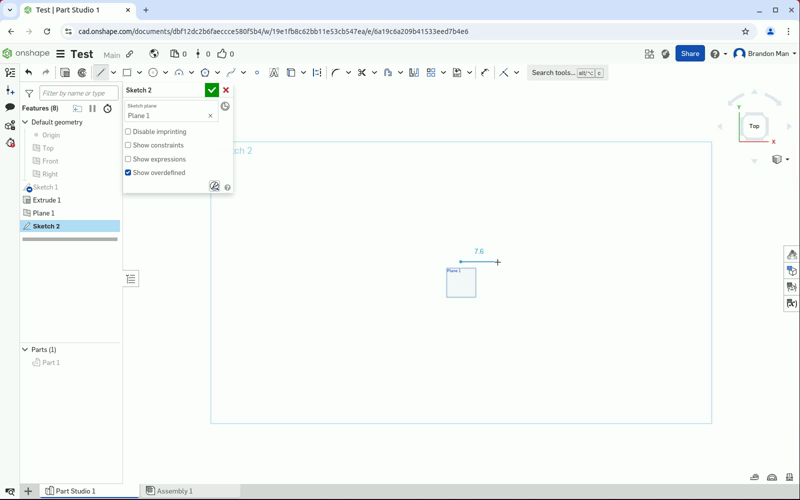
key_up(shift)
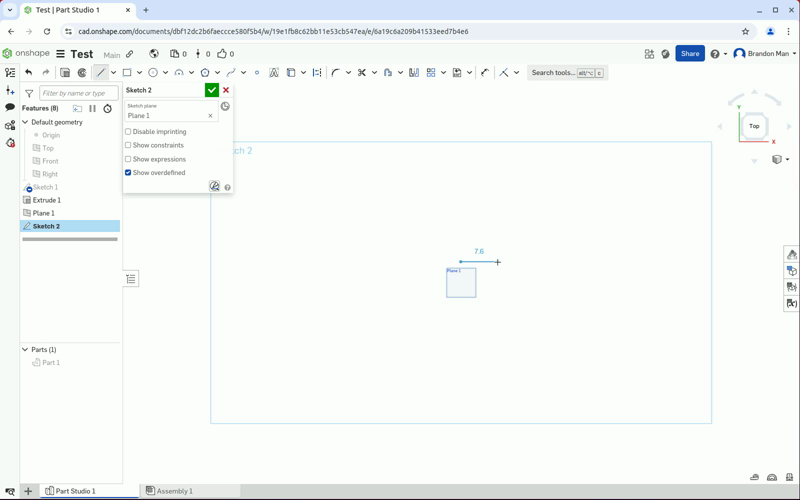
key_down(shift)
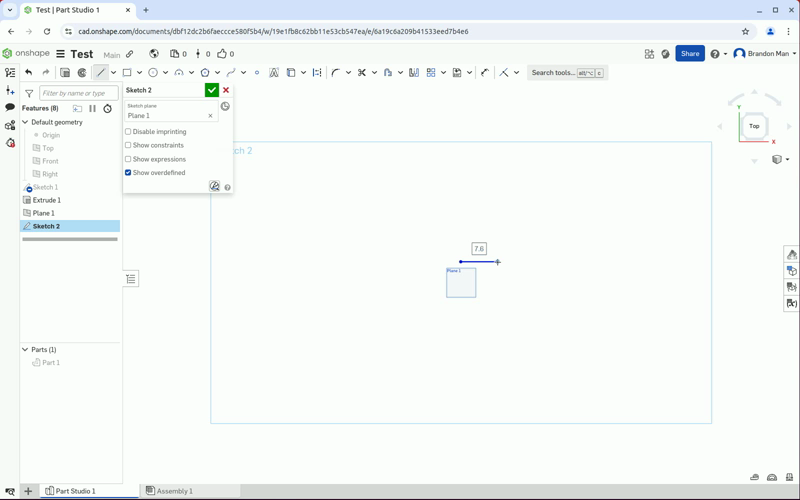
mouse_move(527, 261)
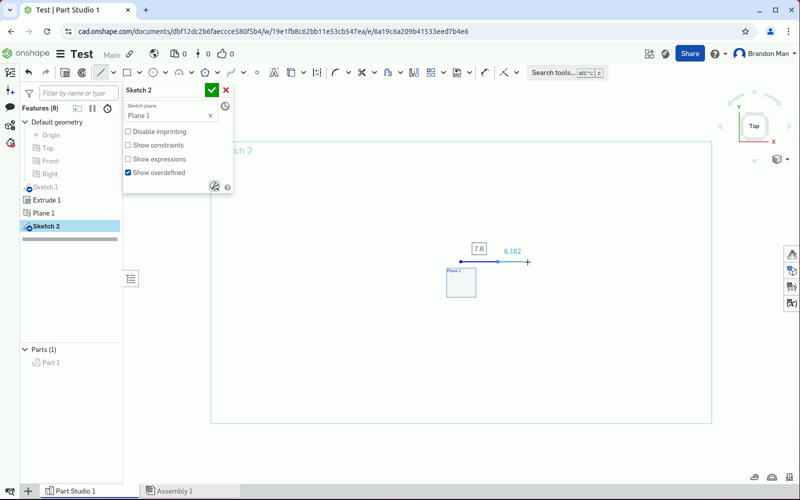
mouse_move(497, 218)
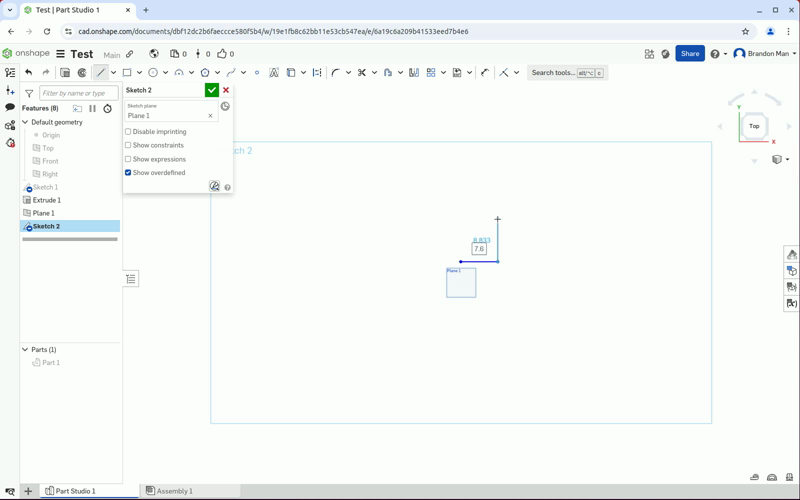
click(497, 218)
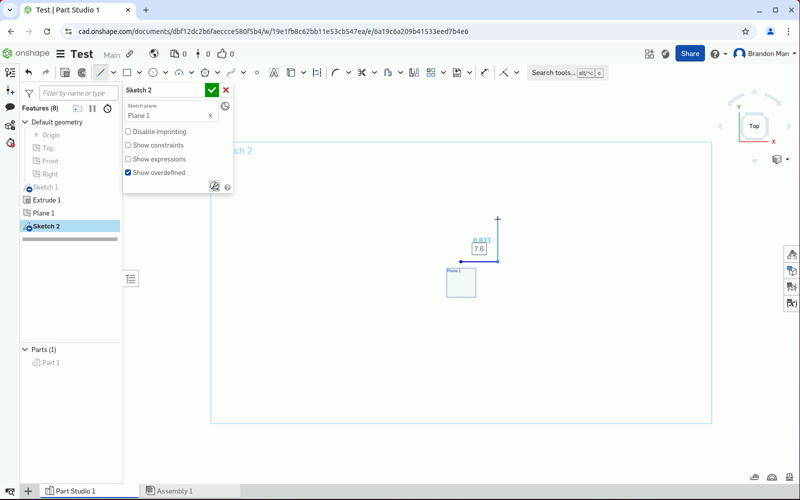
key_up(shift)
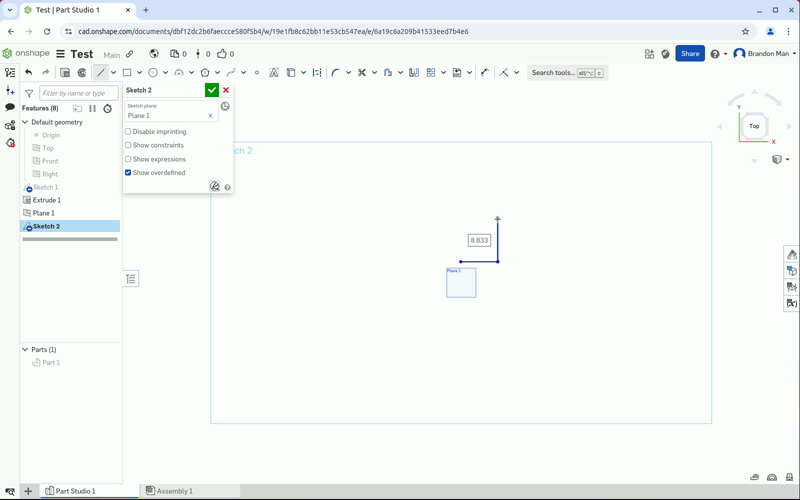
key_down(shift)
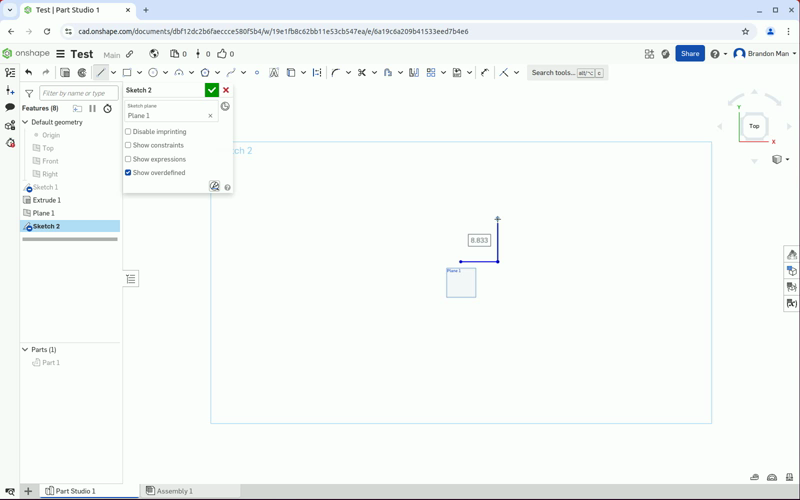
mouse_move(527, 218)
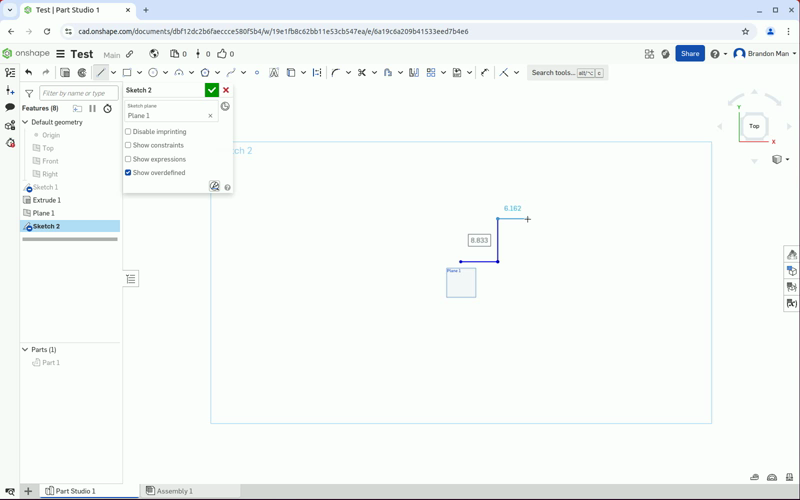
mouse_move(460, 218)
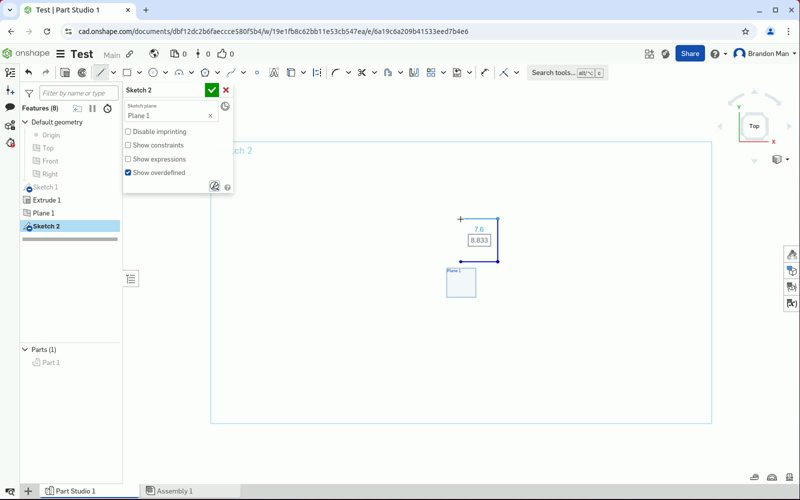
click(460, 218)
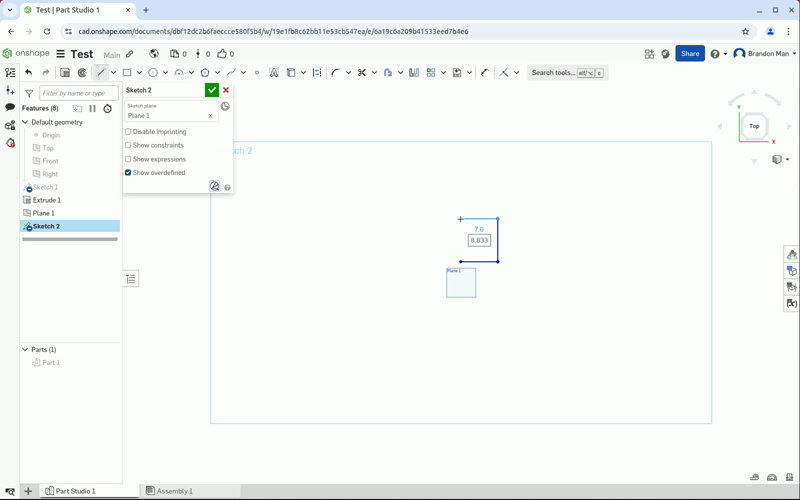
key_up(shift)
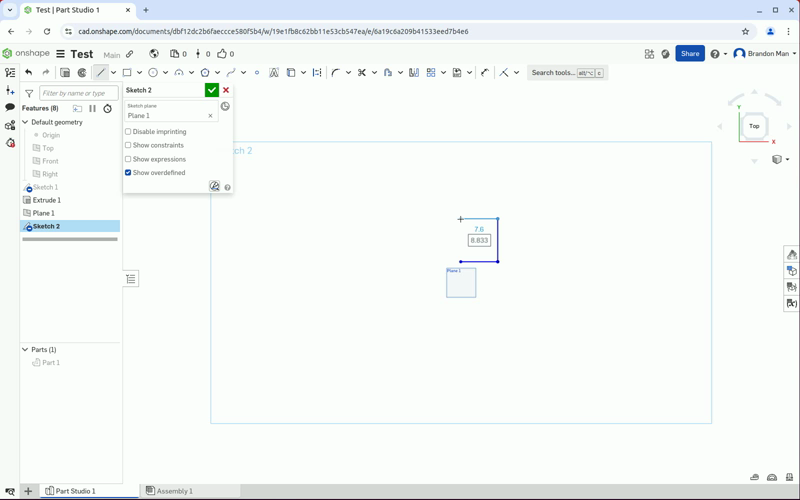
mouse_move(490, 218)
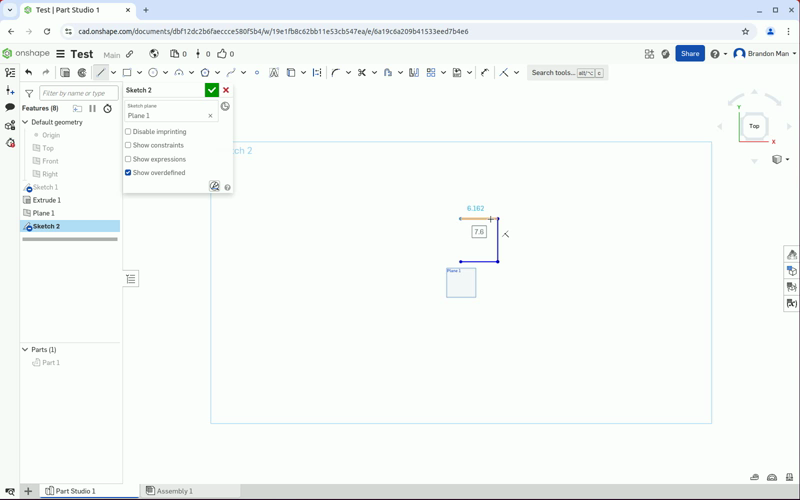
key_down(shift)
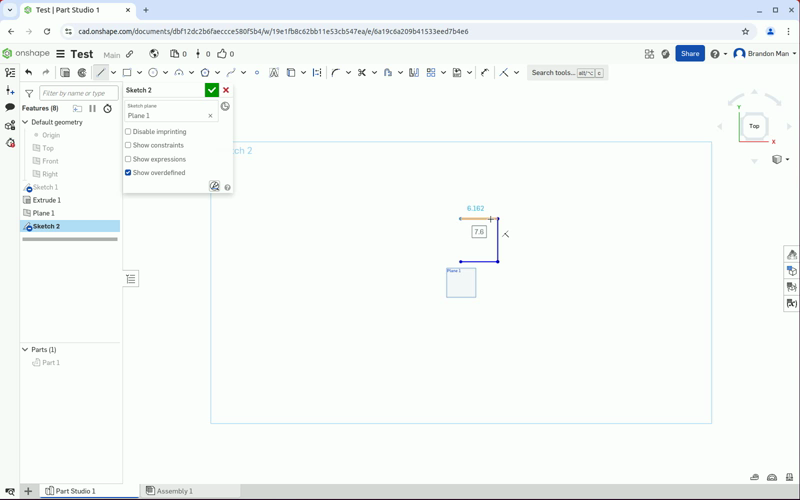
mouse_move(460, 261)
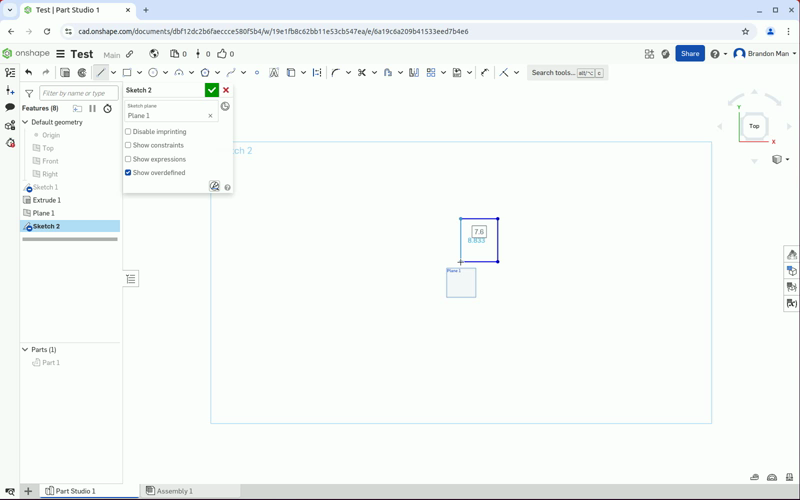
key_up(shift)
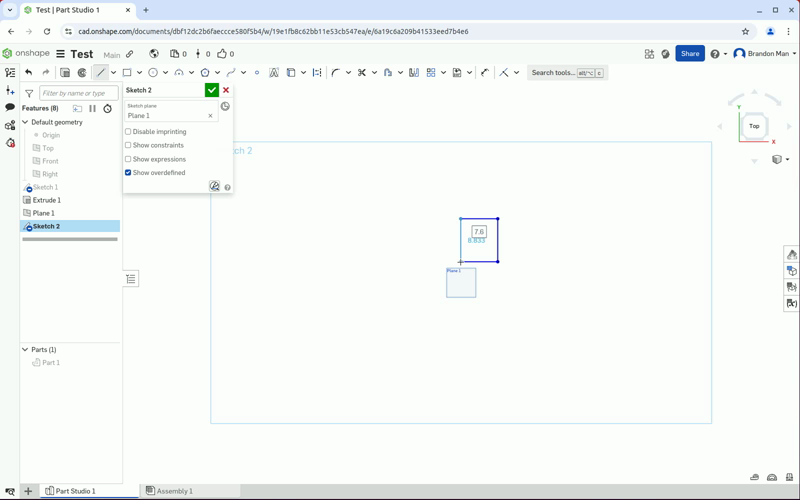
click(460, 261)
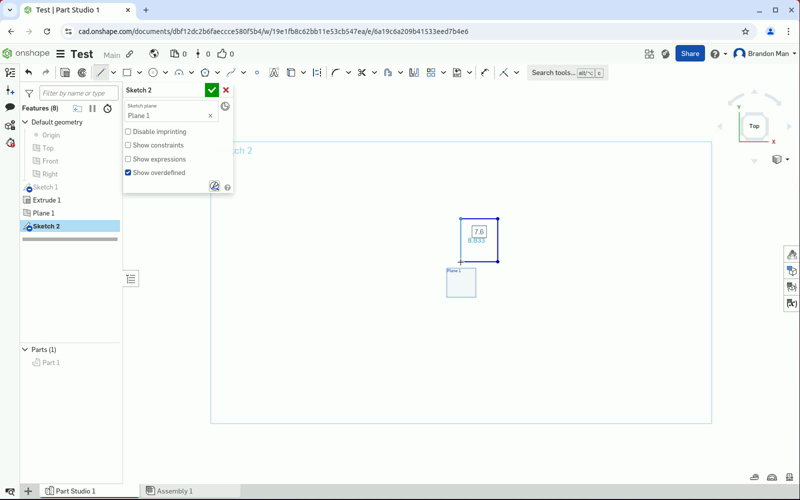
key(esc)
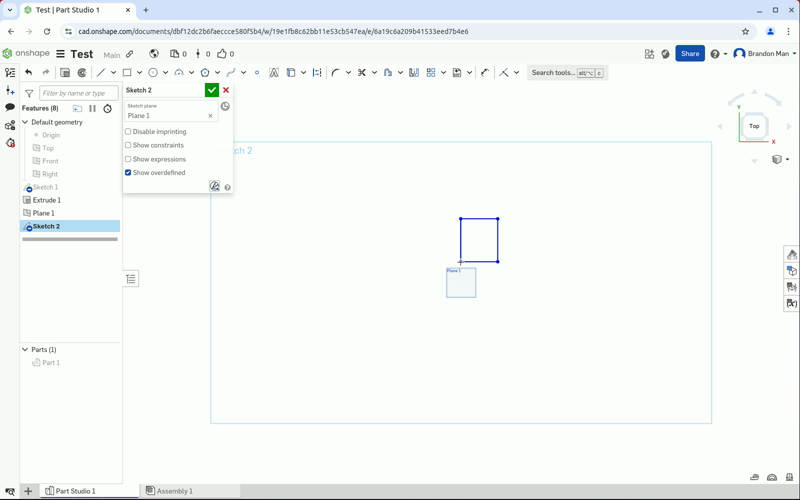
mouse_move(494, 229)
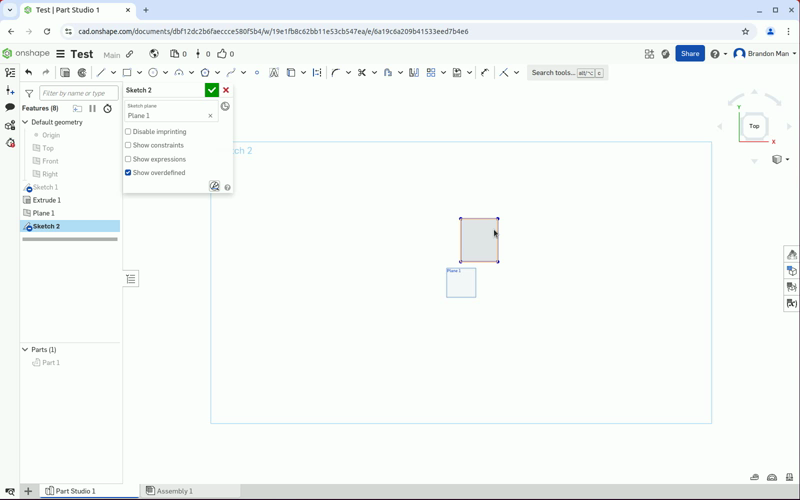
scroll(6)
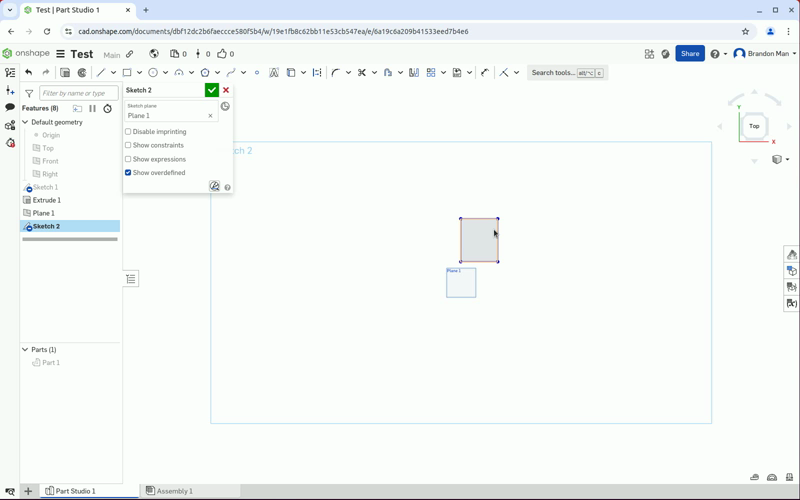
scroll(6)
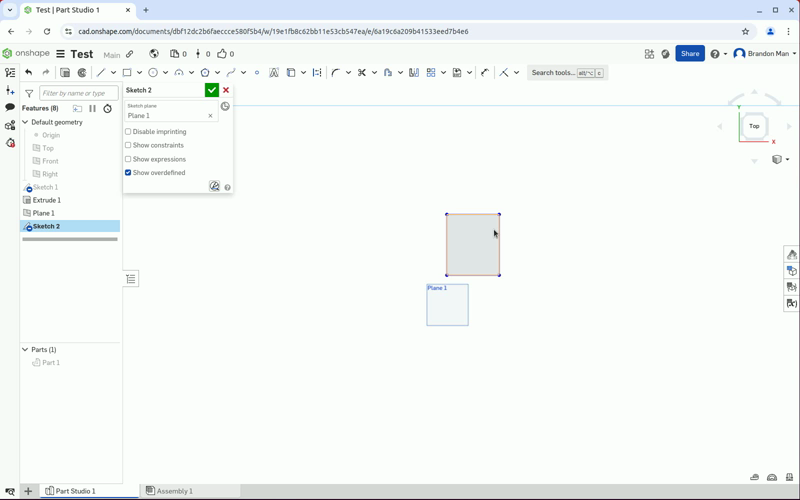
scroll(6)
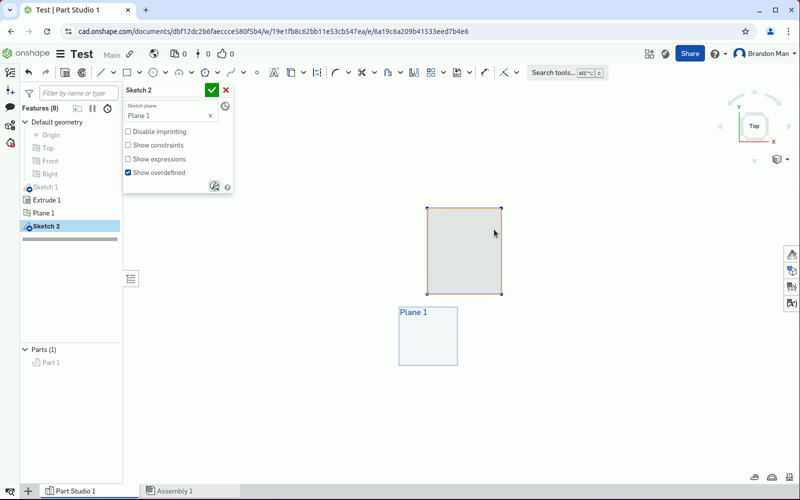
scroll(6)
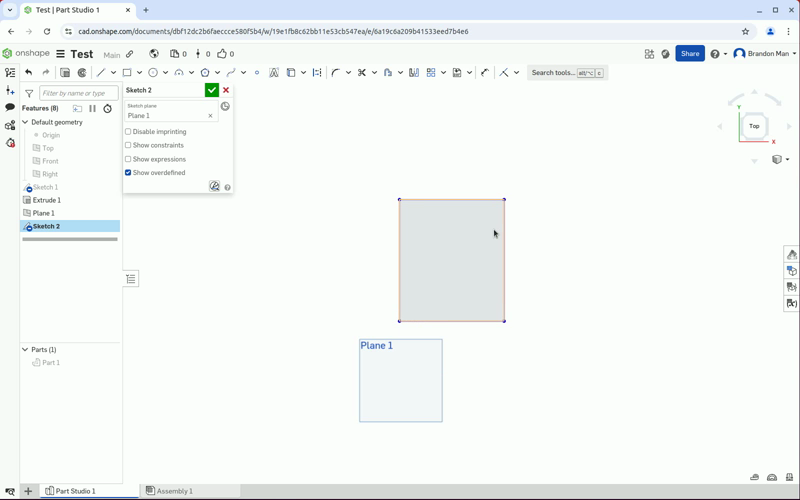
scroll(6)
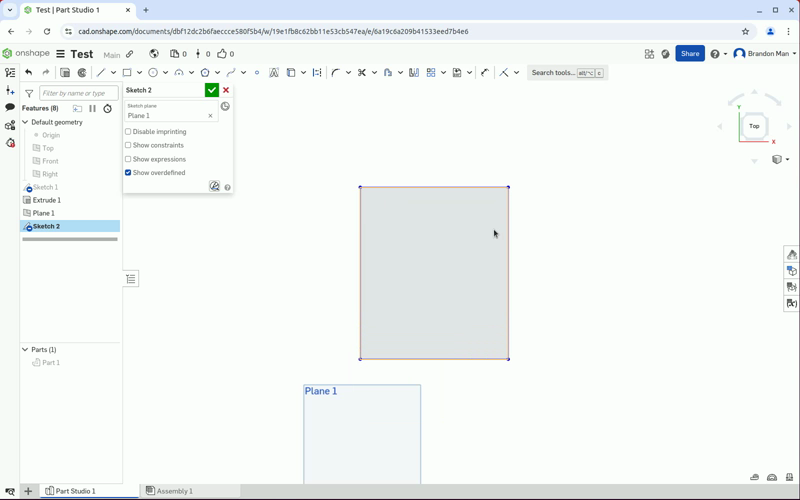
scroll(6)
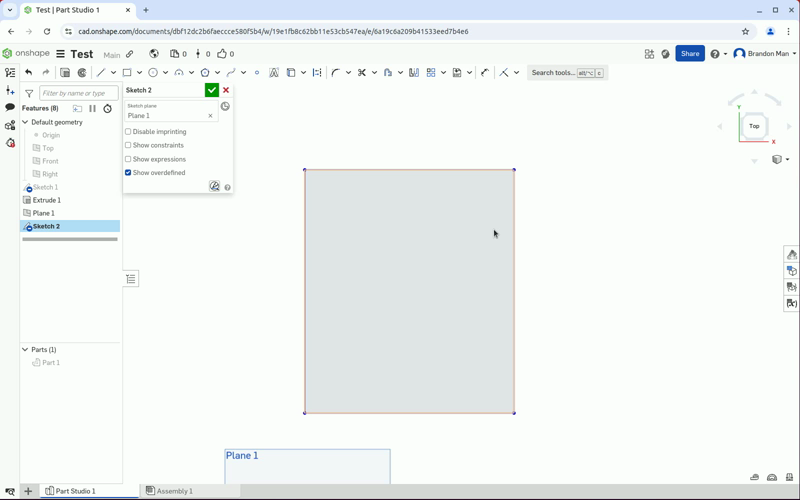
scroll(6)
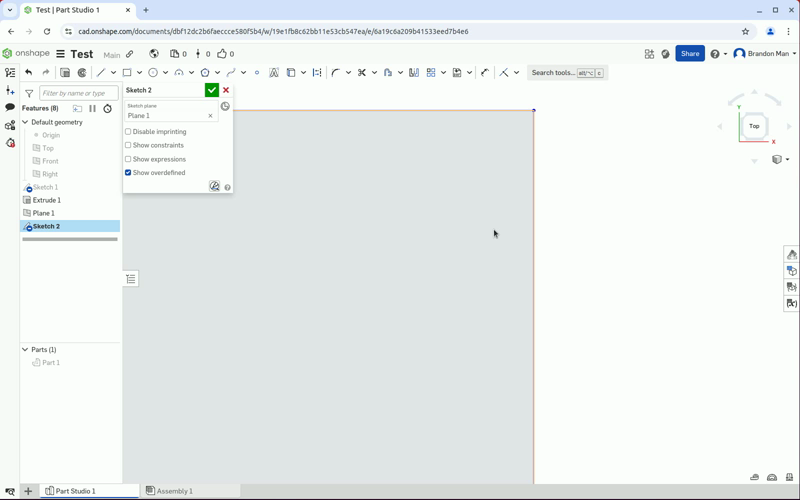
click(494, 229)
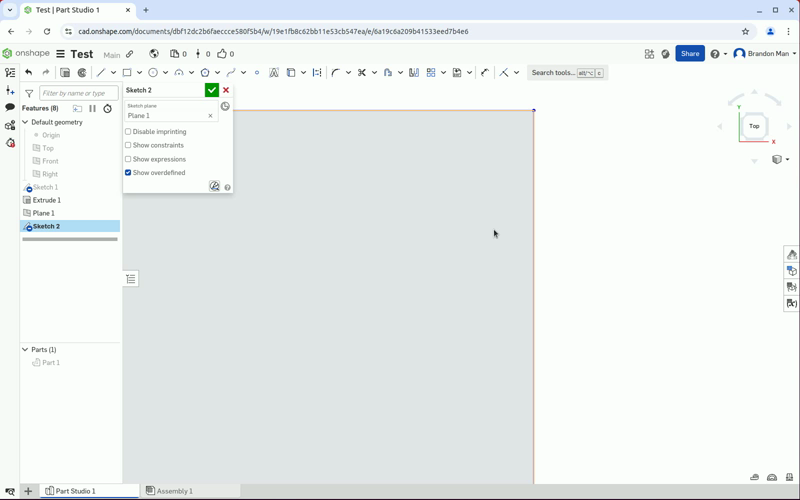
scroll(-6)
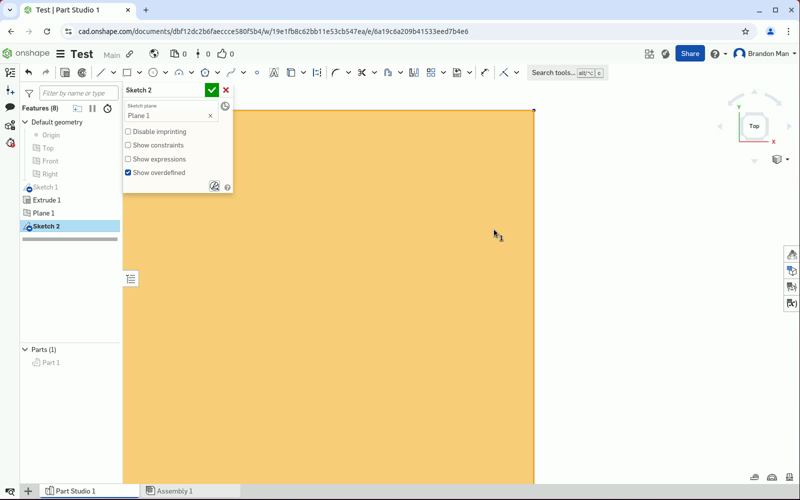
scroll(-6)
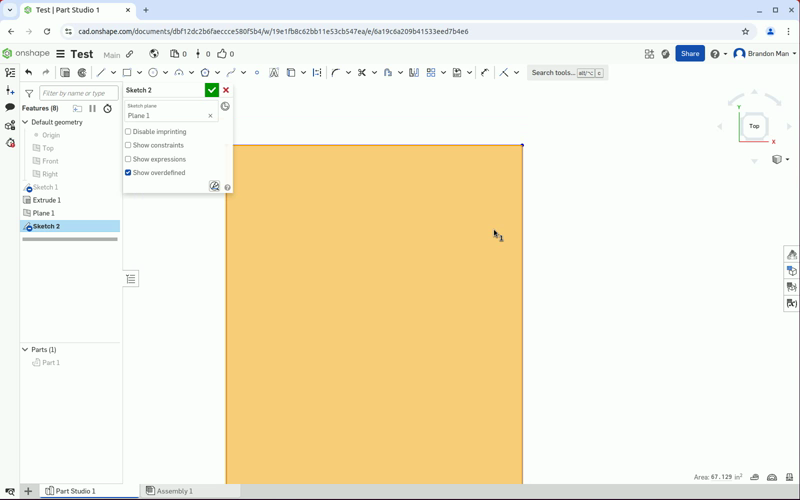
scroll(-6)
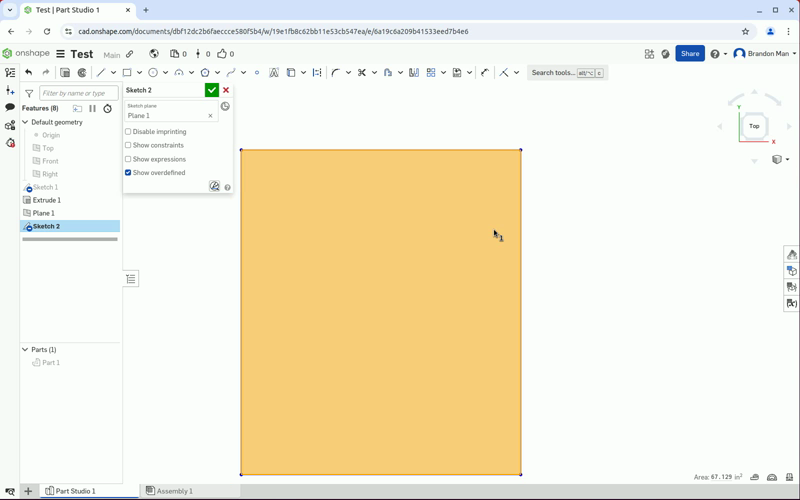
scroll(-6)
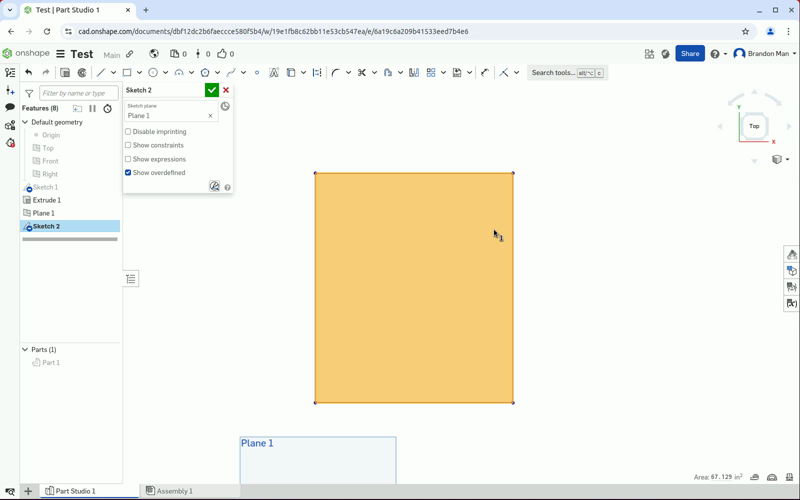
scroll(-6)
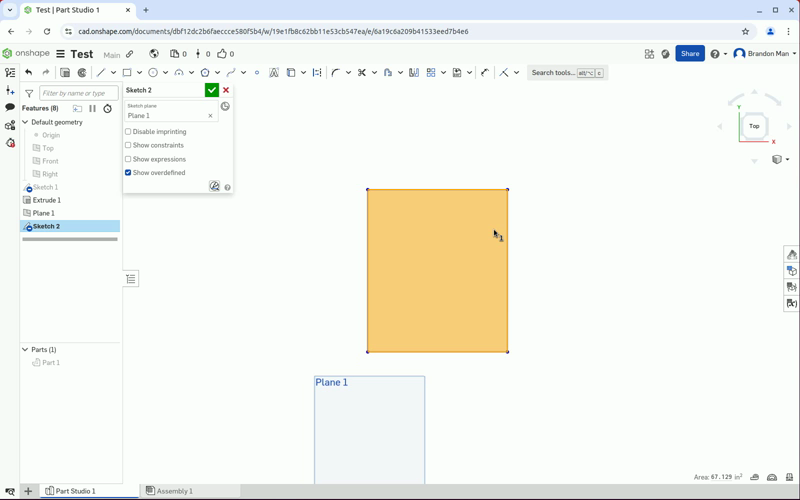
scroll(-6)
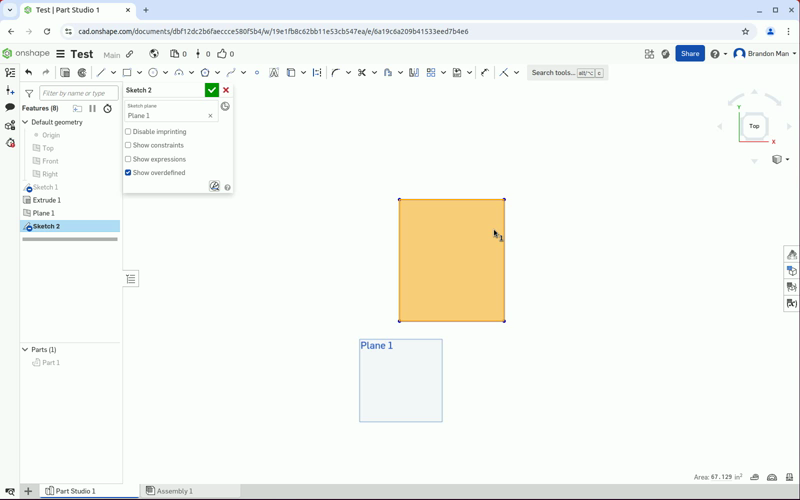
scroll(-6)
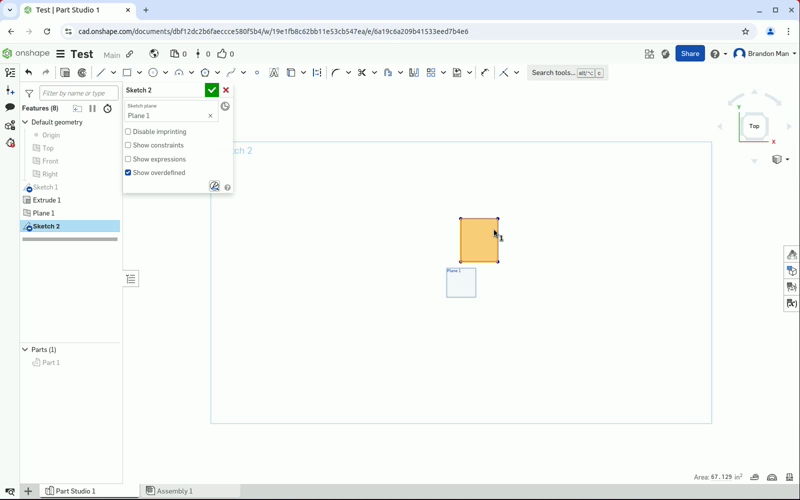
mouse_move(73, 352)
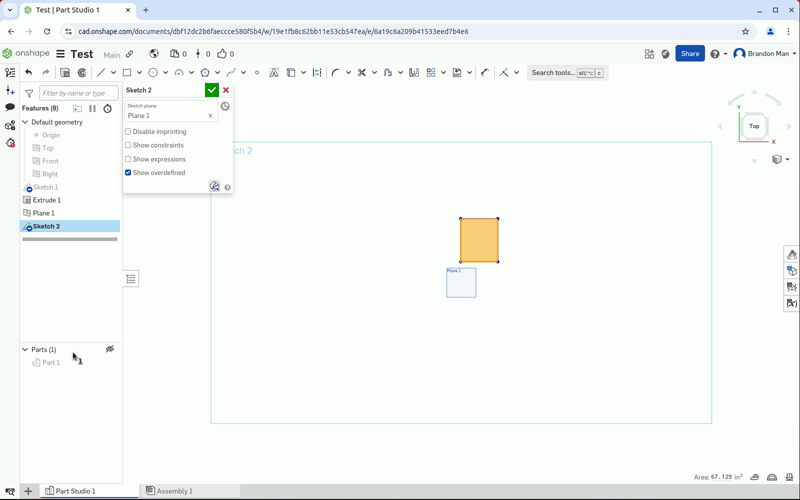
key(shift+y)
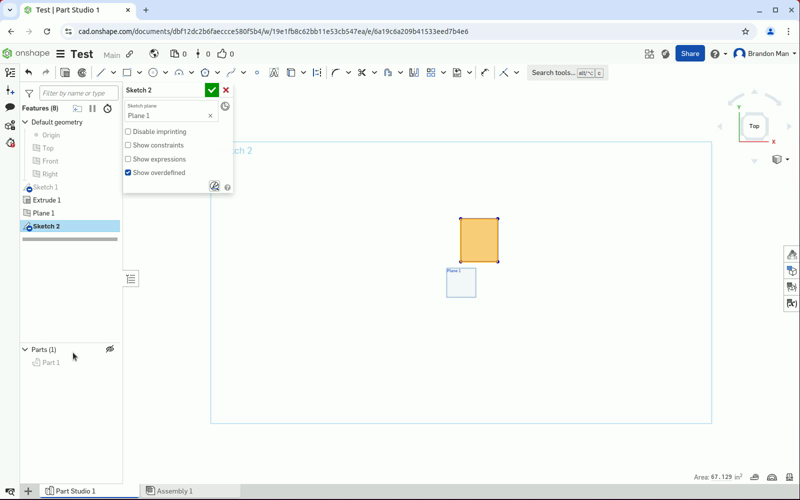
key(shift+e)
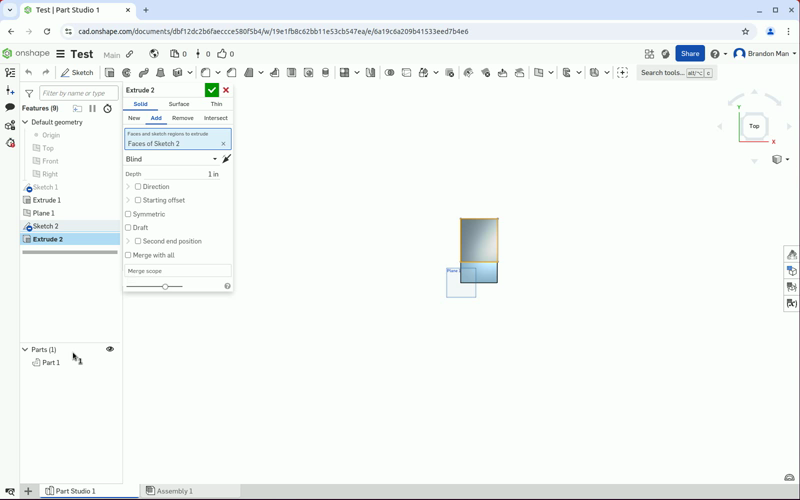
mouse_move(143, 106)
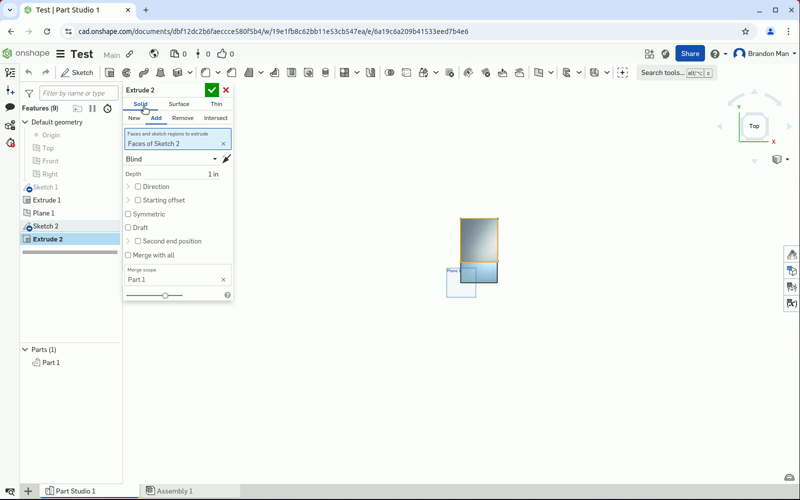
click(143, 106)
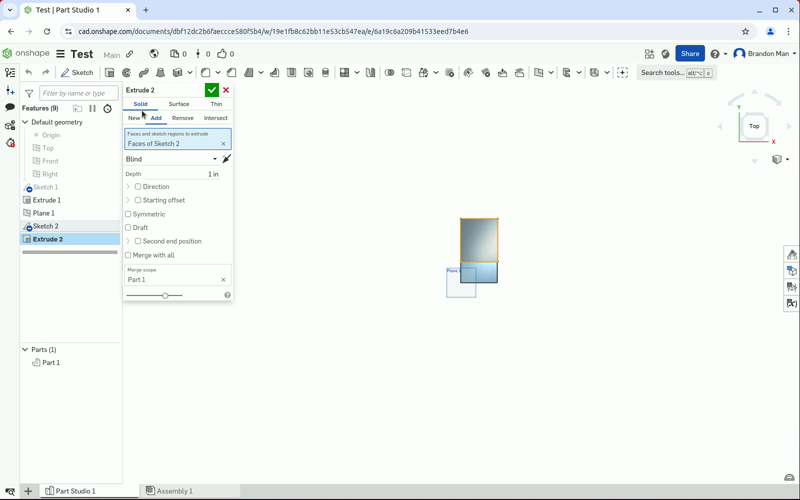
mouse_move(137, 120)
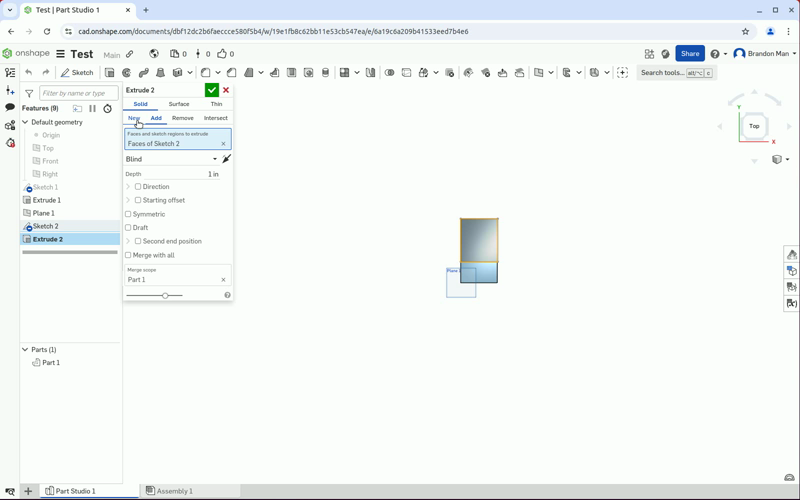
click(137, 120)
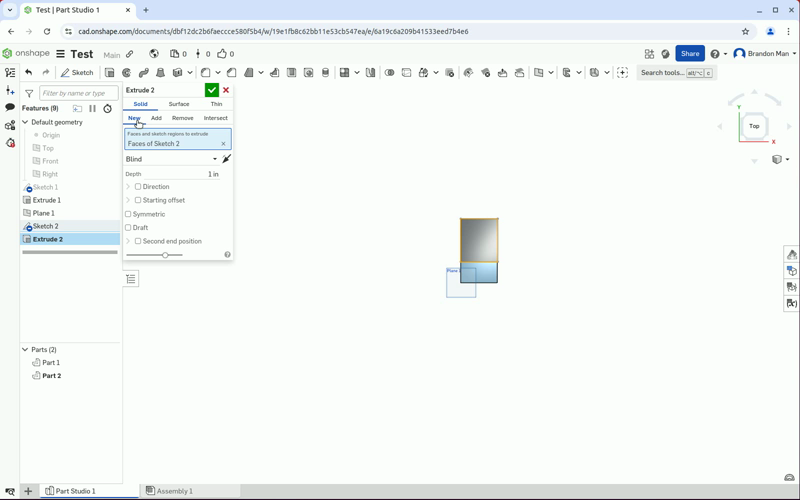
key(tab, 4)
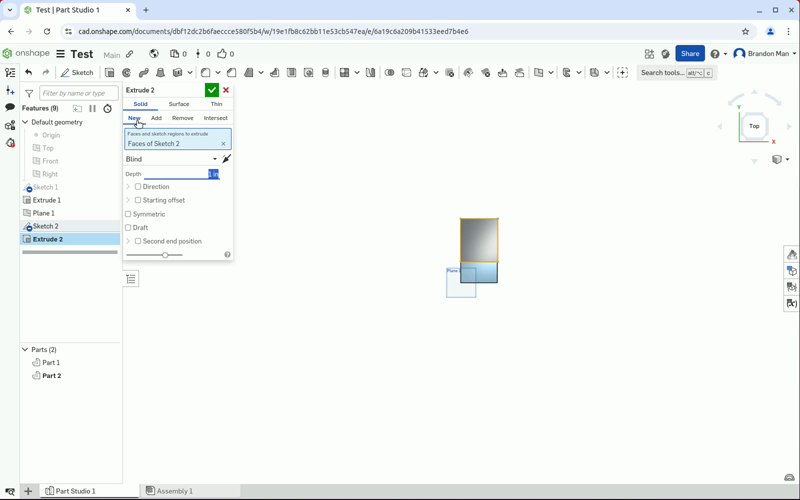
text(3.851)
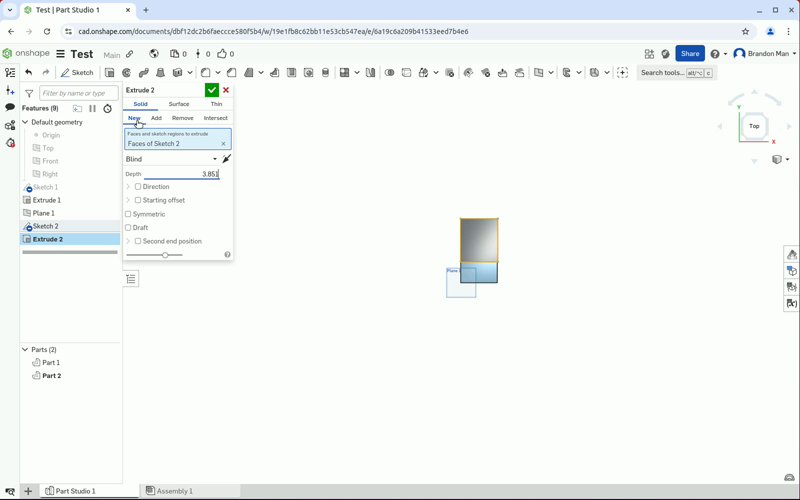
key(enter)
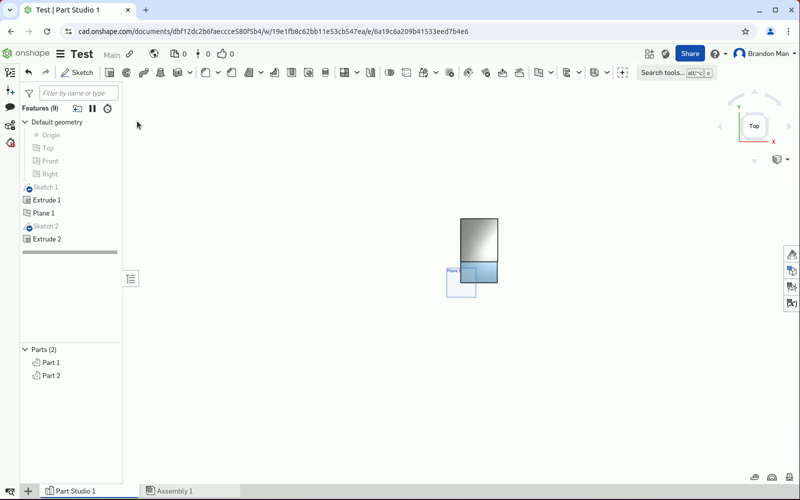
key(shift+h)
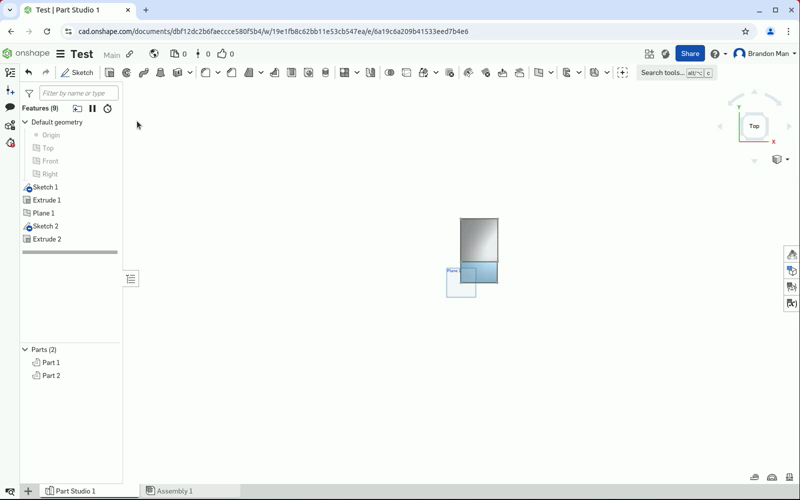
key(shift+h)
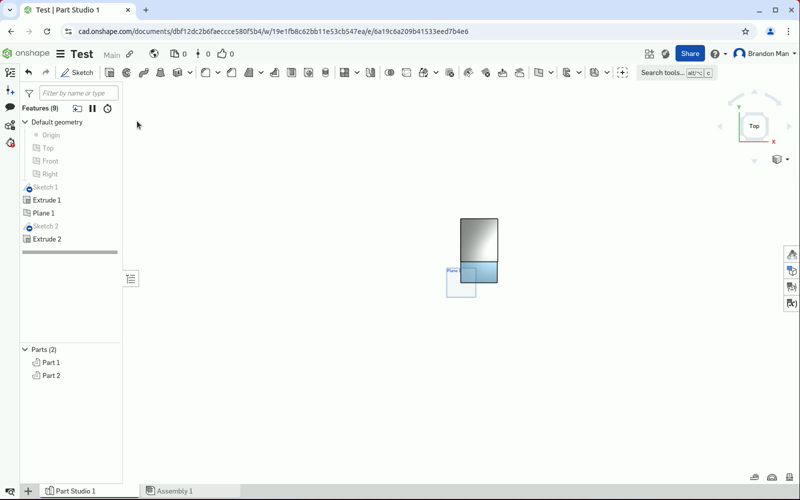
mouse_move(73, 189)
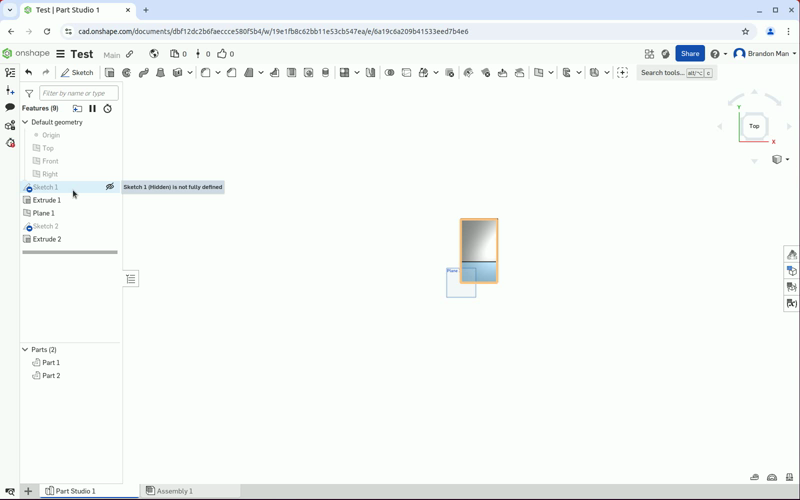
click(73, 189)
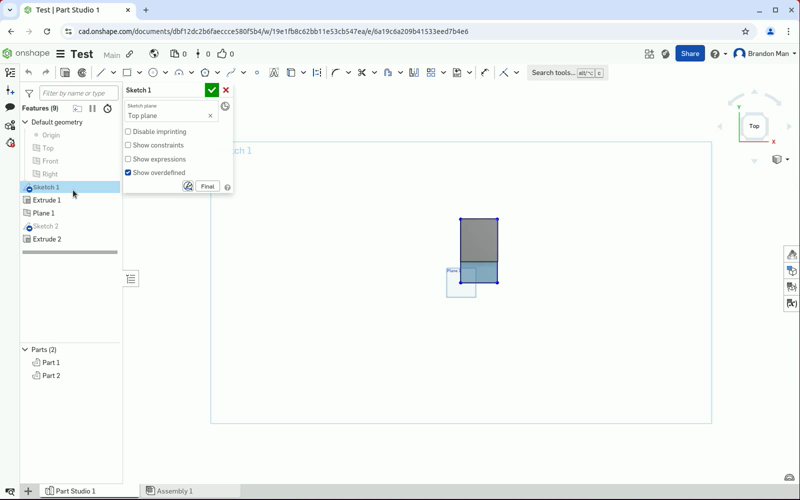
mouse_move(229, 92)
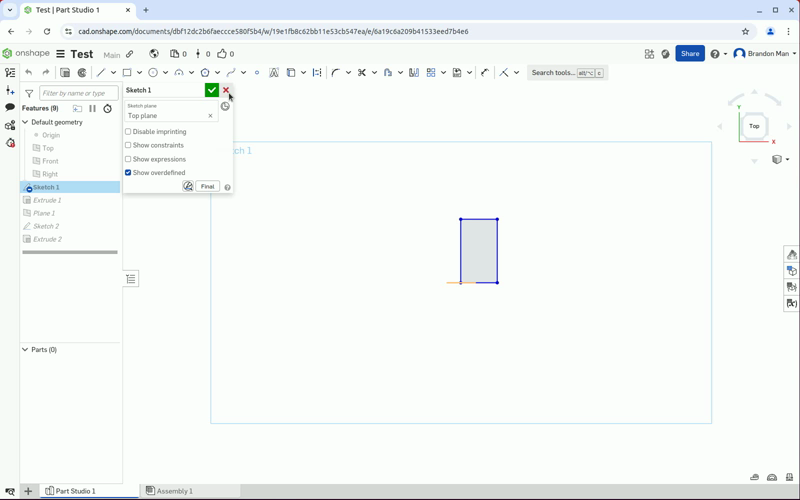
click(229, 92)
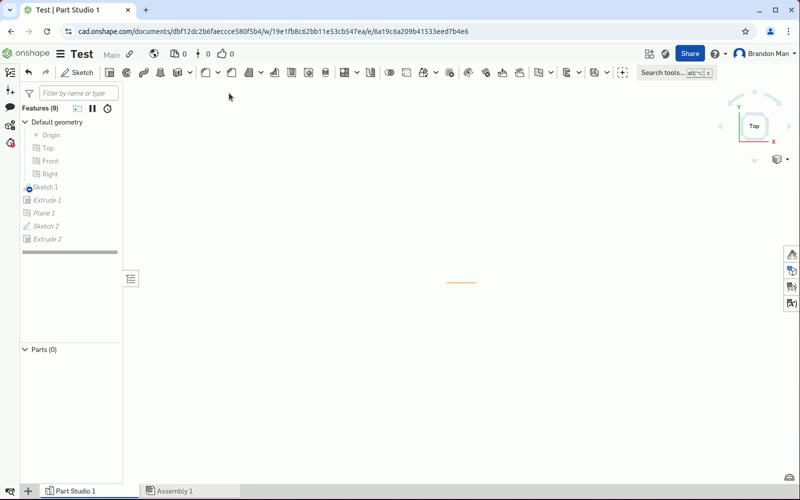
mouse_move(541, 75)
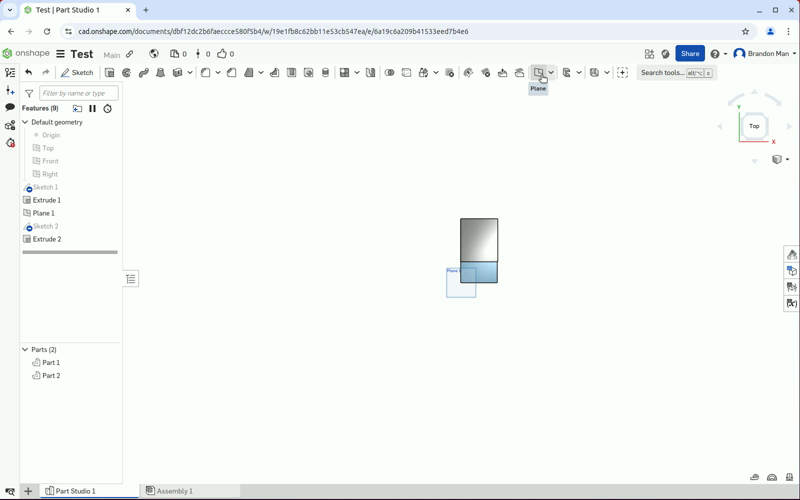
click(541, 75)
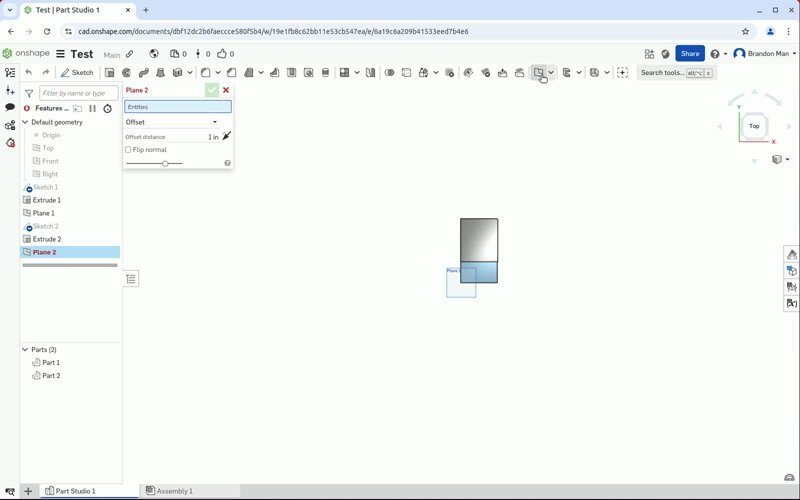
mouse_move(73, 150)
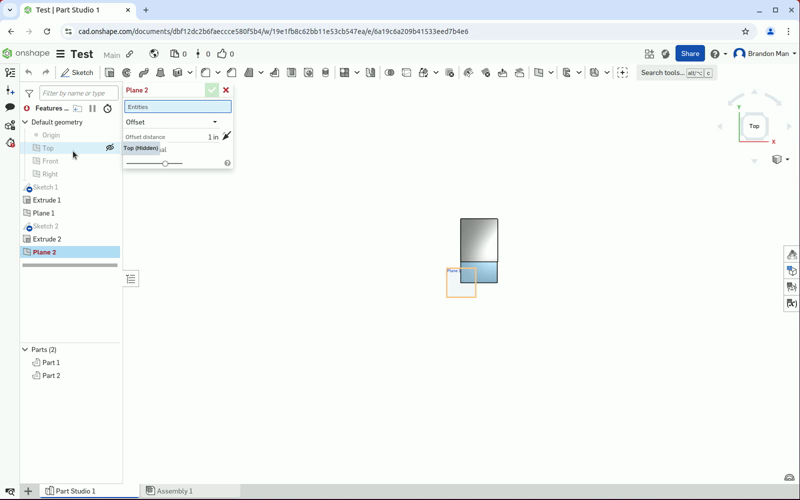
click(73, 150)
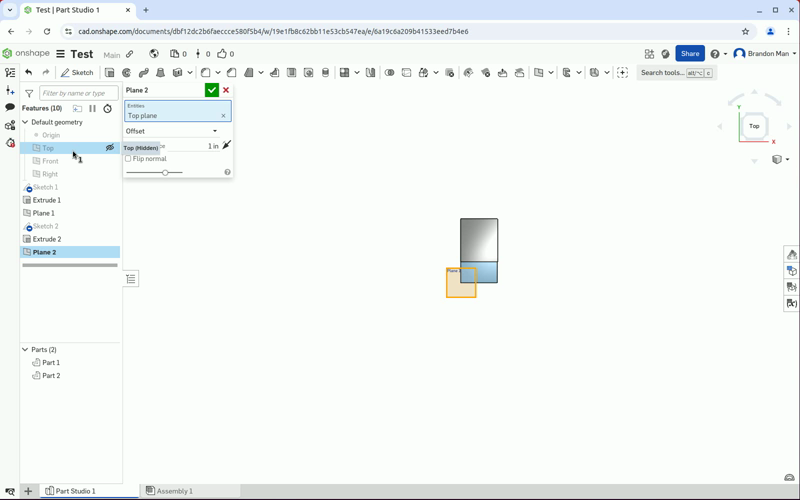
key(tab, 2)
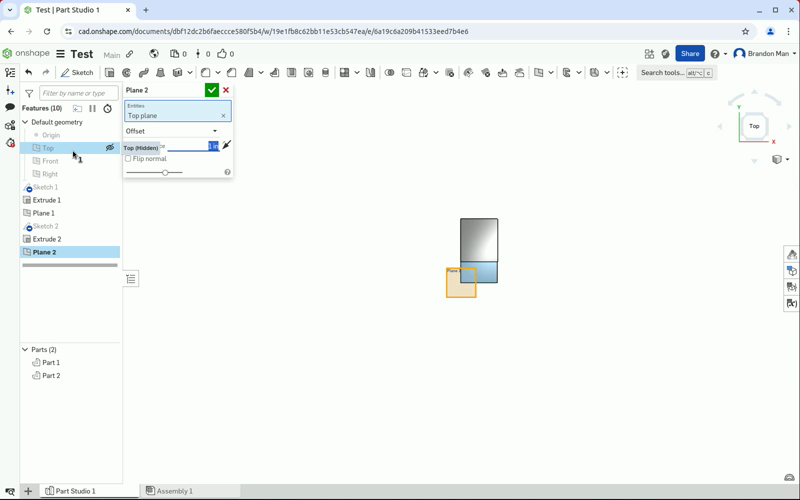
text(7.456)
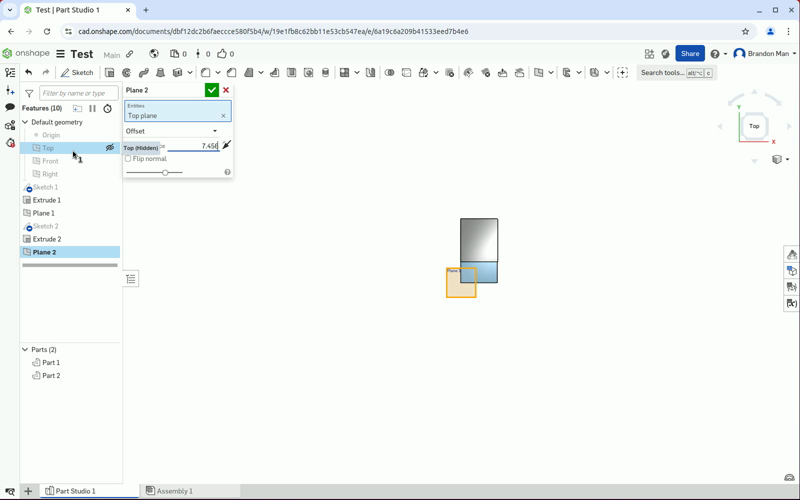
key(enter, 2)
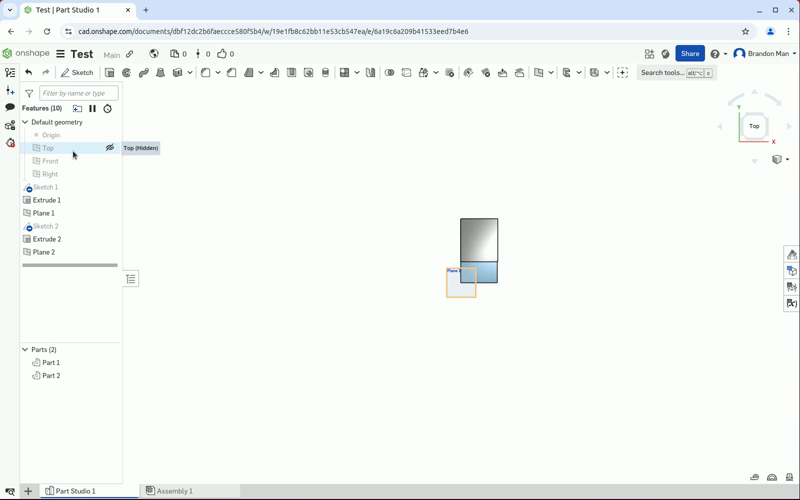
key(shift+s)
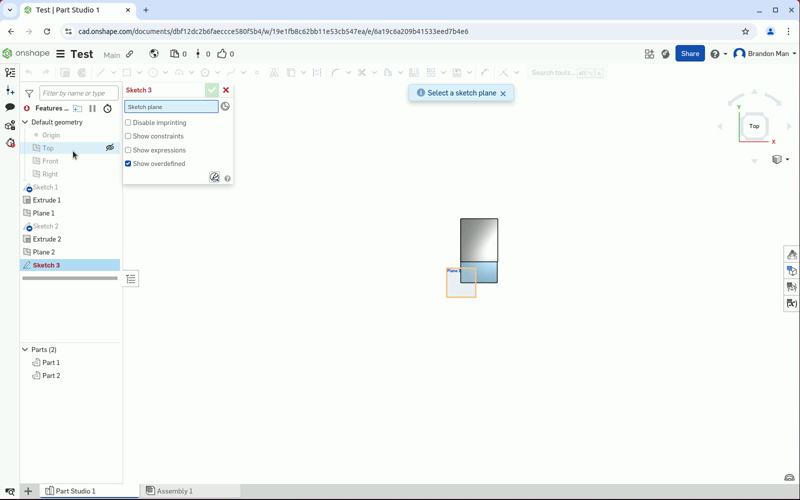
mouse_move(73, 254)
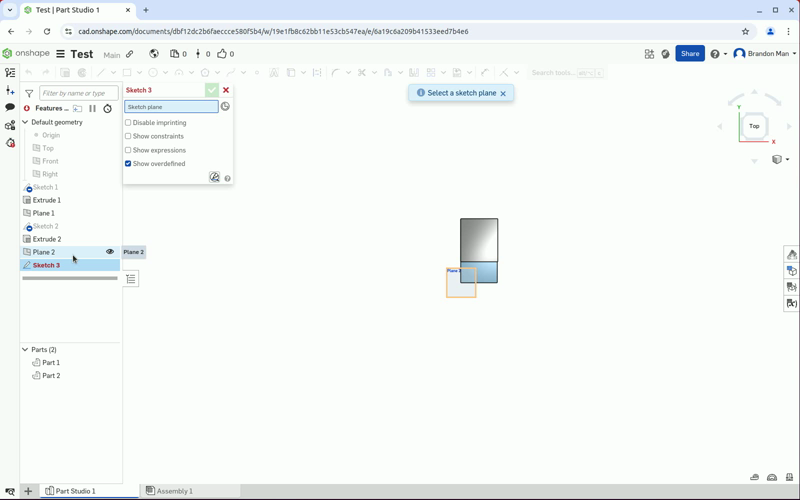
click(73, 254)
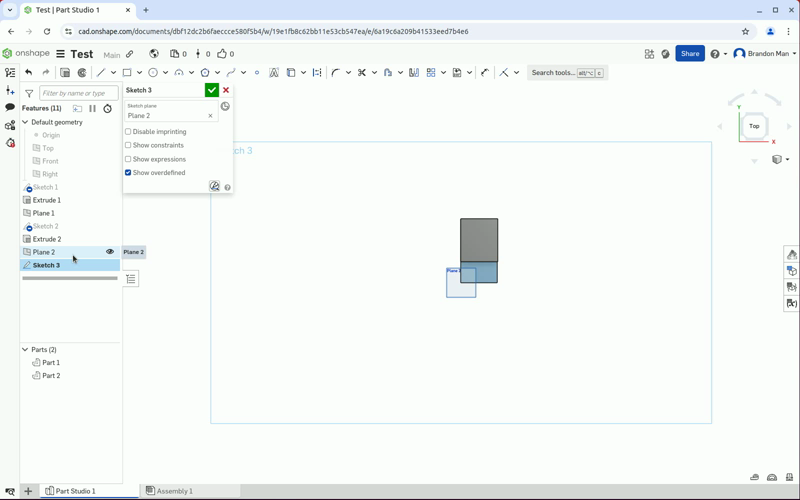
mouse_move(73, 352)
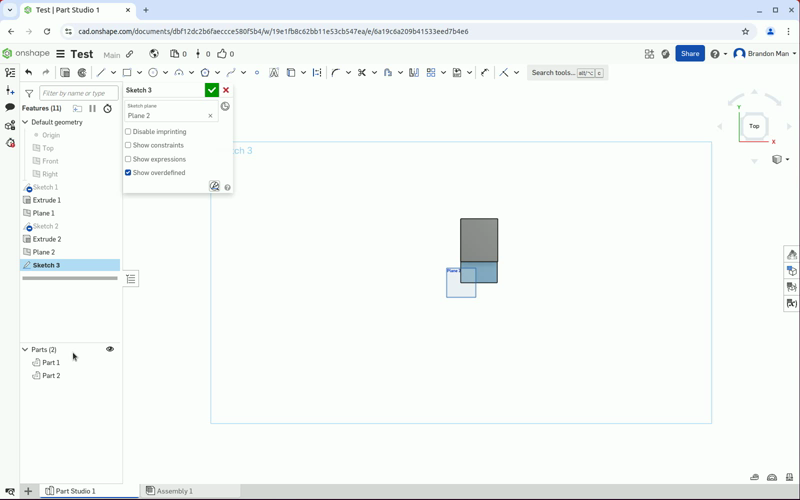
key(y)
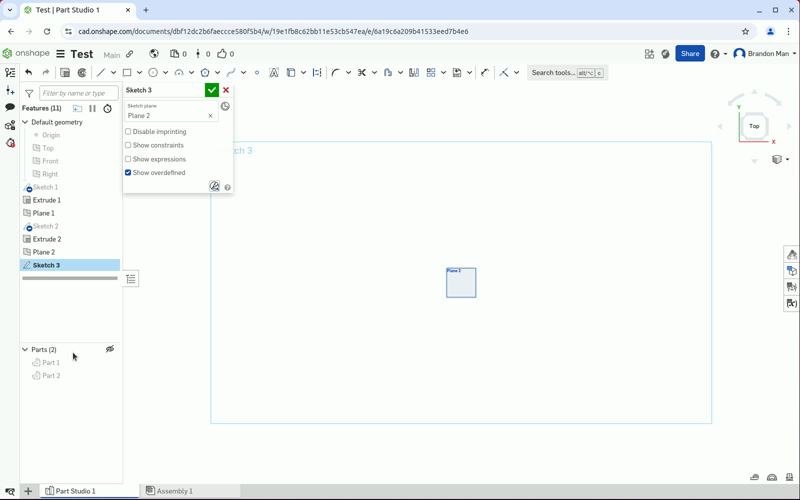
key(l)
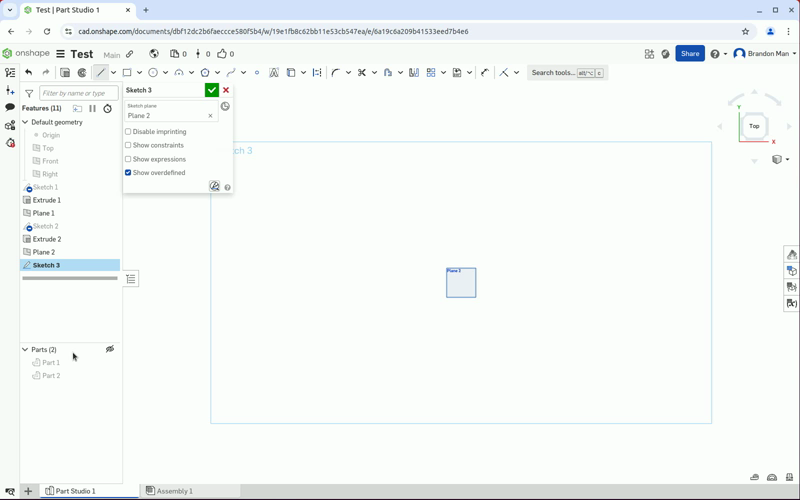
key_down(shift)
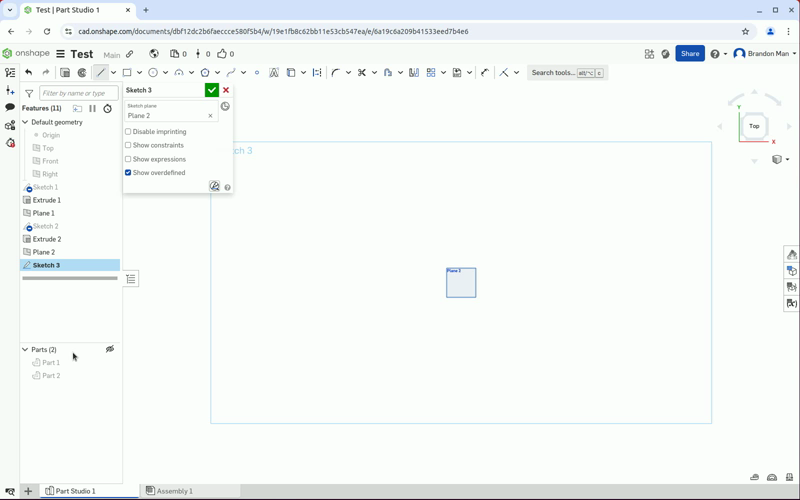
mouse_move(470, 261)
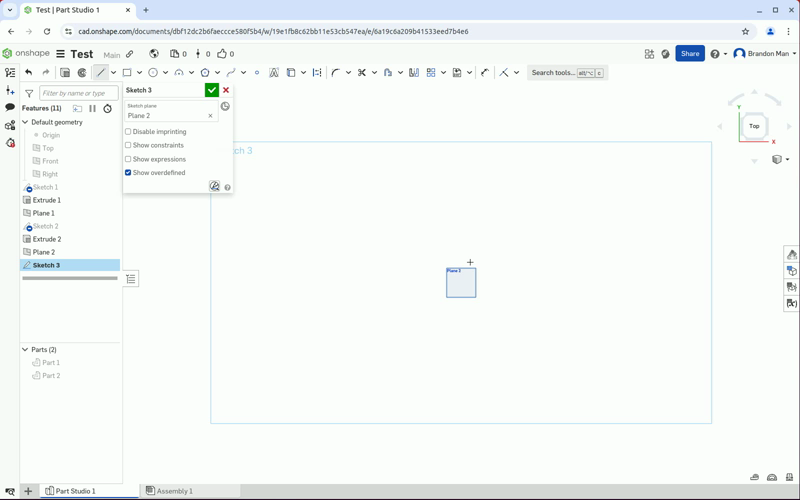
click(470, 261)
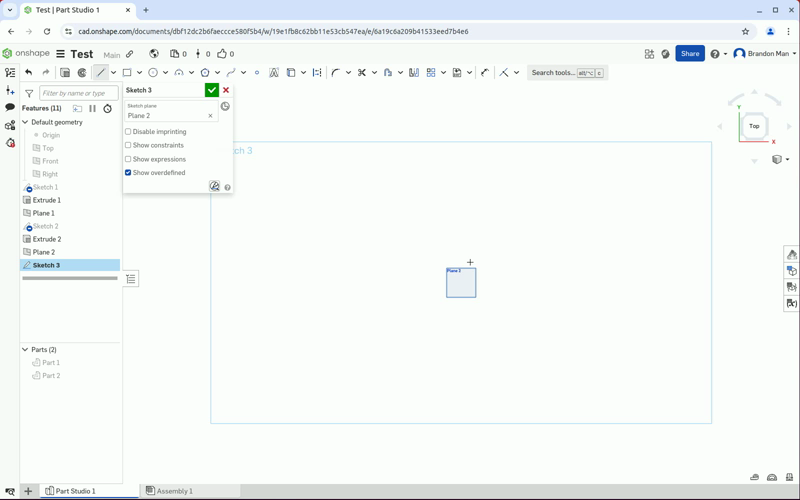
key_up(shift)
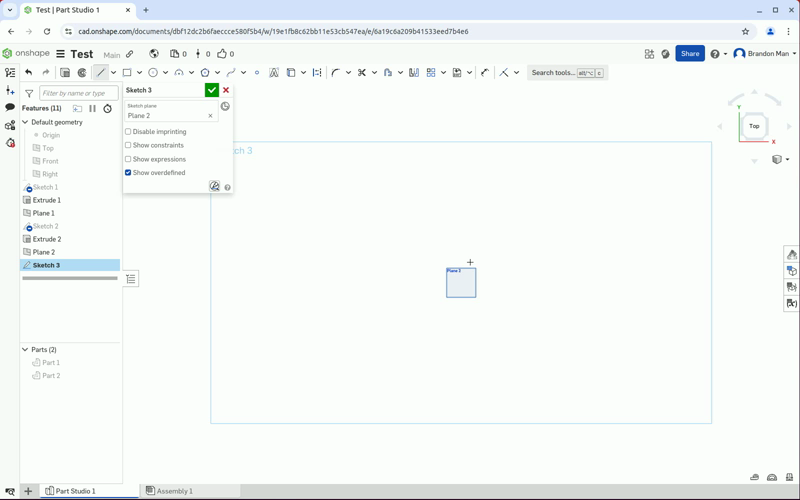
key_down(shift)
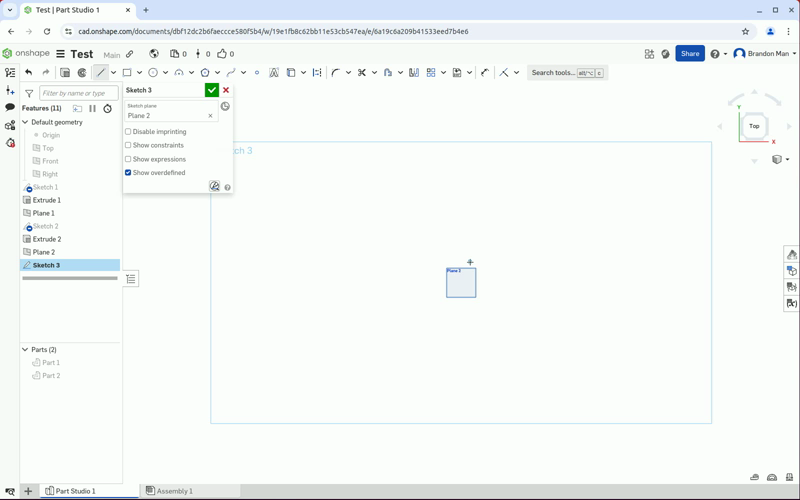
mouse_move(500, 261)
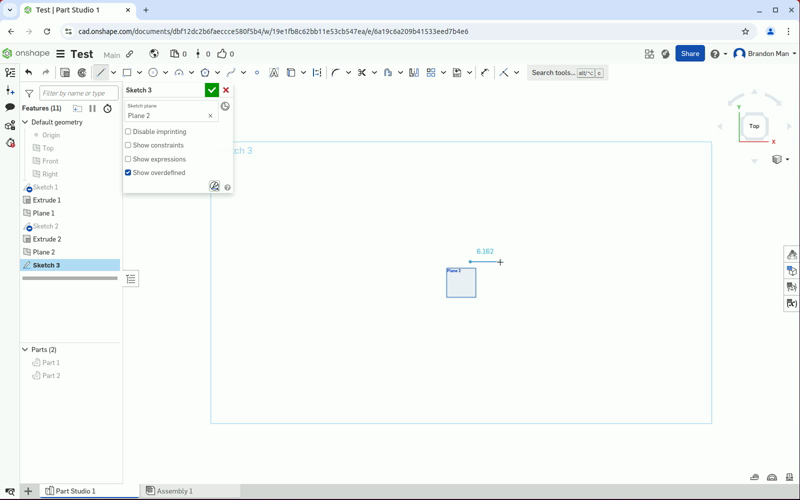
mouse_move(486, 261)
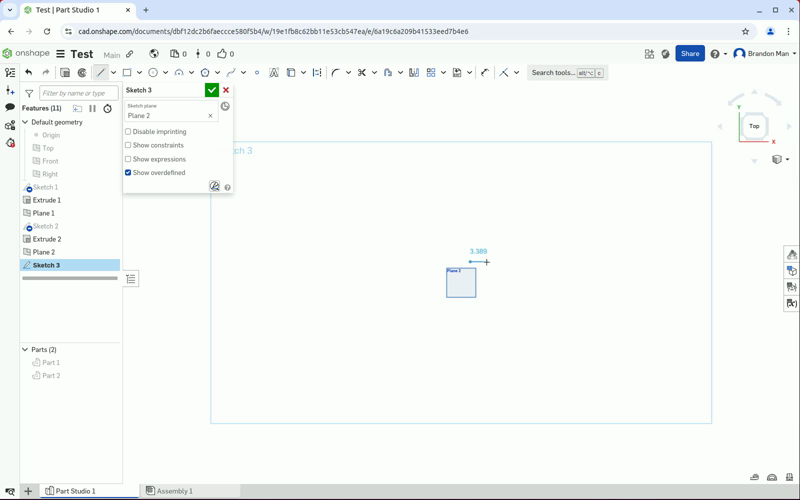
click(486, 261)
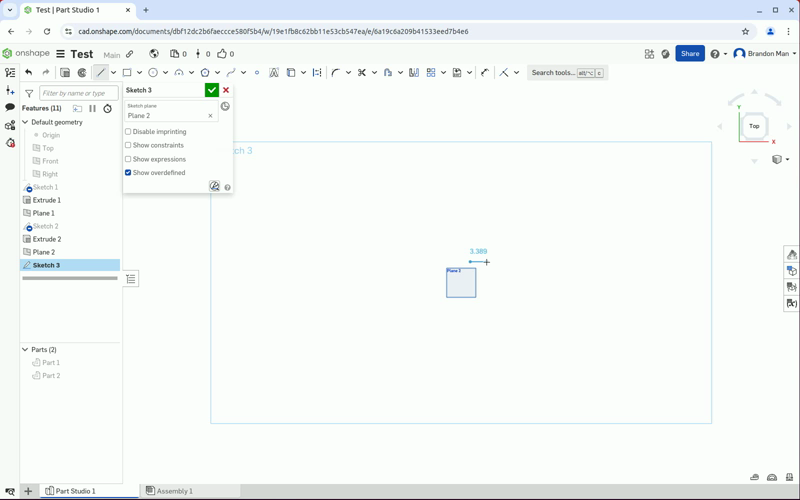
key_up(shift)
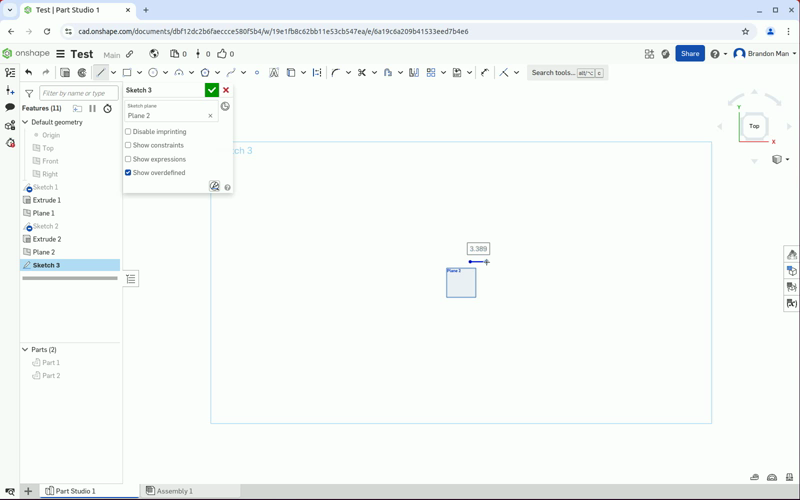
key_down(shift)
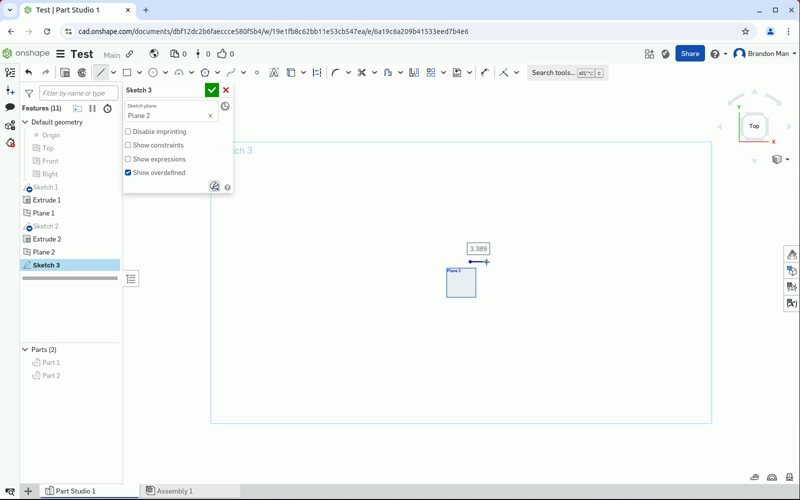
mouse_move(516, 261)
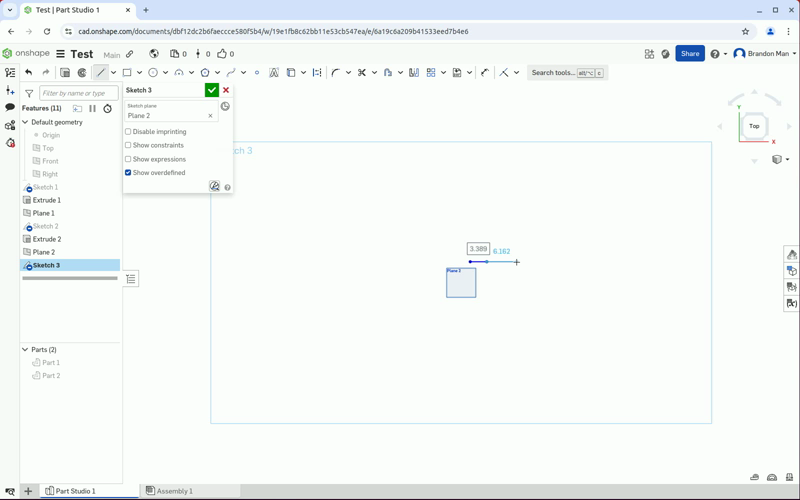
mouse_move(486, 240)
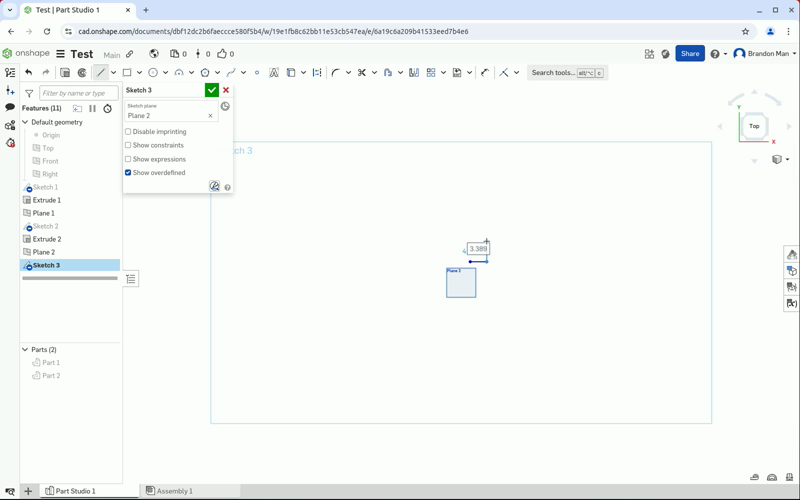
click(486, 240)
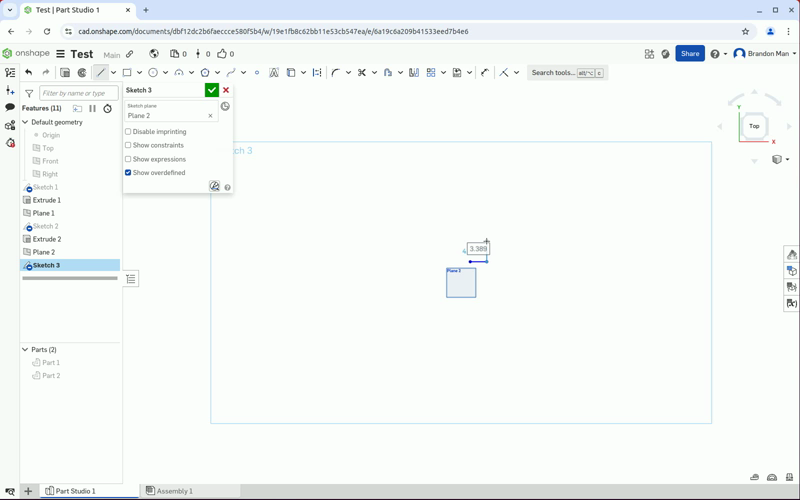
key_up(shift)
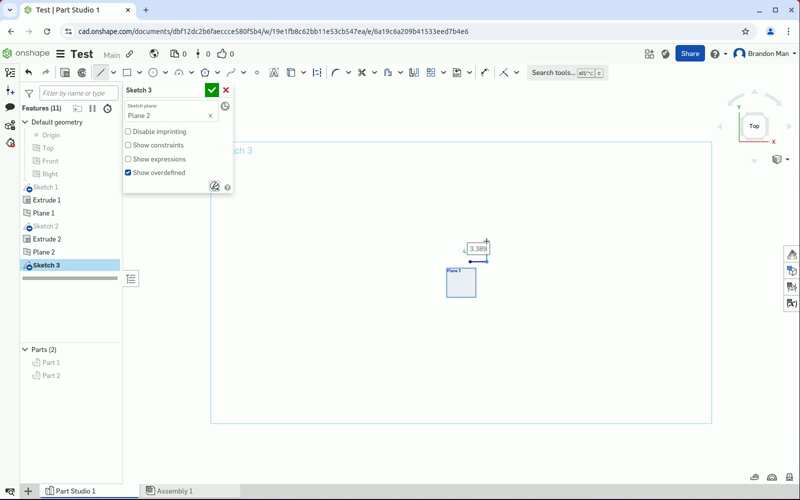
key_down(shift)
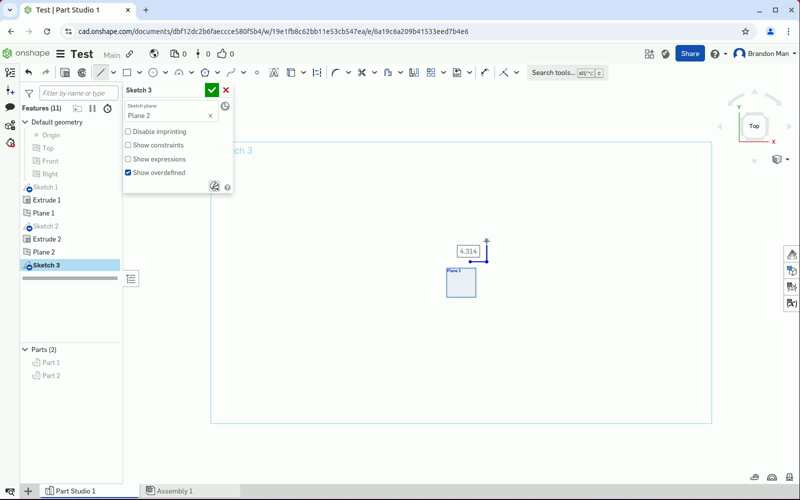
mouse_move(516, 240)
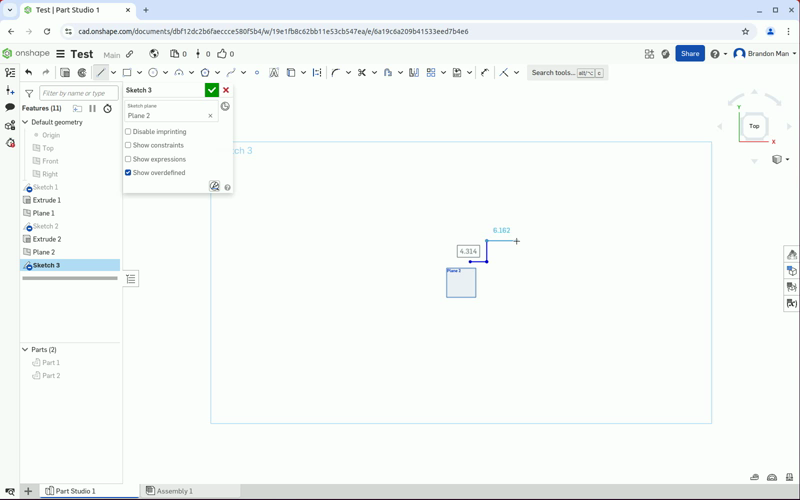
mouse_move(470, 240)
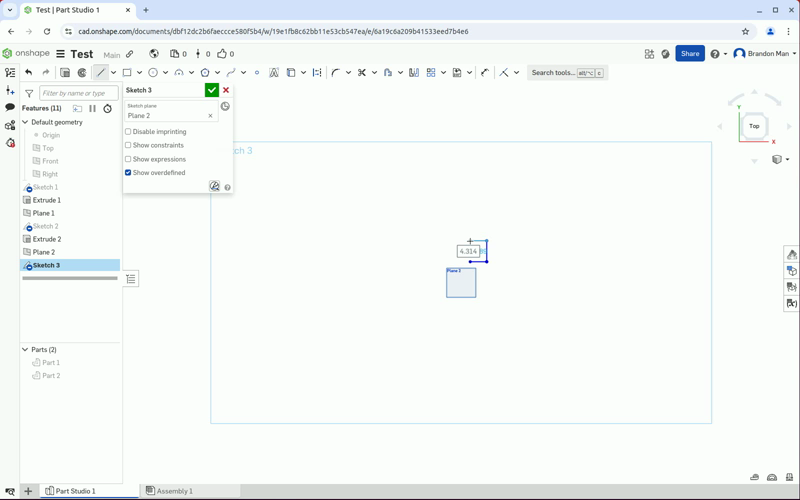
click(470, 240)
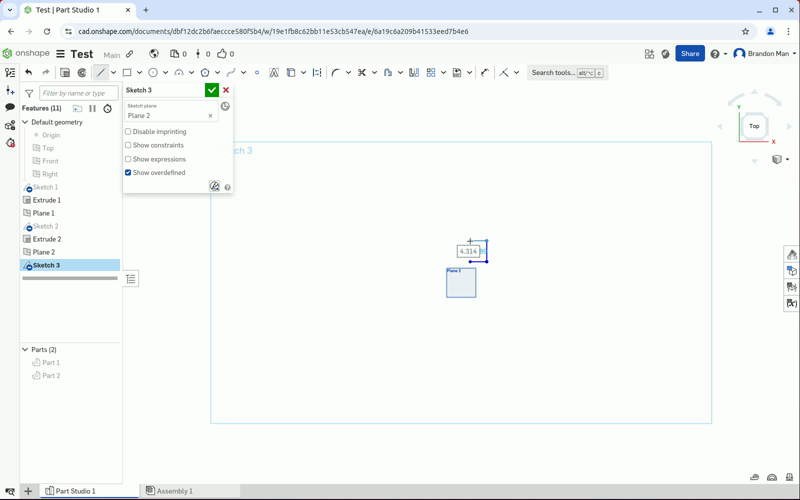
key_up(shift)
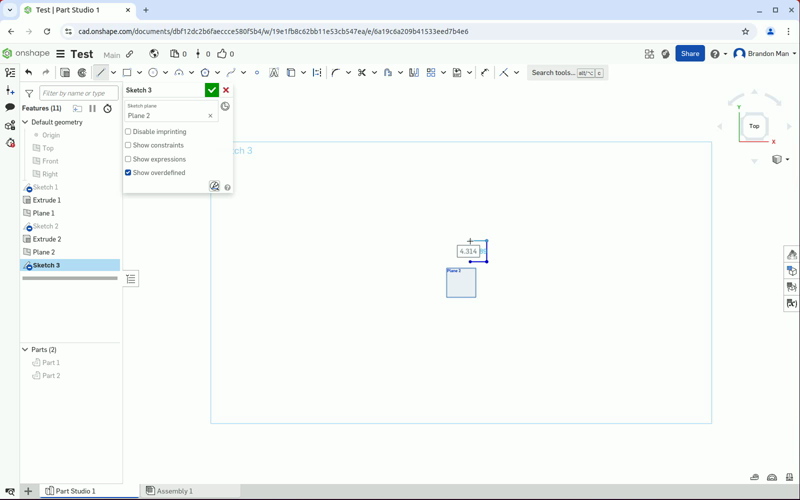
mouse_move(500, 240)
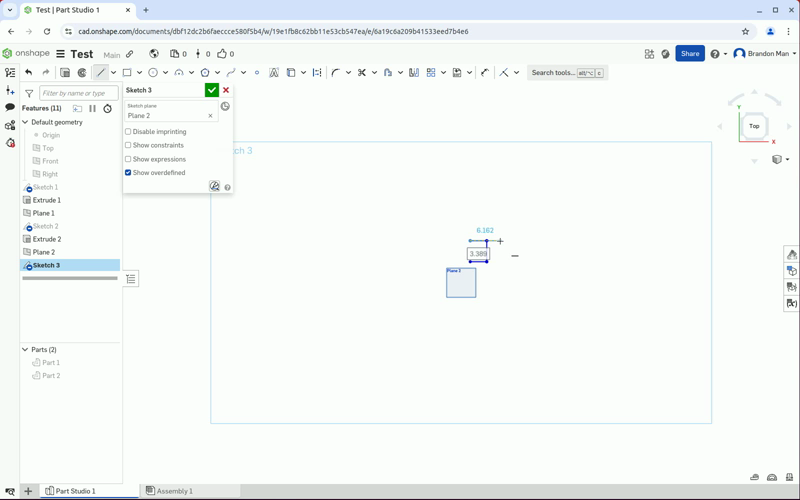
key_down(shift)
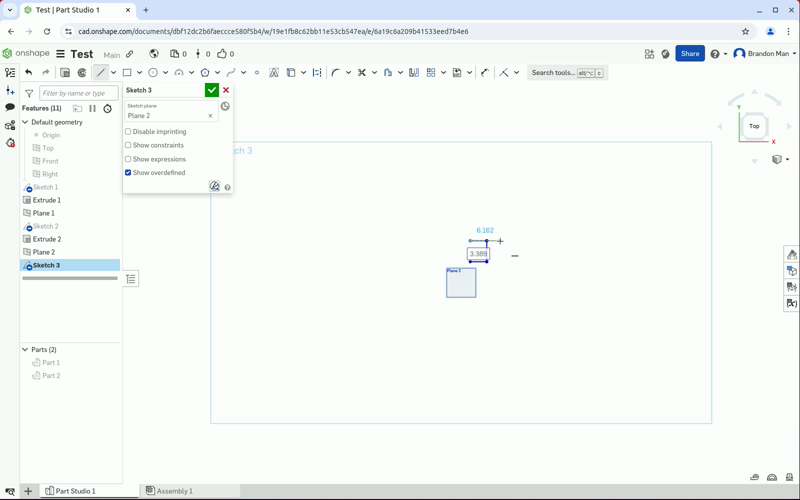
mouse_move(470, 261)
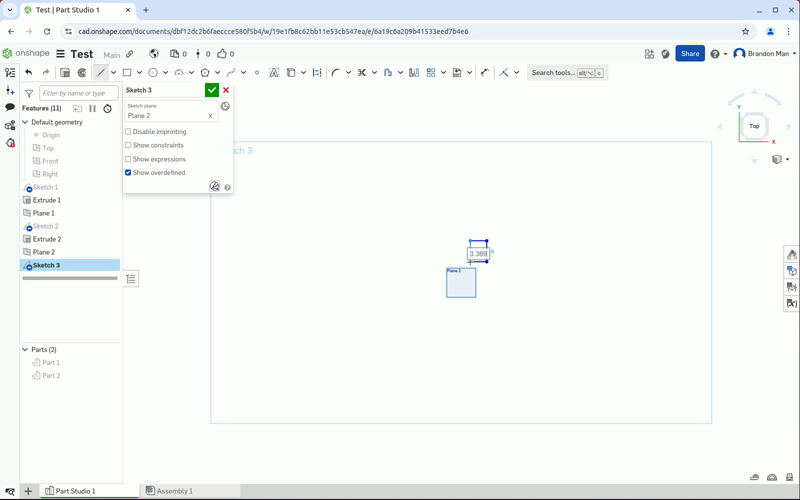
key_up(shift)
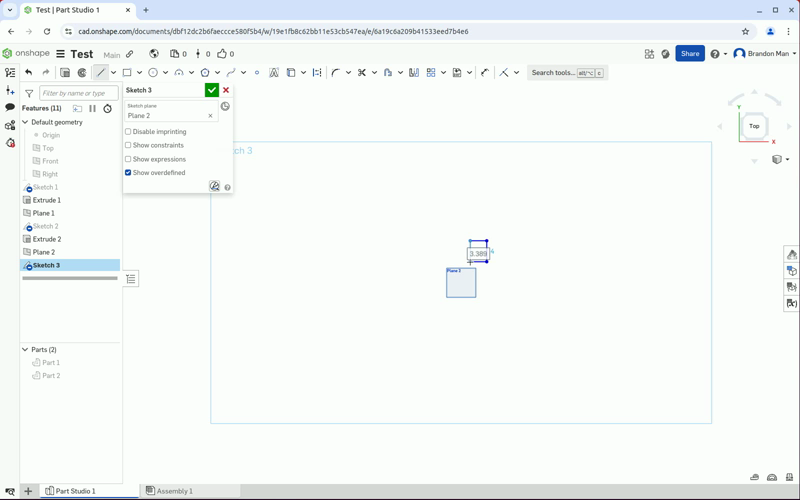
click(470, 261)
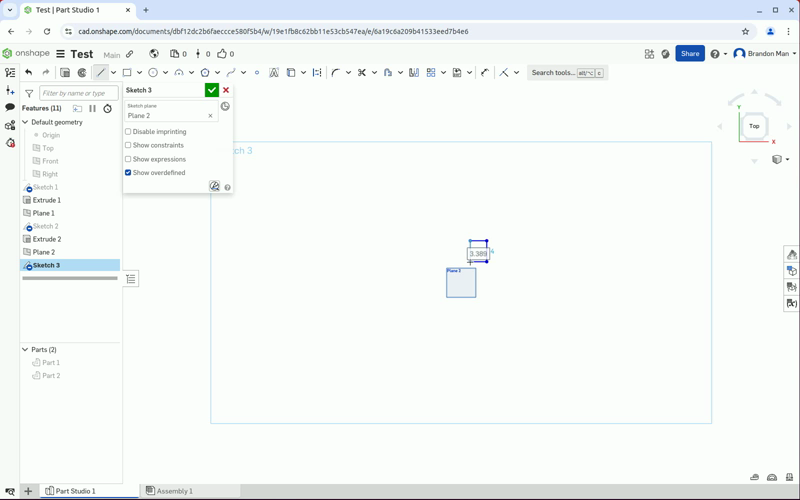
key(esc)
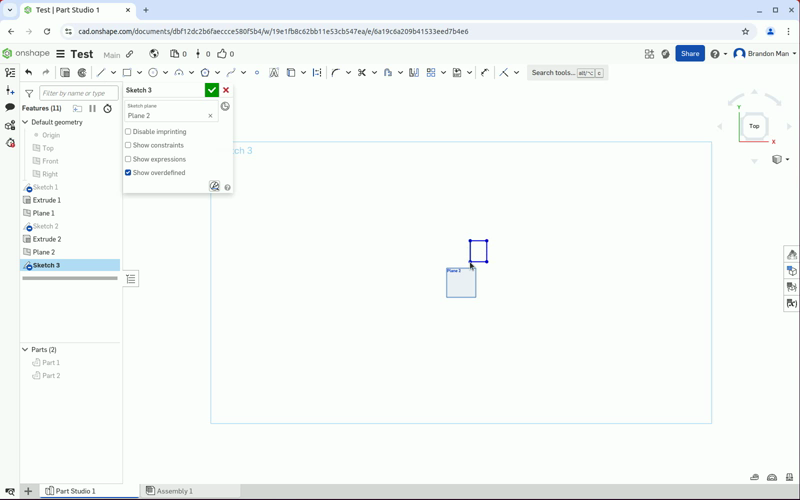
mouse_move(485, 248)
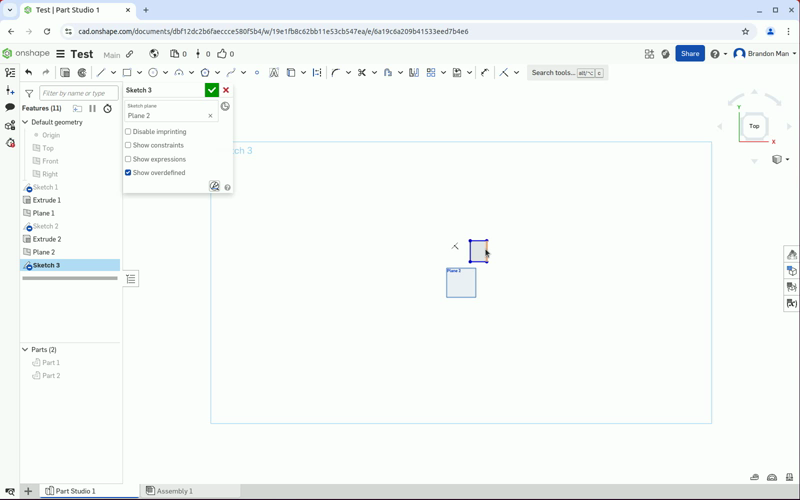
scroll(6)
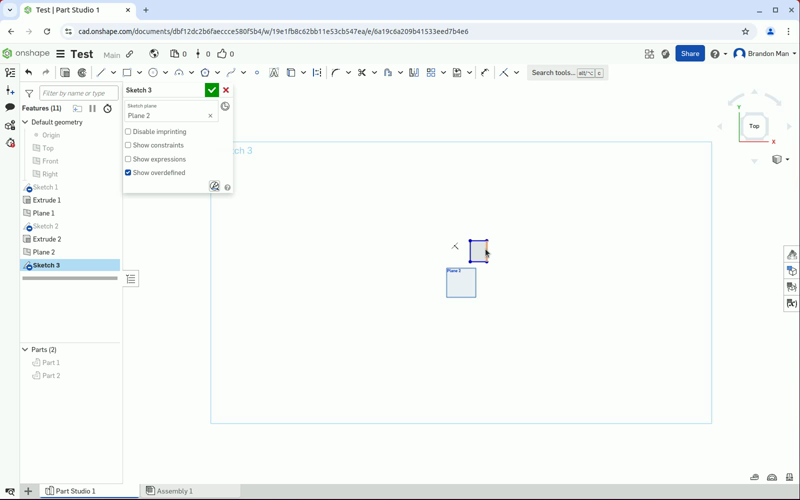
scroll(6)
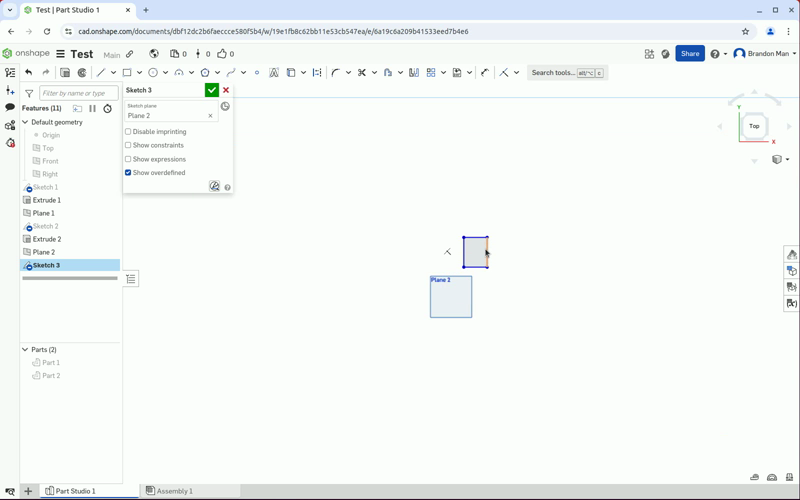
scroll(6)
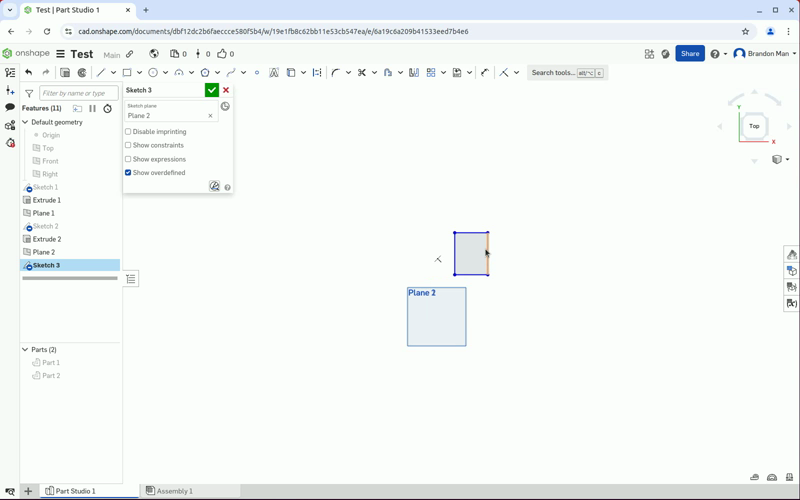
scroll(6)
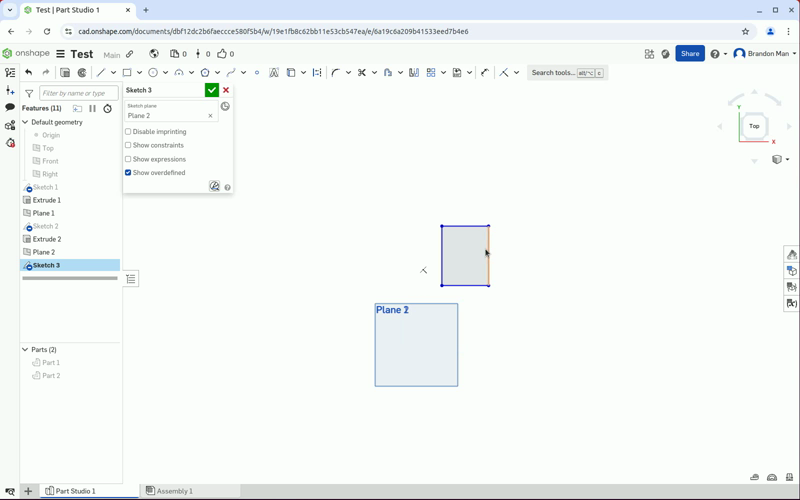
scroll(6)
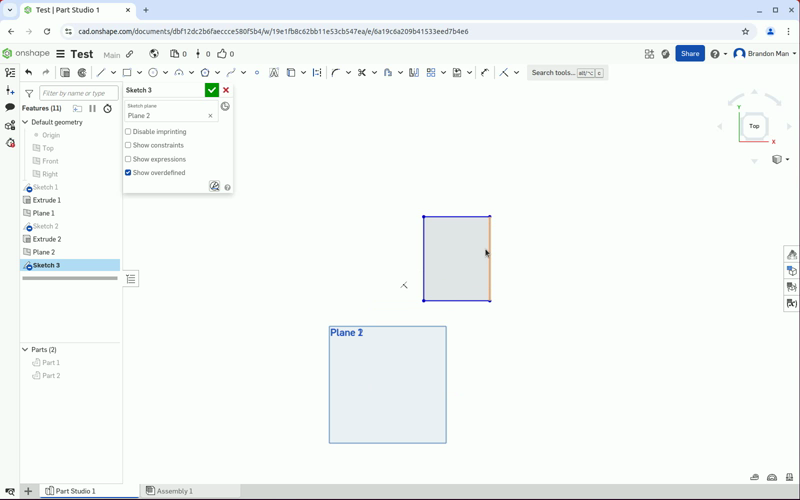
scroll(6)
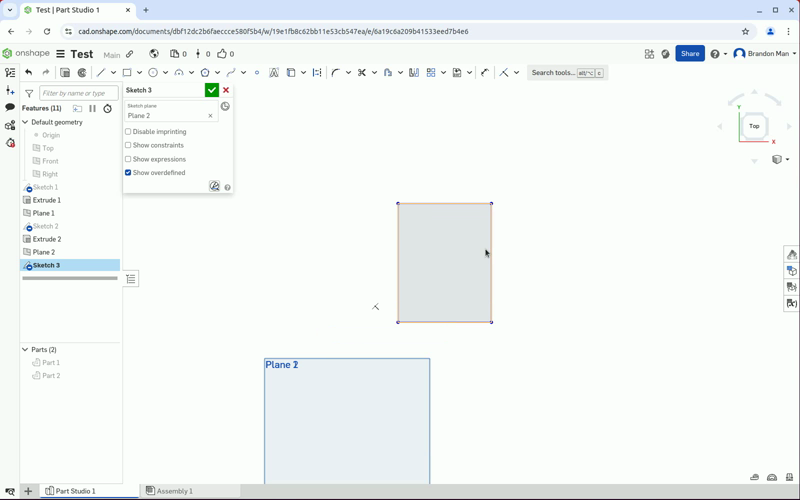
scroll(6)
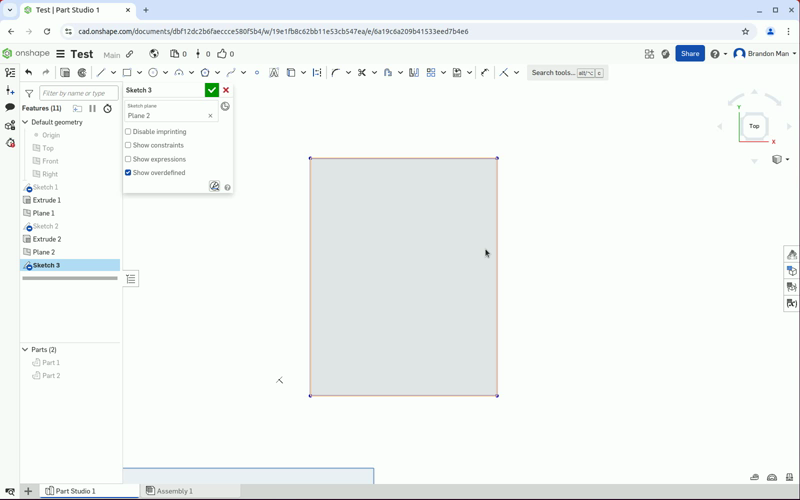
click(485, 248)
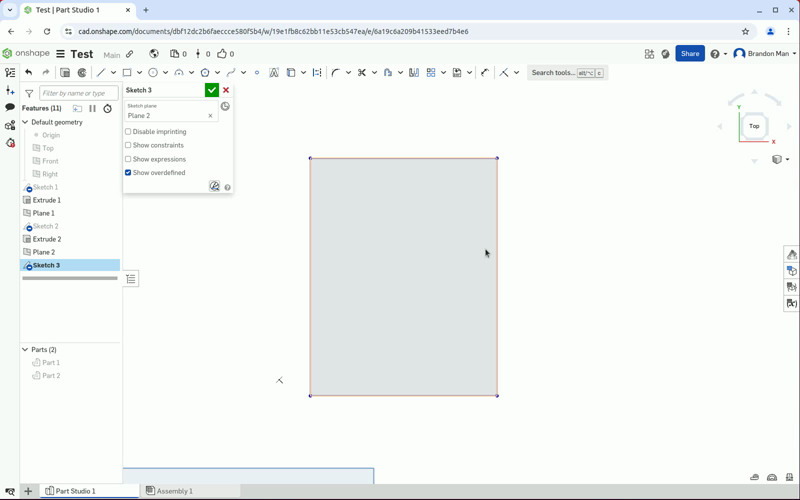
scroll(-6)
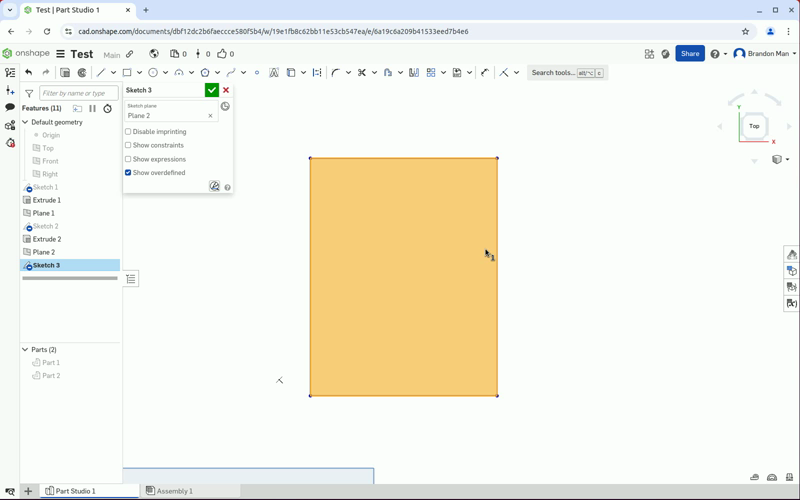
scroll(-6)
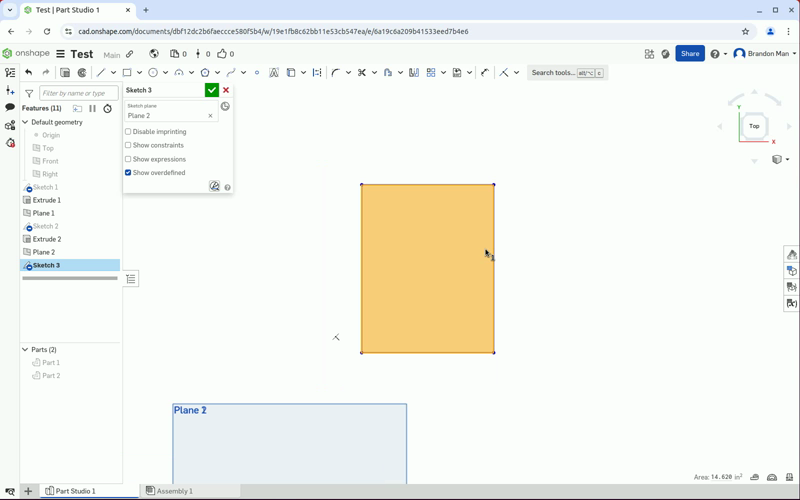
scroll(-6)
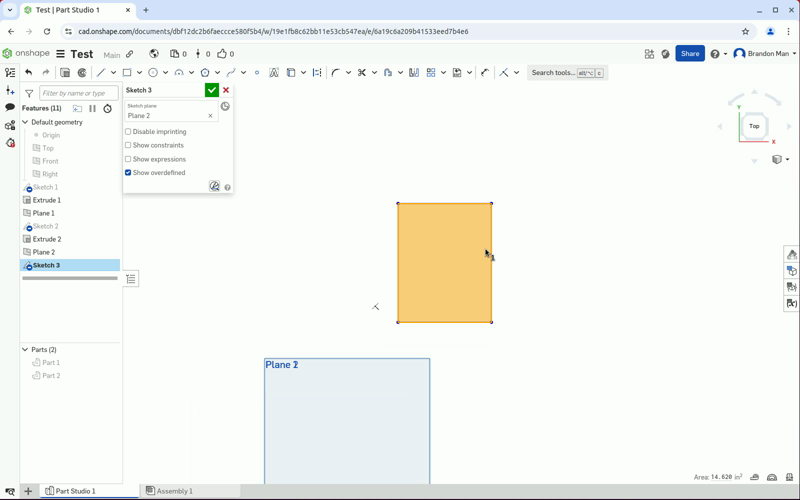
scroll(-6)
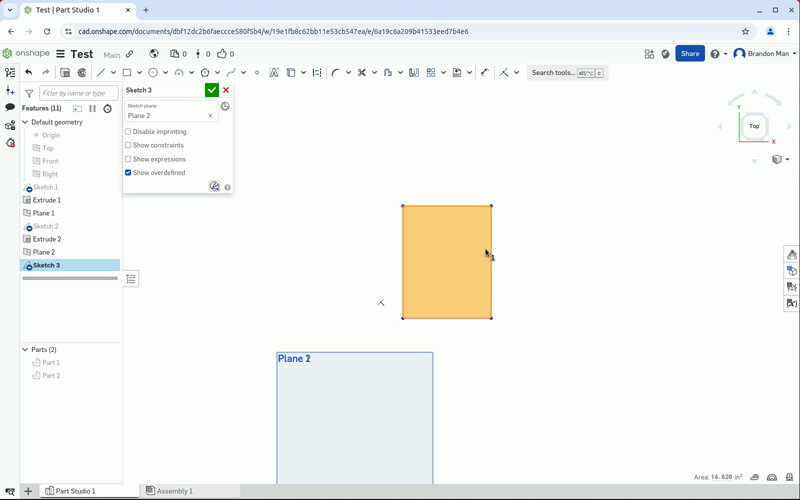
scroll(-6)
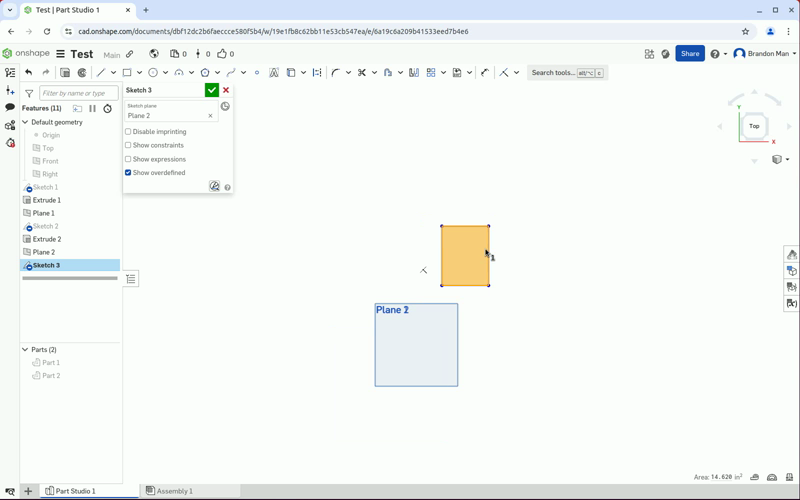
scroll(-6)
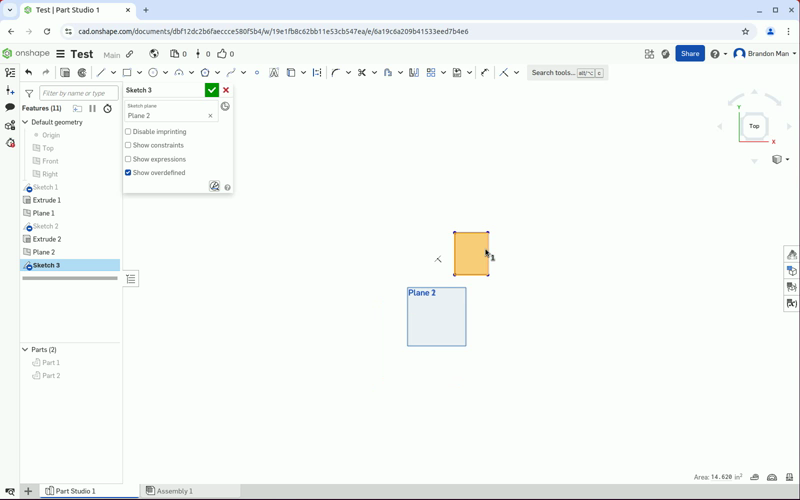
scroll(-6)
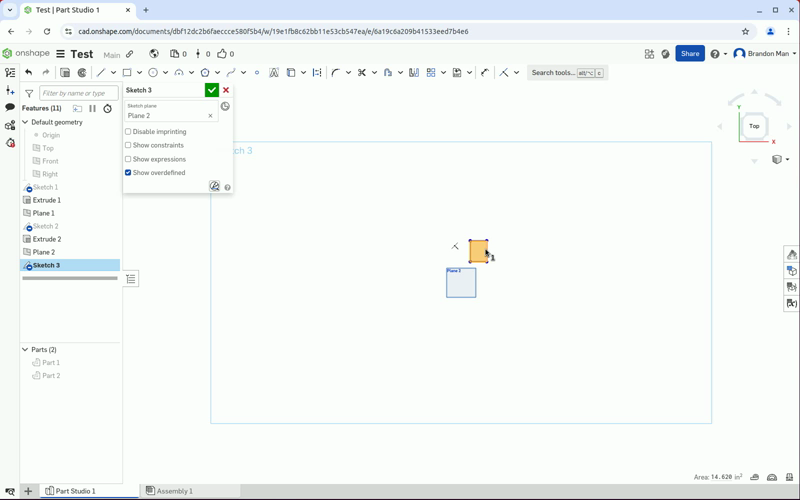
mouse_move(73, 352)
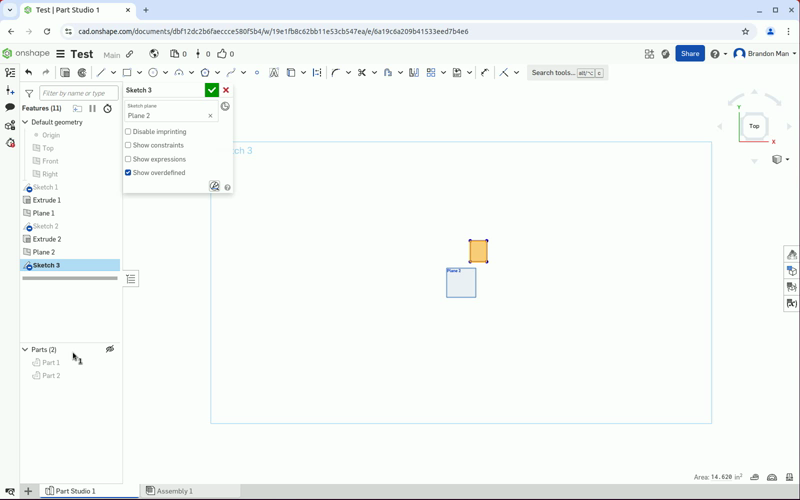
key(shift+y)
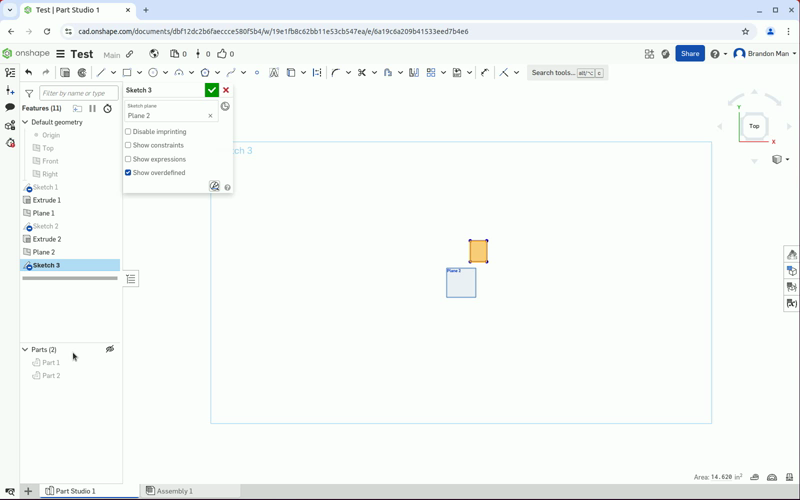
key(shift+e)
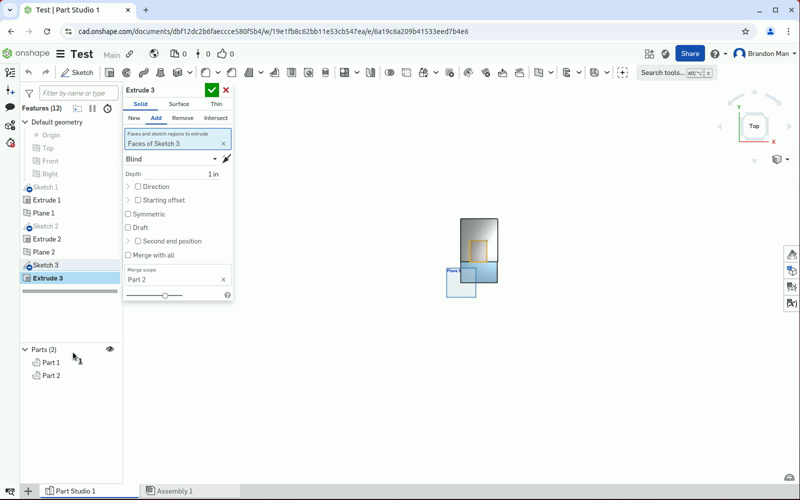
mouse_move(143, 106)
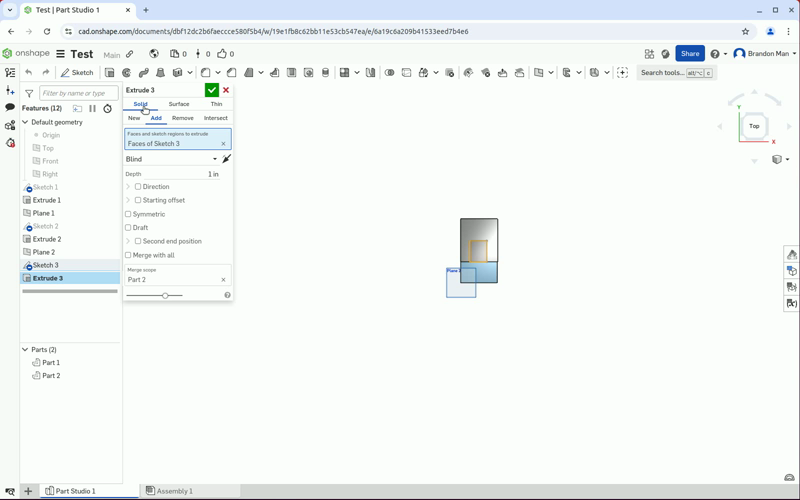
click(143, 106)
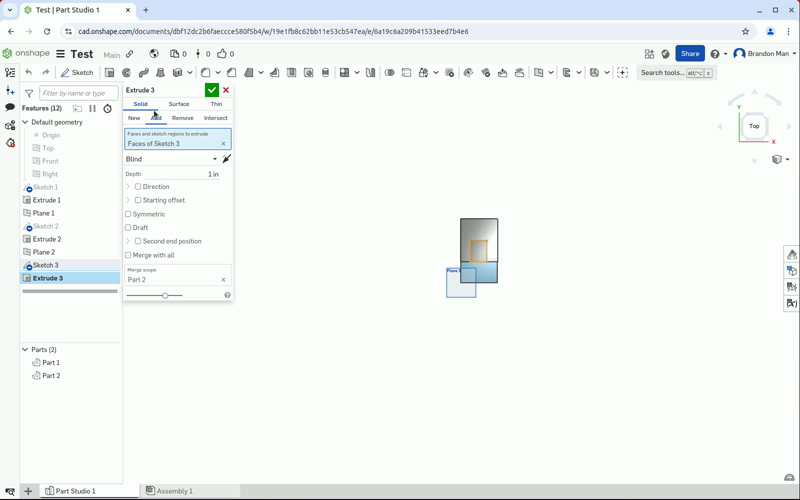
mouse_move(186, 120)
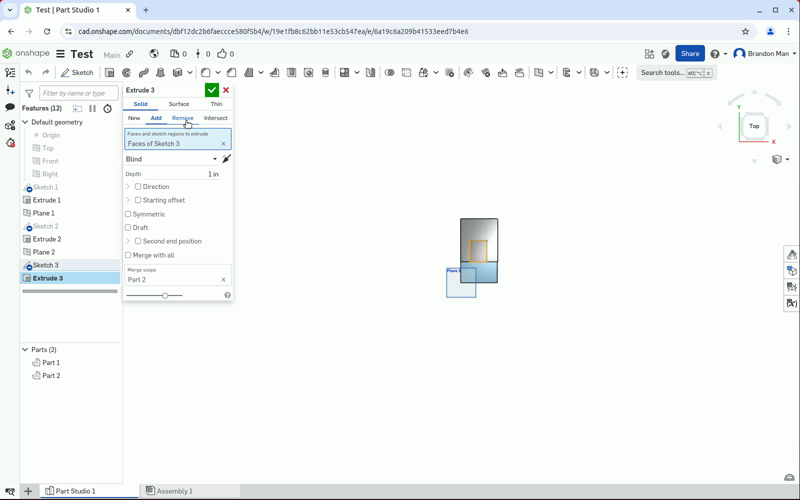
click(186, 120)
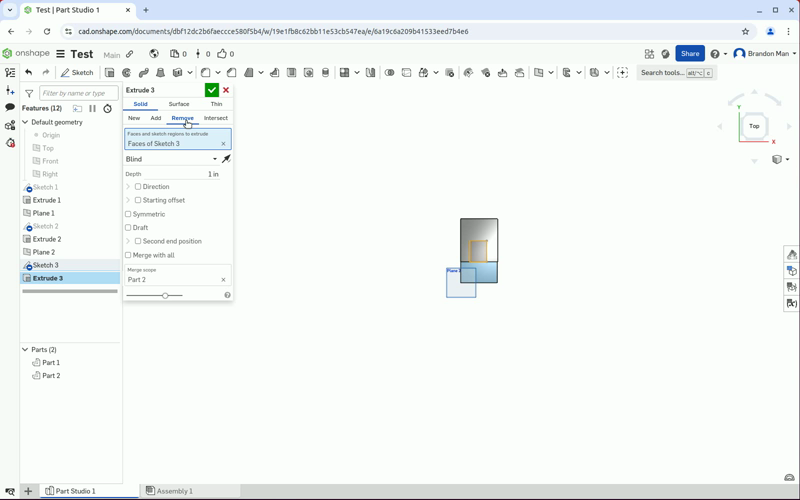
key(tab, 4)
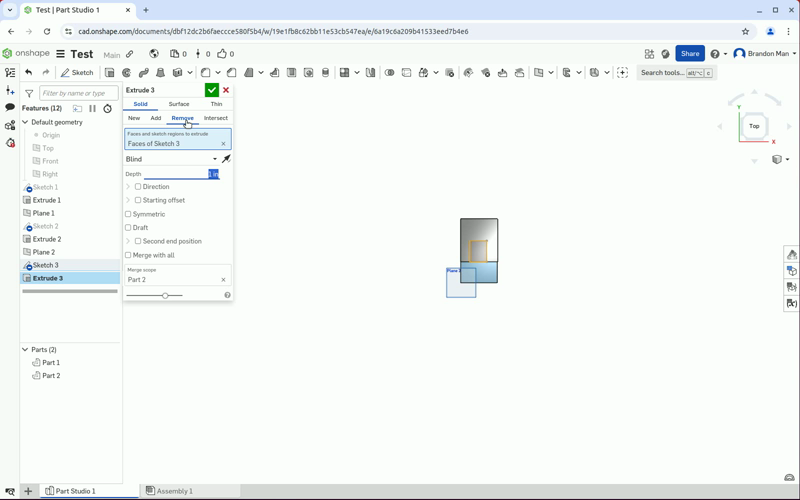
text(3.851)
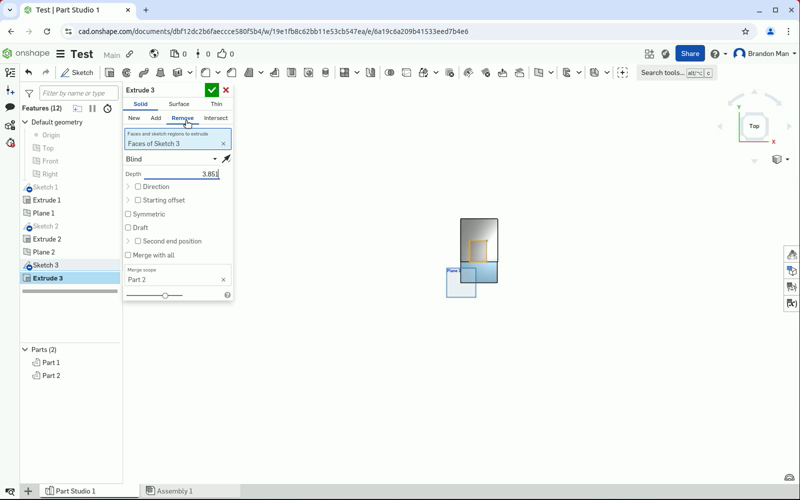
key(tab, 6)
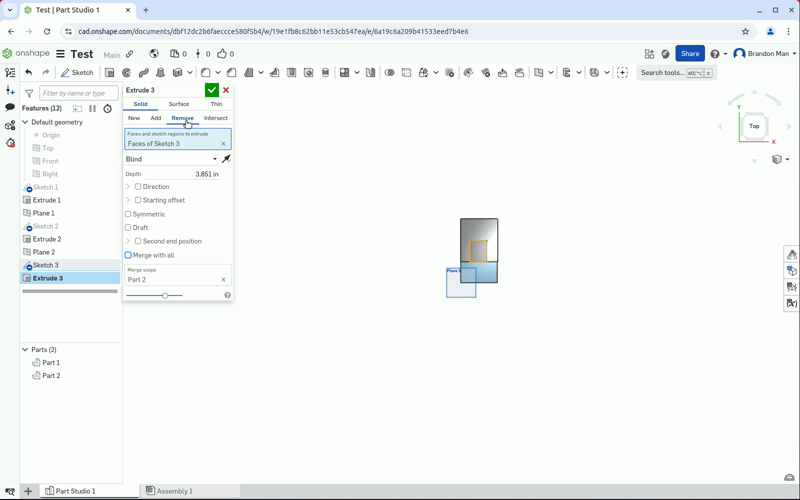
key(space)
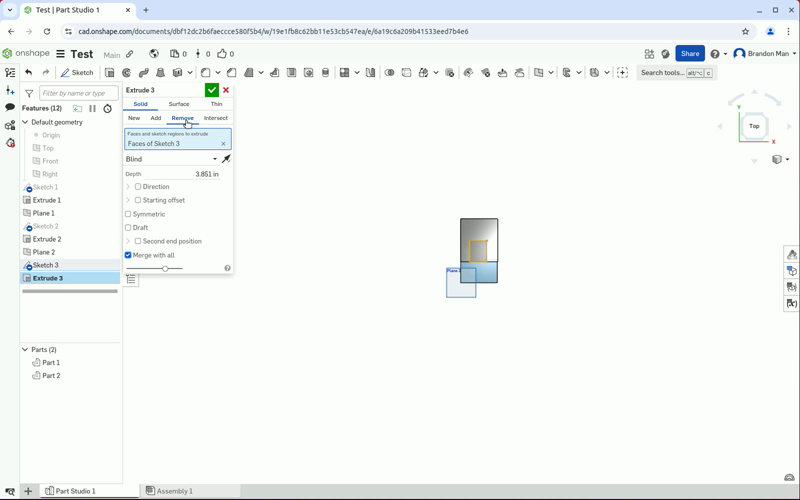
key(enter)
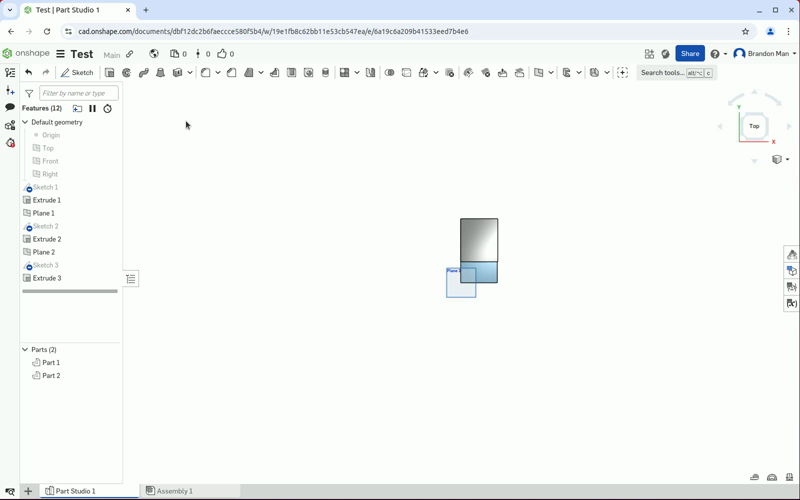
key(shift+h)
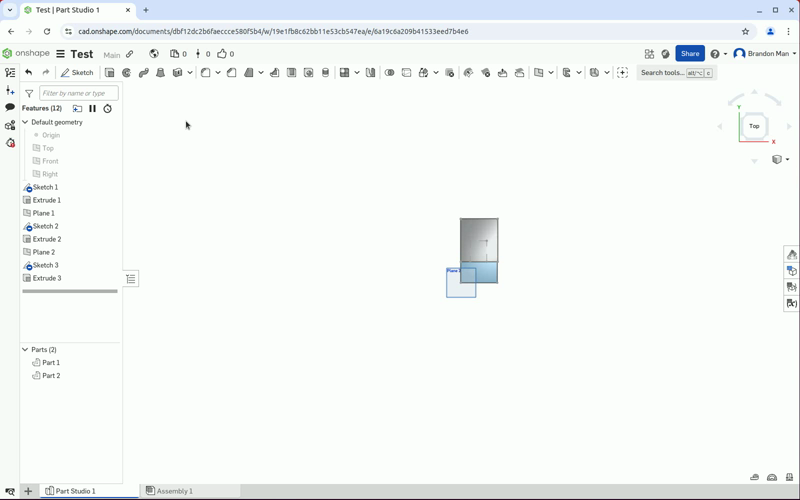
key(shift+h)
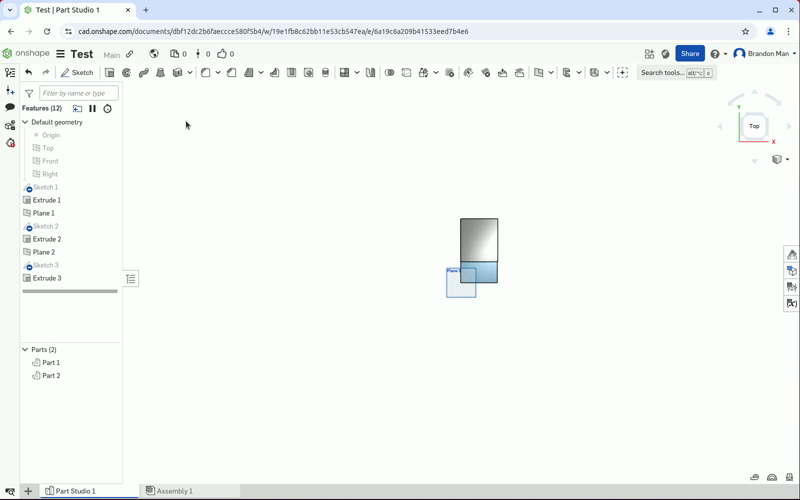
mouse_move(73, 189)
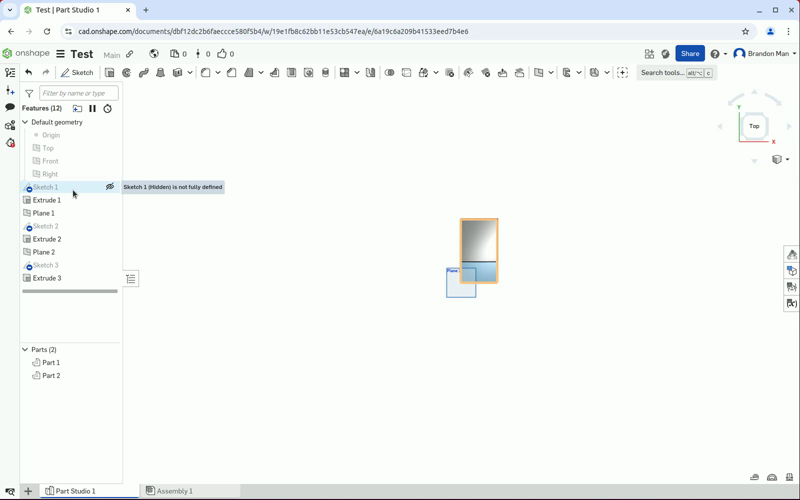
click(73, 189)
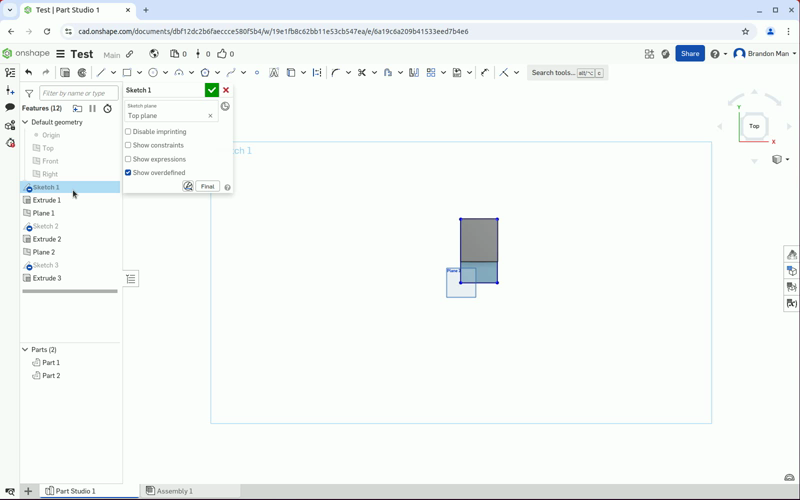
mouse_move(229, 92)
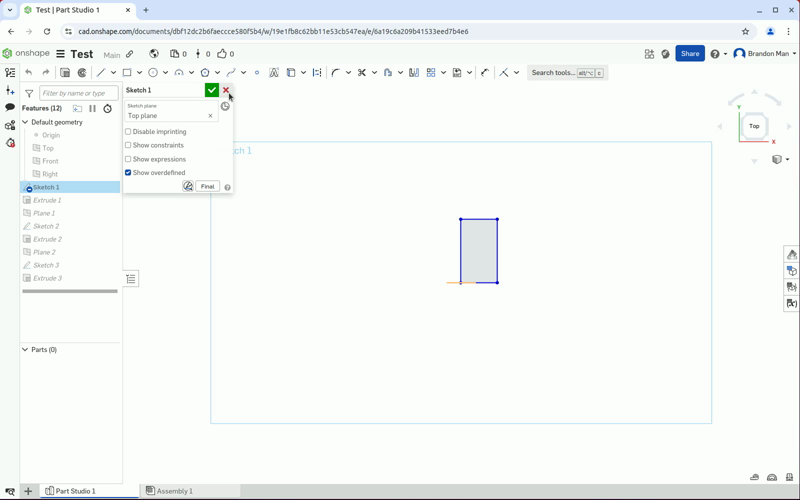
click(229, 92)
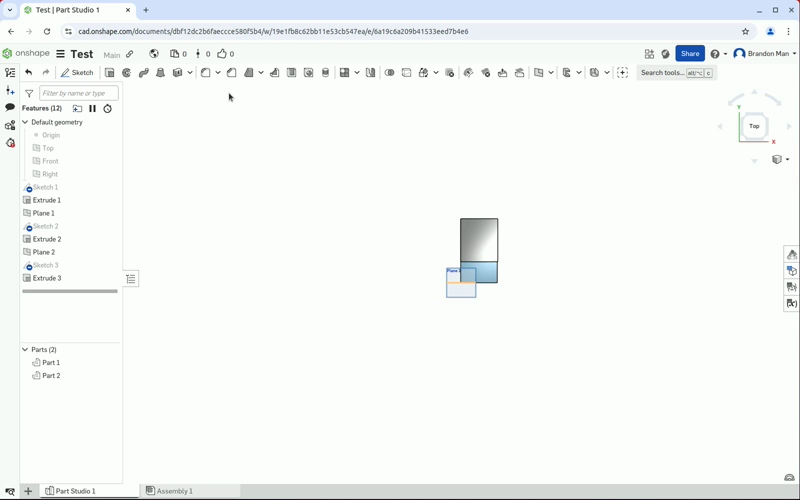
key(shift+s)
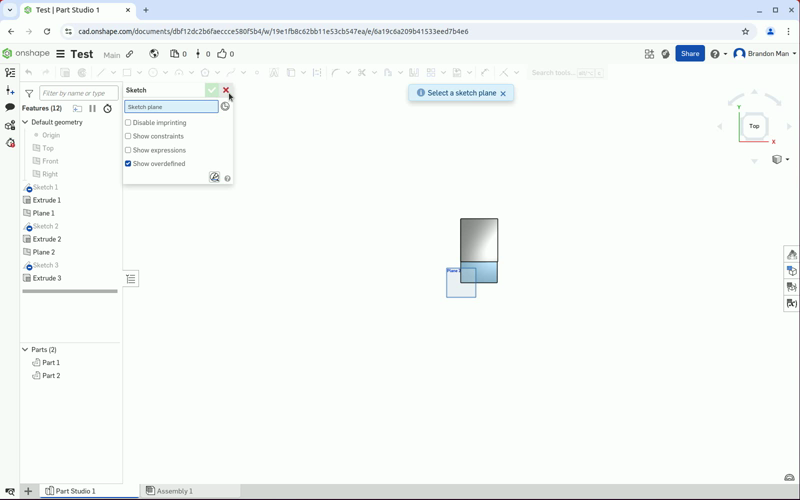
mouse_move(73, 254)
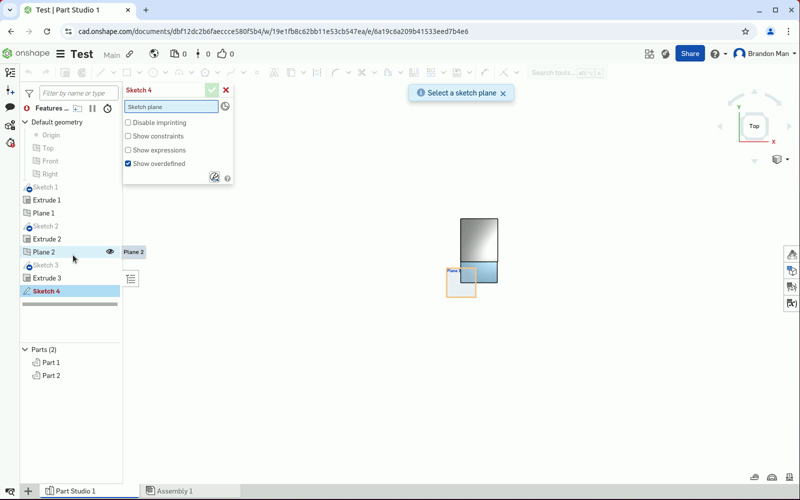
click(73, 254)
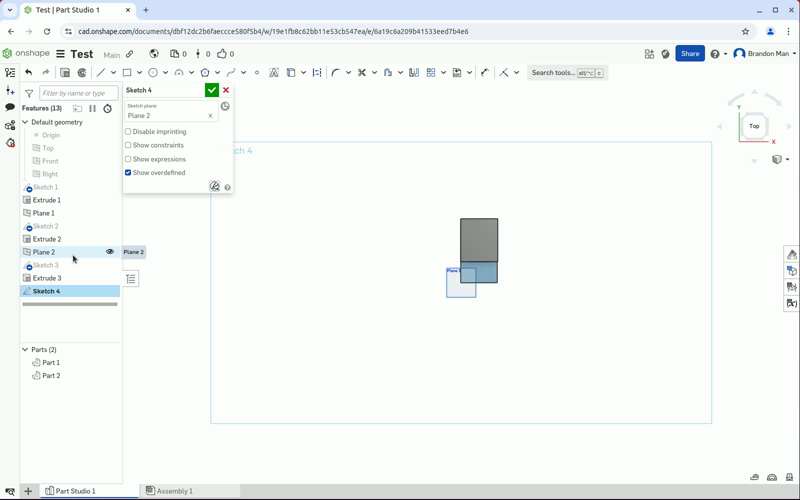
mouse_move(73, 352)
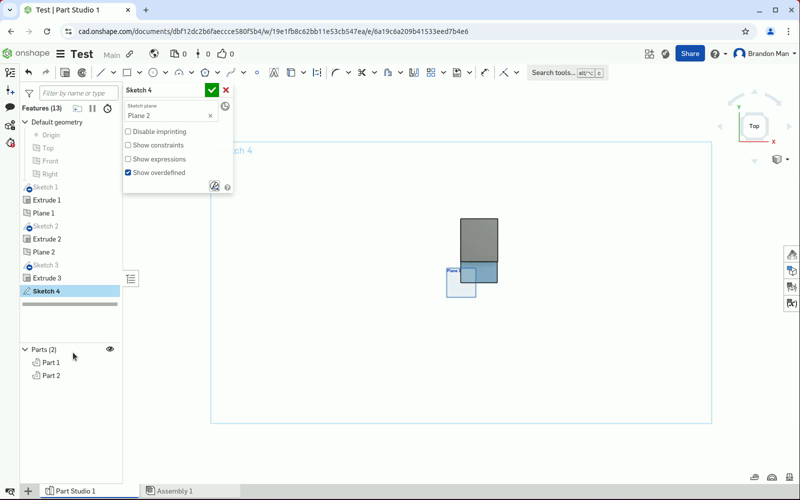
key(y)
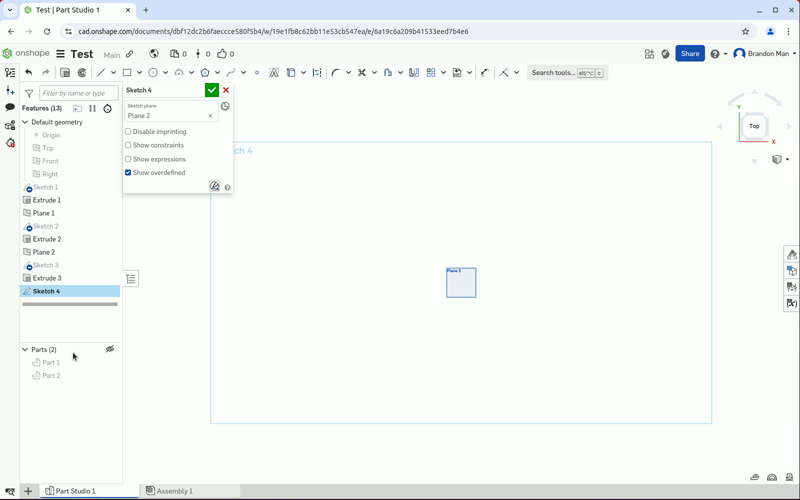
key(l)
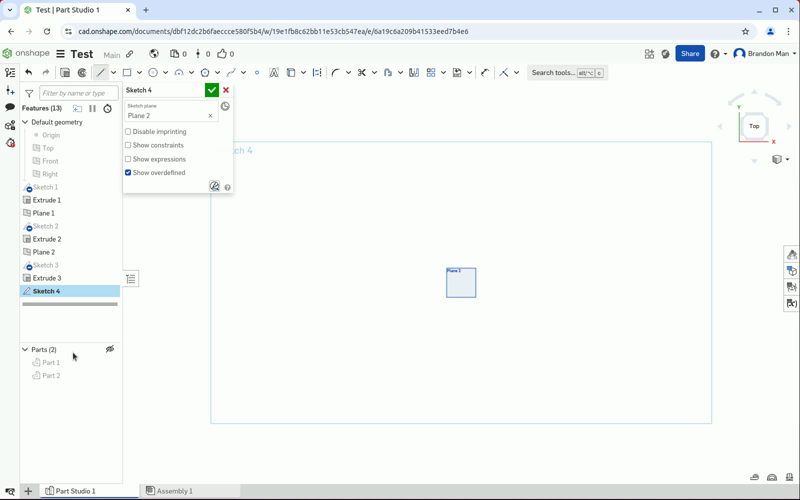
key_down(shift)
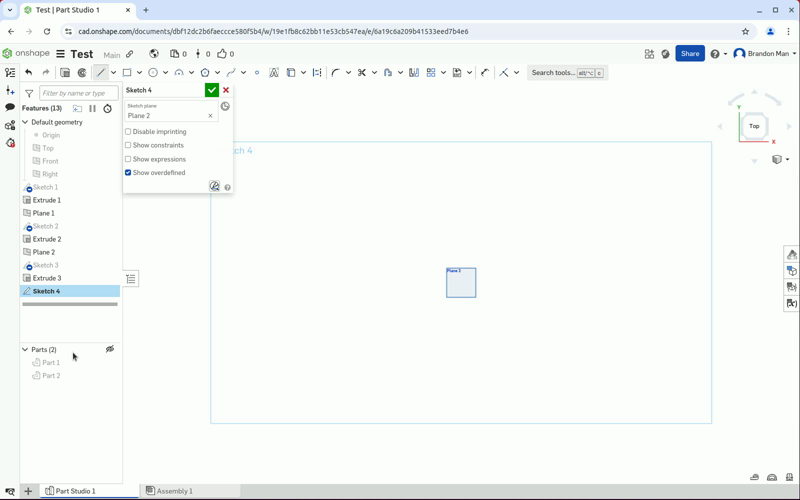
mouse_move(460, 241)
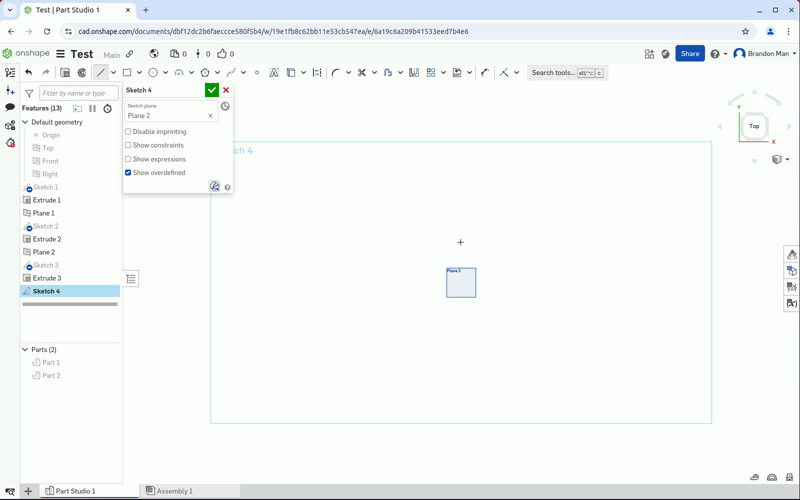
click(460, 241)
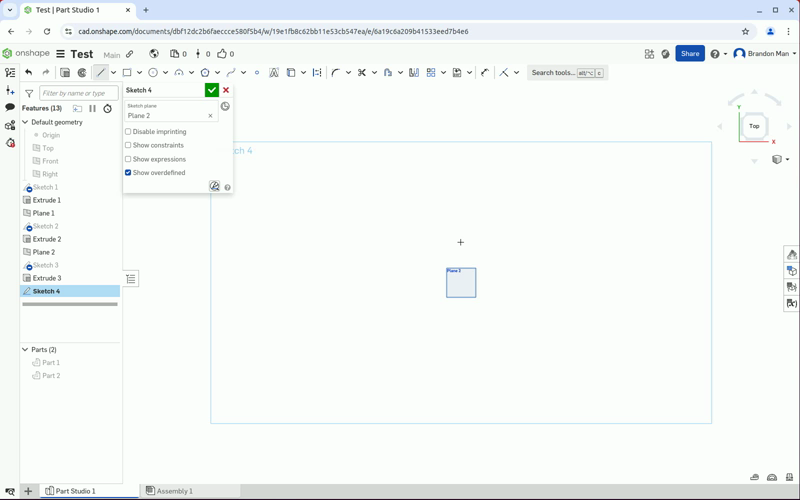
key_up(shift)
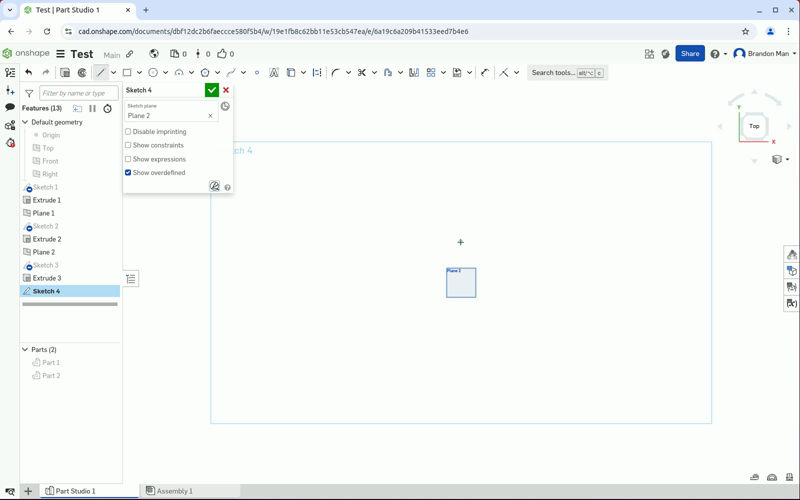
key_down(shift)
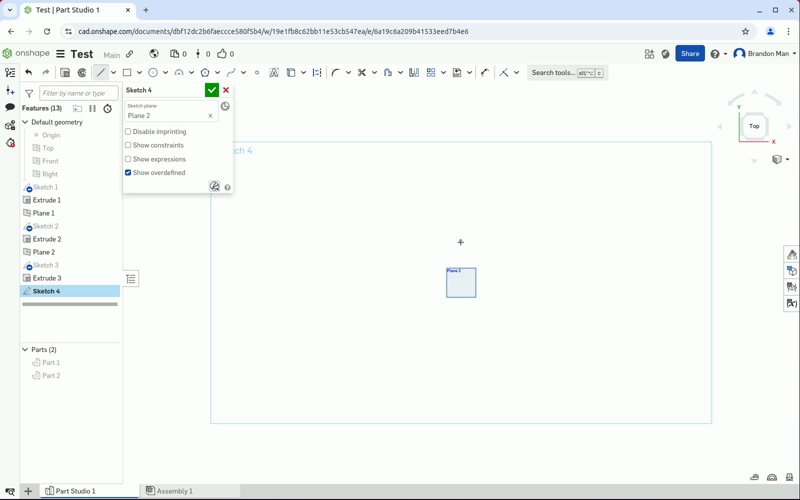
mouse_move(490, 241)
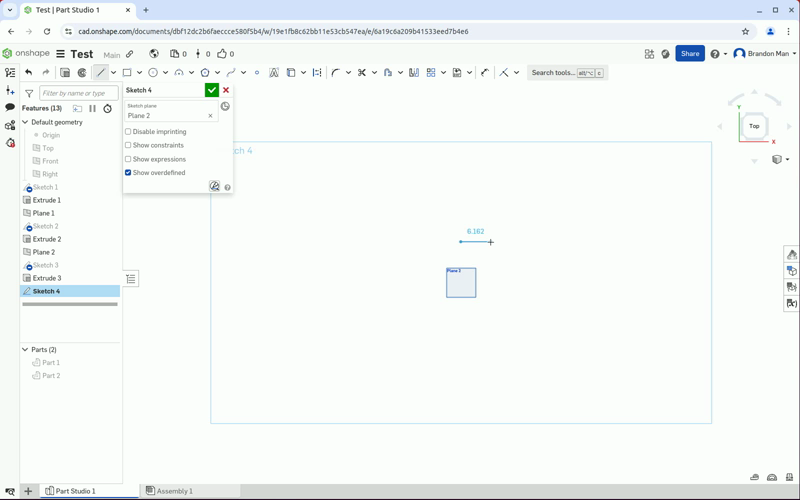
mouse_move(470, 241)
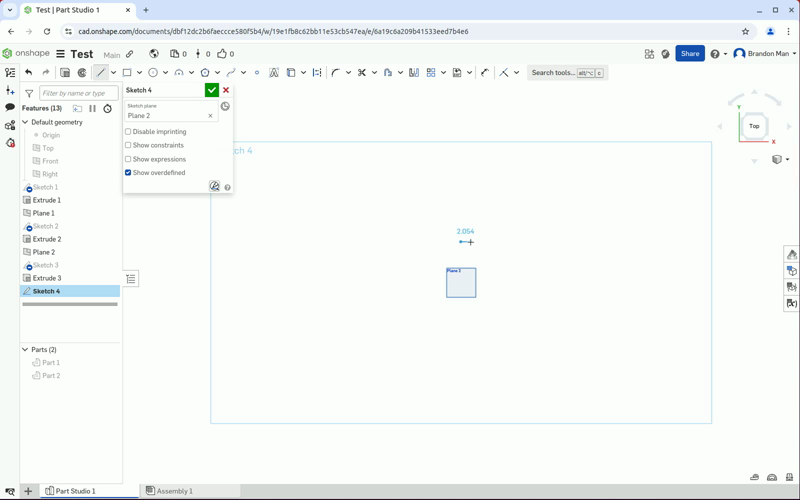
click(470, 241)
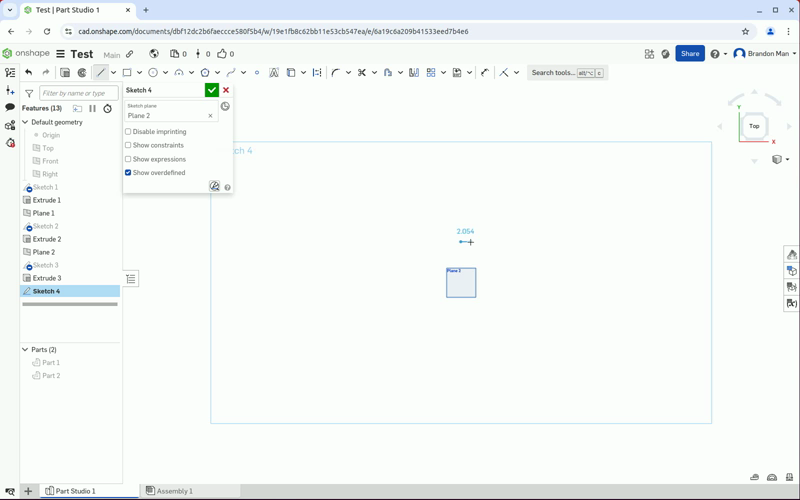
key_up(shift)
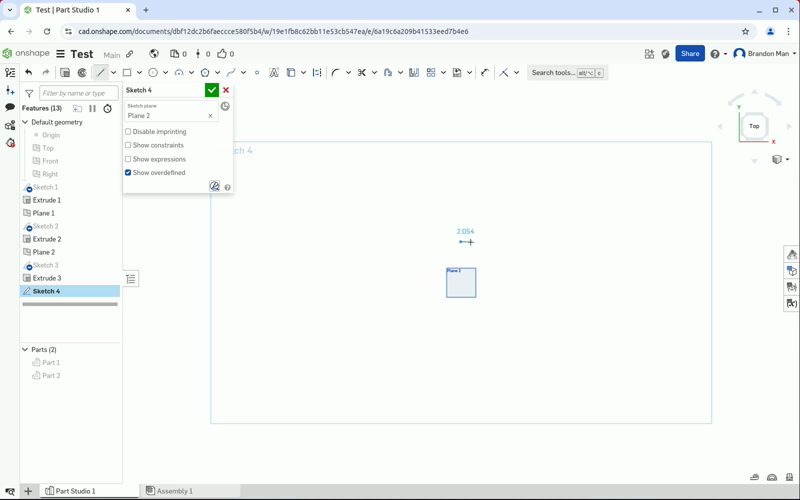
key_down(shift)
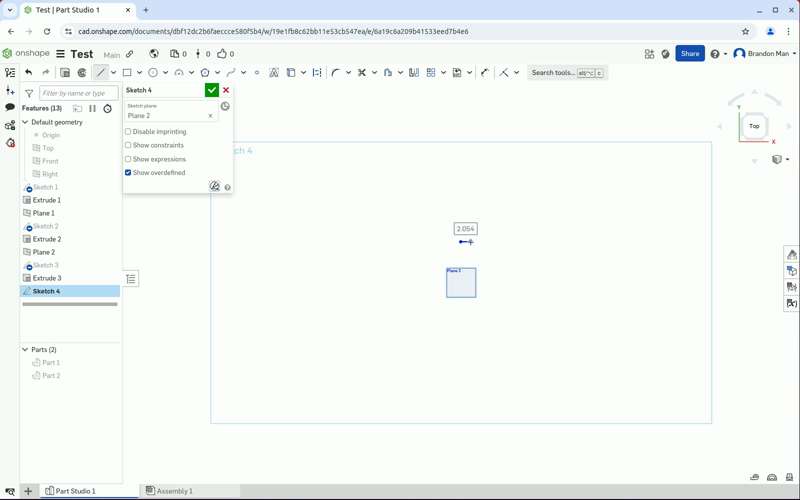
mouse_move(500, 241)
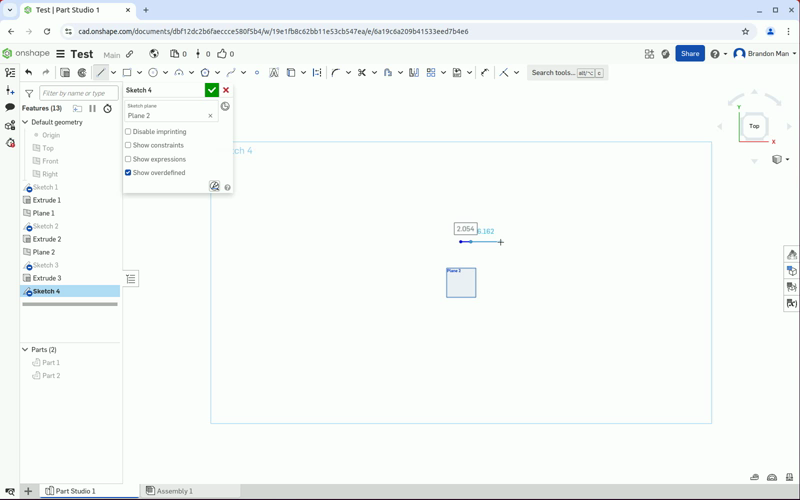
mouse_move(486, 241)
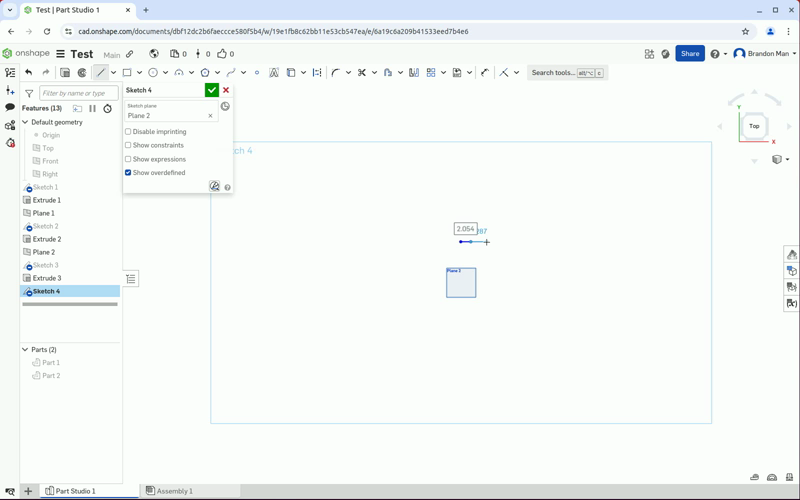
click(486, 241)
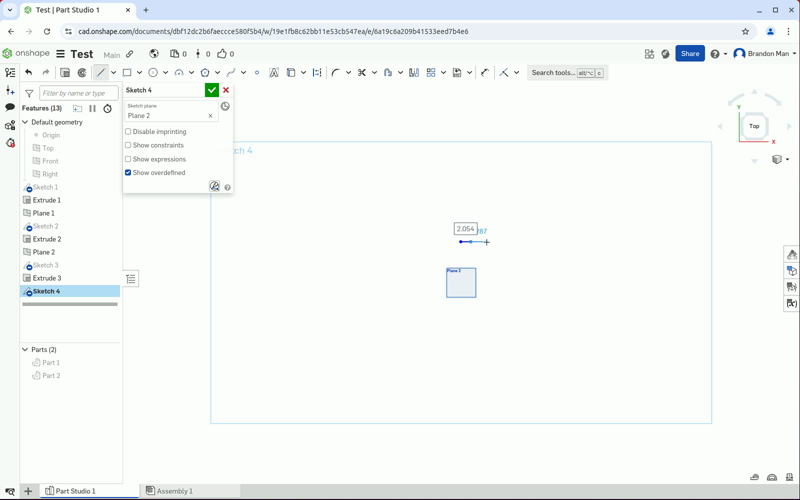
key_up(shift)
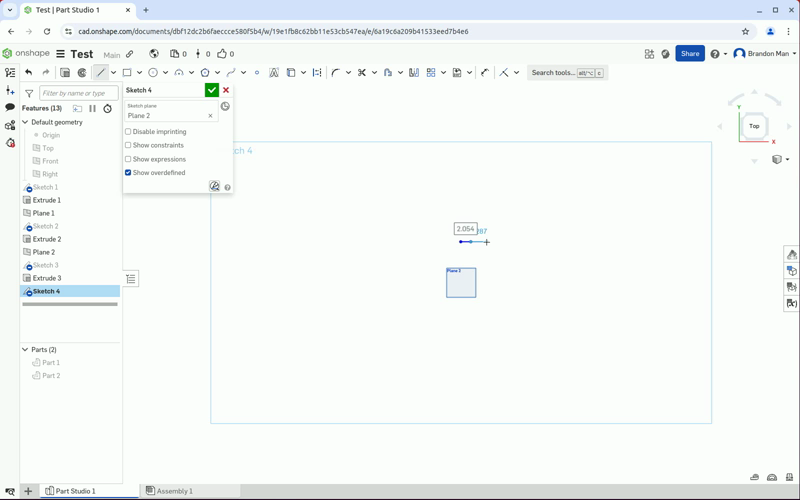
key_down(shift)
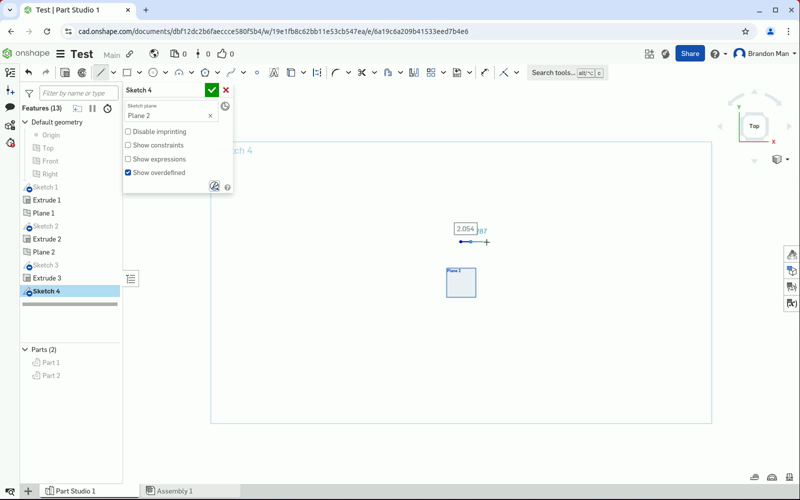
mouse_move(516, 241)
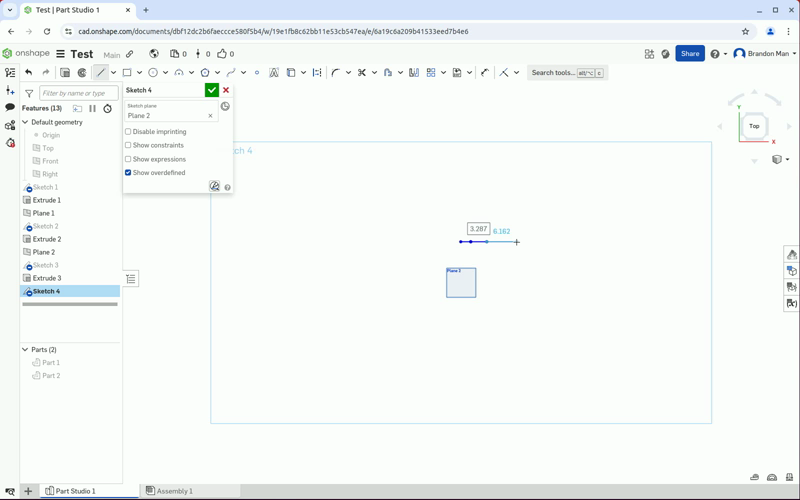
mouse_move(498, 241)
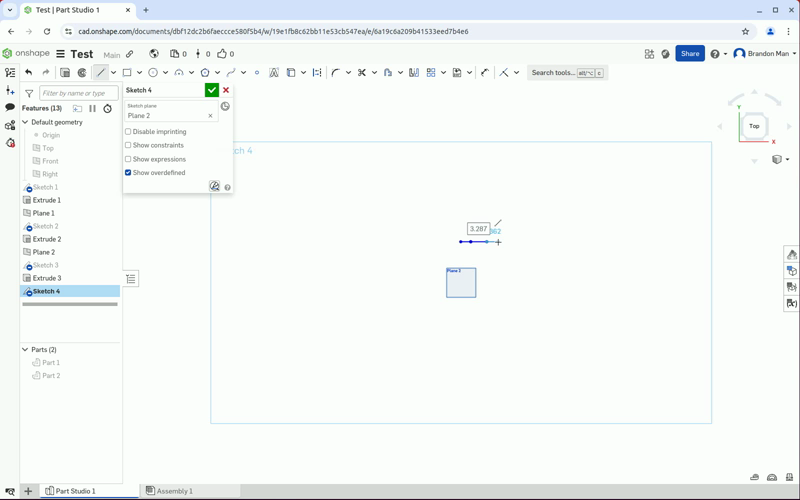
click(498, 241)
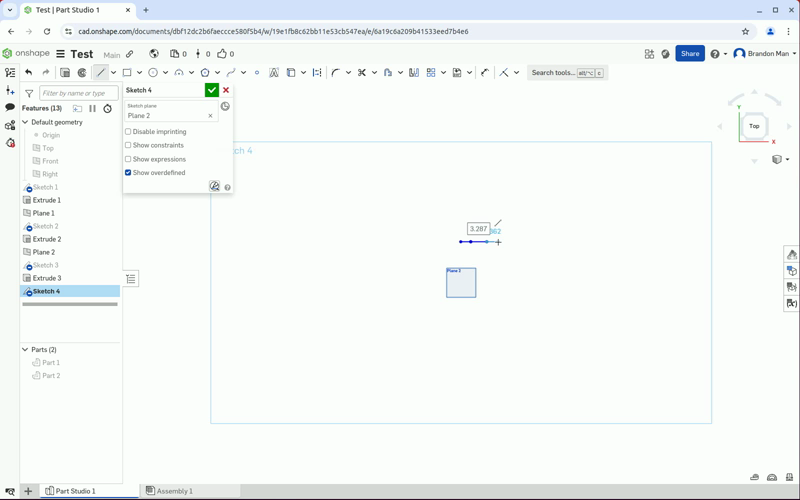
key_up(shift)
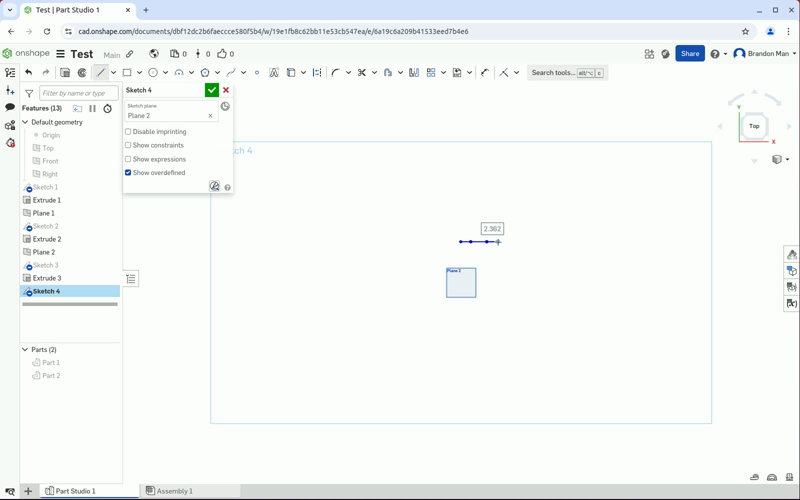
key_down(shift)
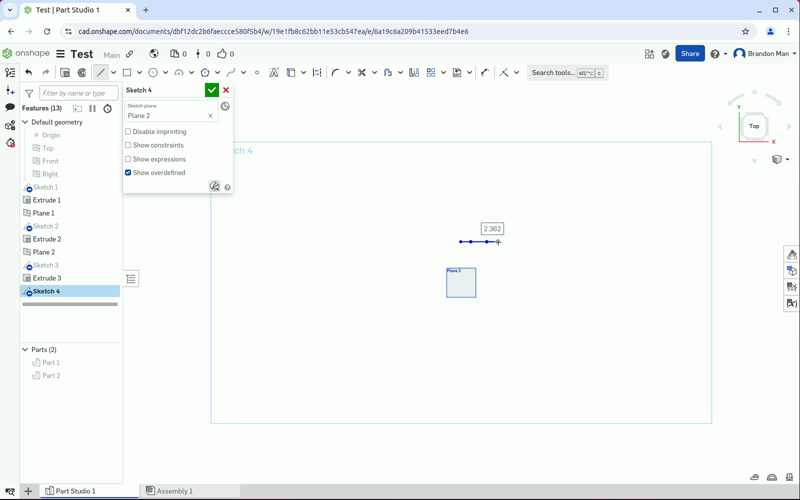
mouse_move(528, 241)
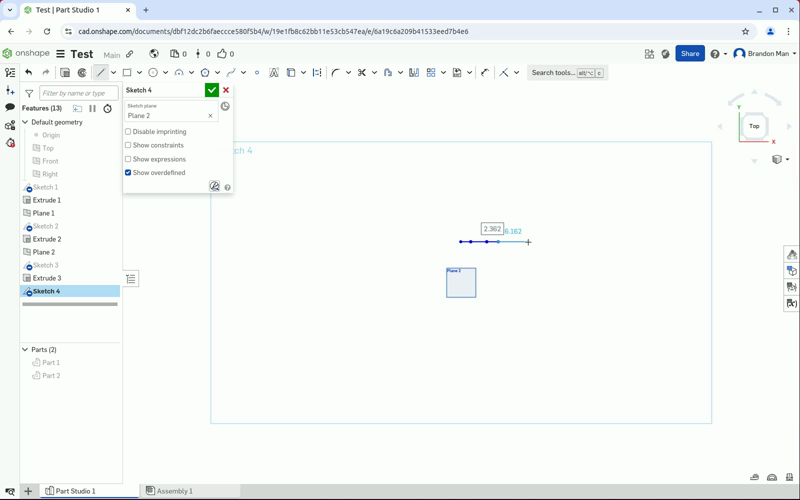
mouse_move(498, 219)
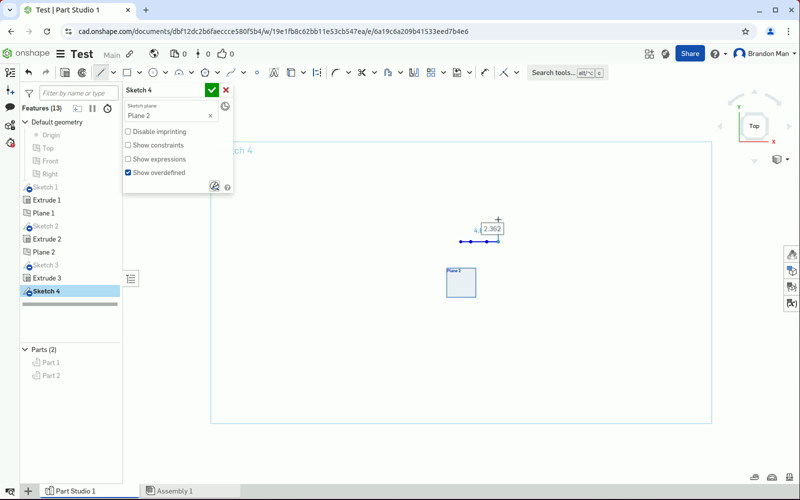
click(498, 219)
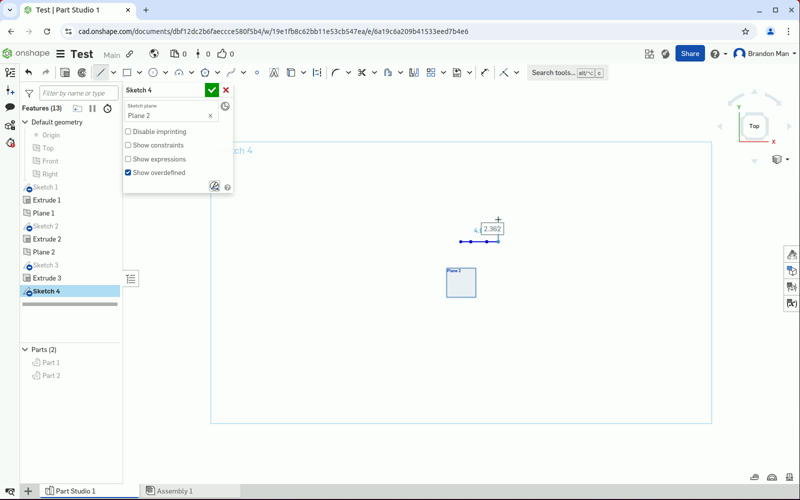
key_up(shift)
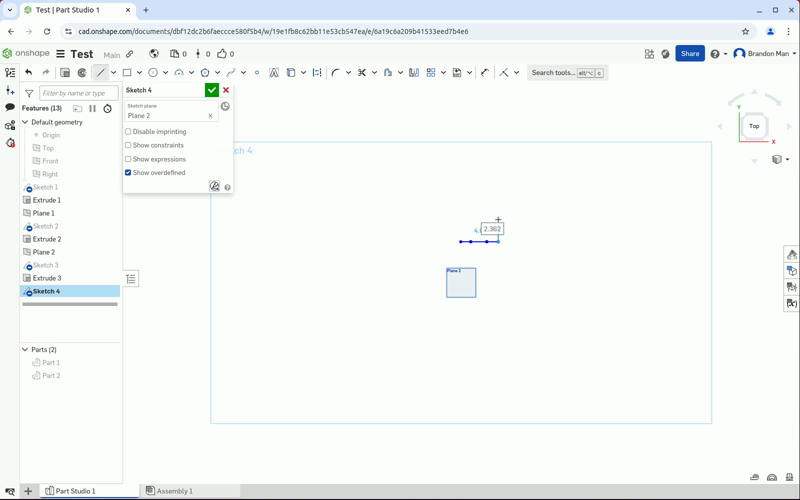
key_down(shift)
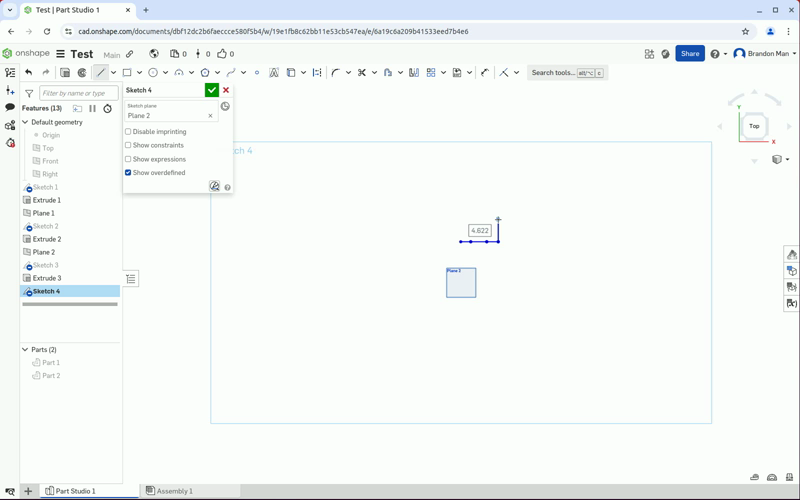
mouse_move(528, 219)
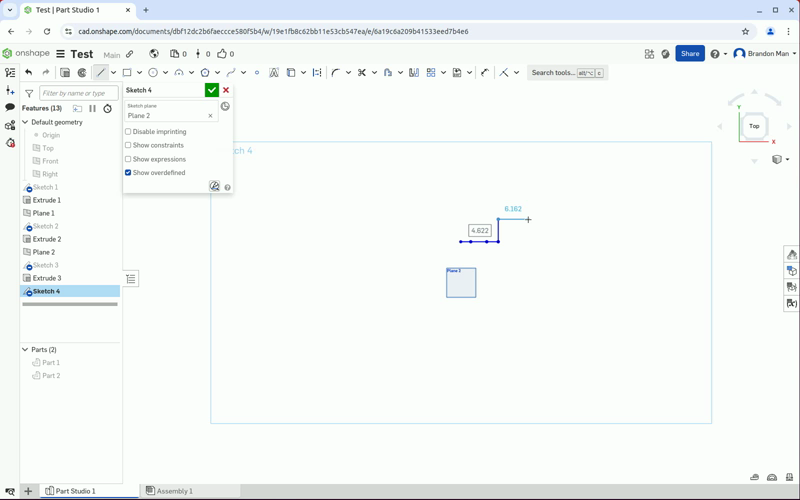
mouse_move(460, 219)
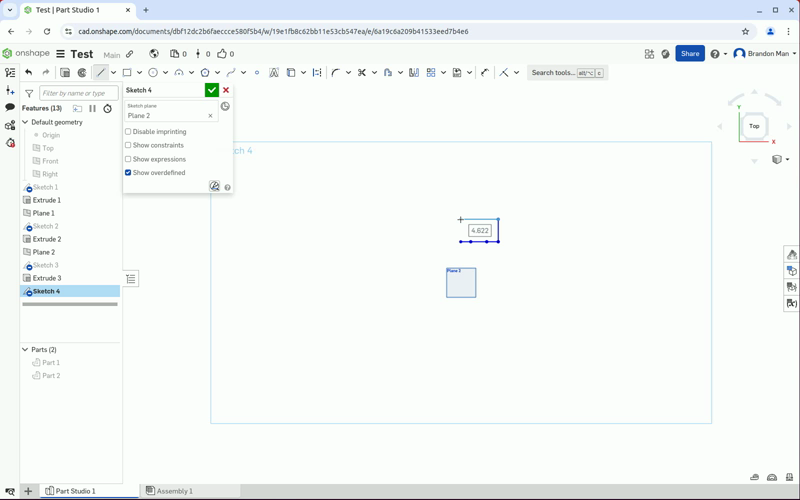
click(460, 219)
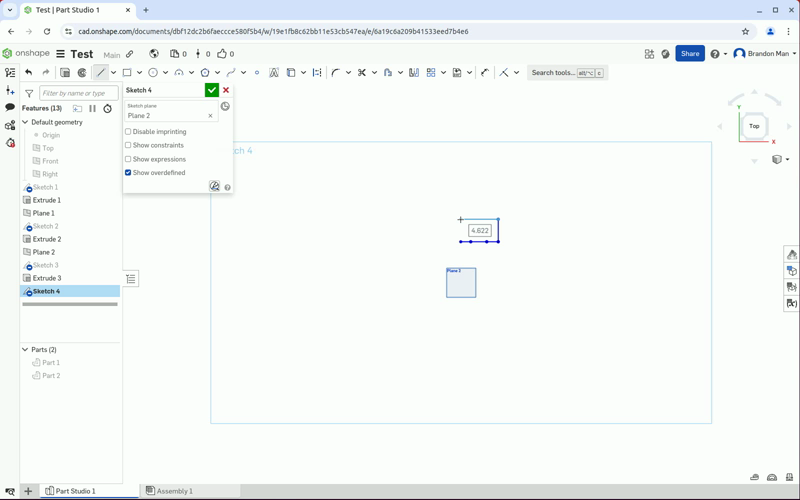
key_up(shift)
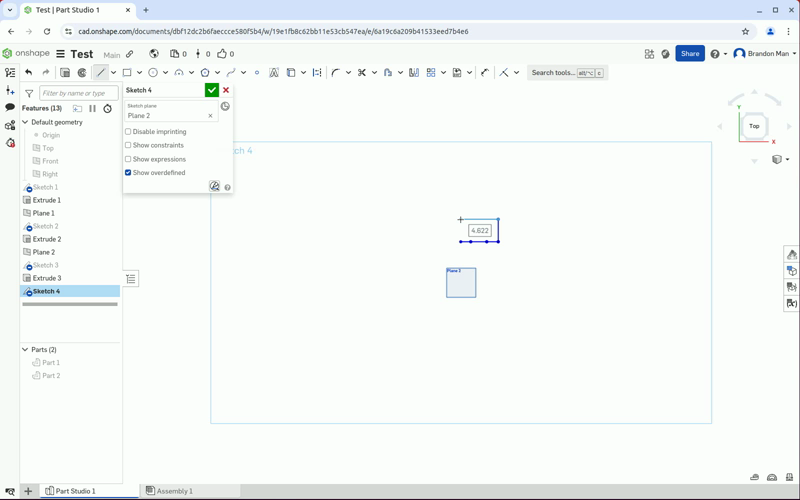
mouse_move(490, 219)
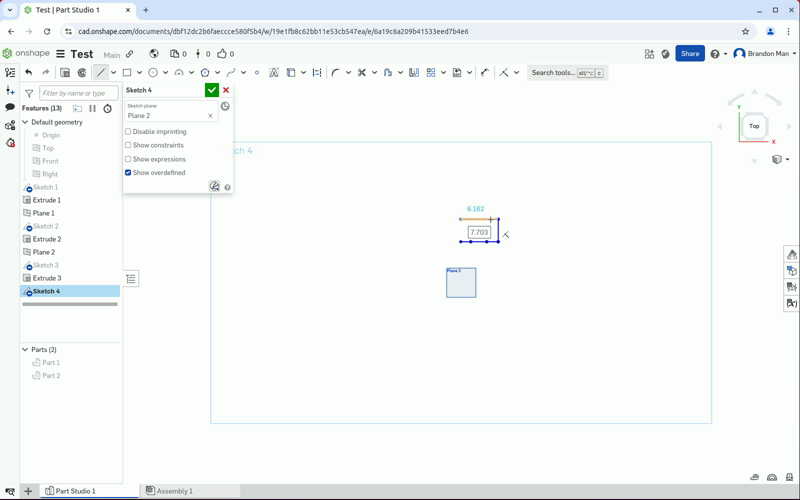
key_down(shift)
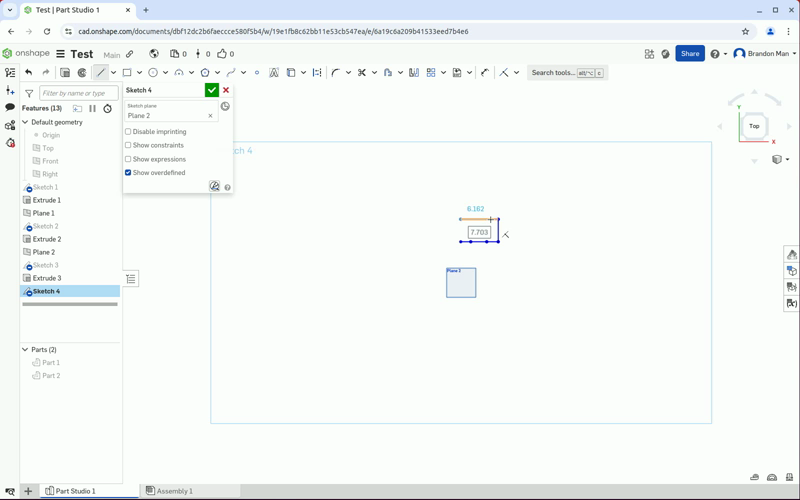
mouse_move(460, 241)
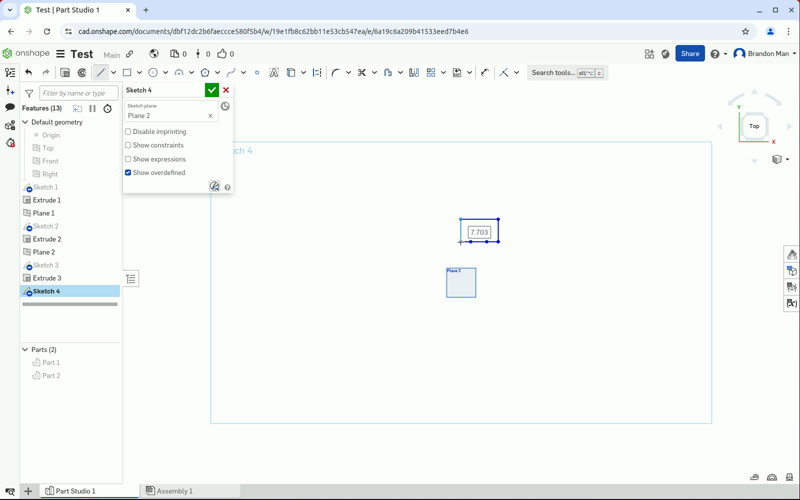
key_up(shift)
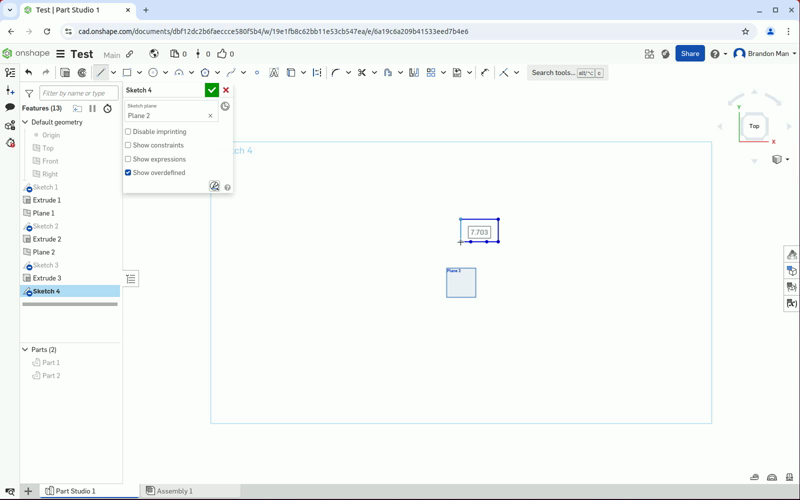
click(460, 241)
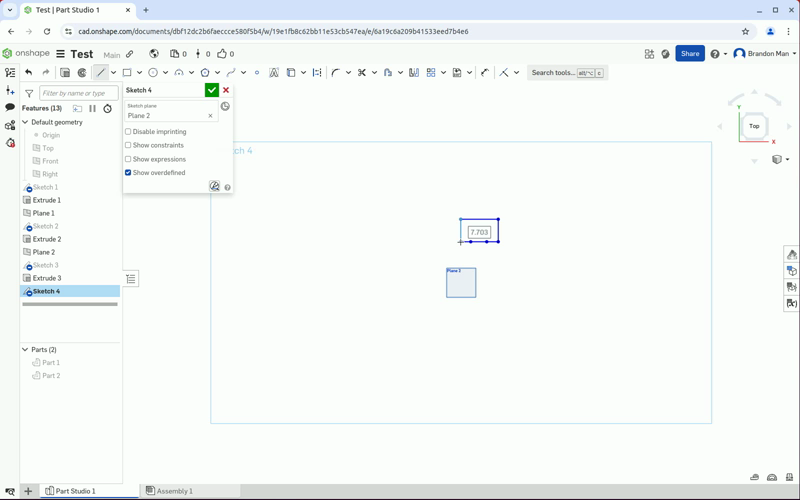
key(esc)
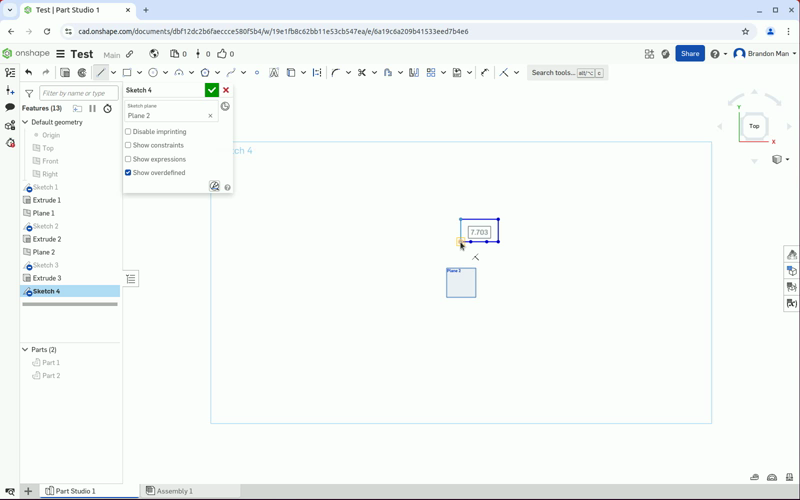
mouse_move(481, 224)
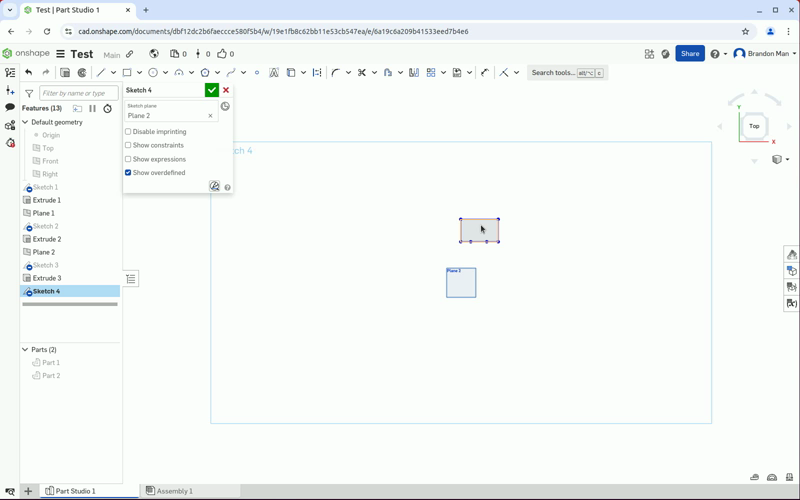
scroll(6)
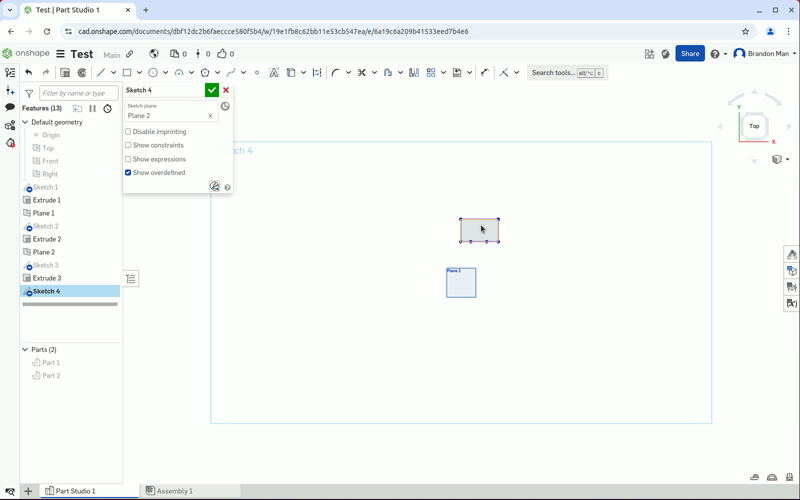
scroll(6)
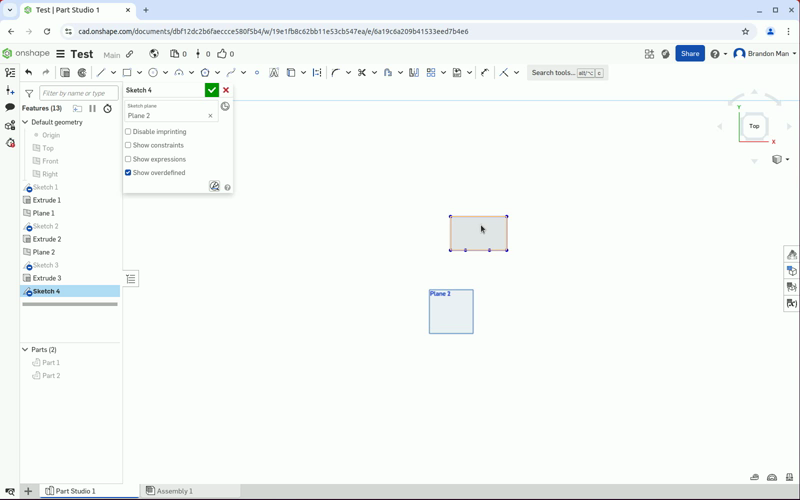
scroll(6)
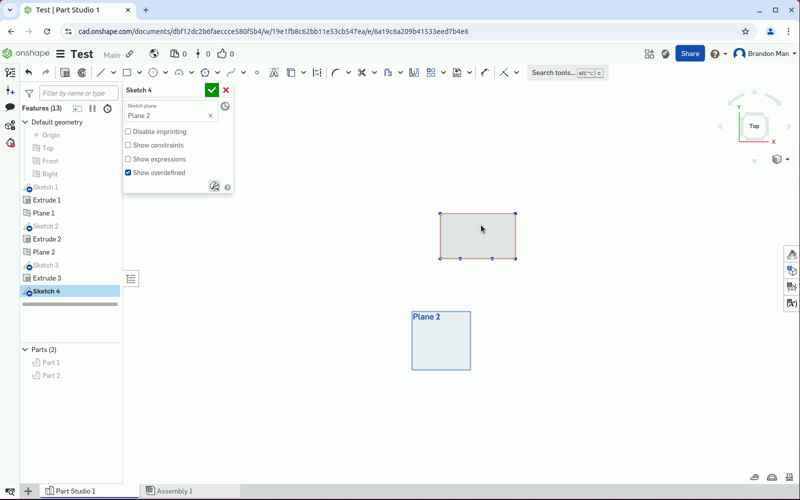
scroll(6)
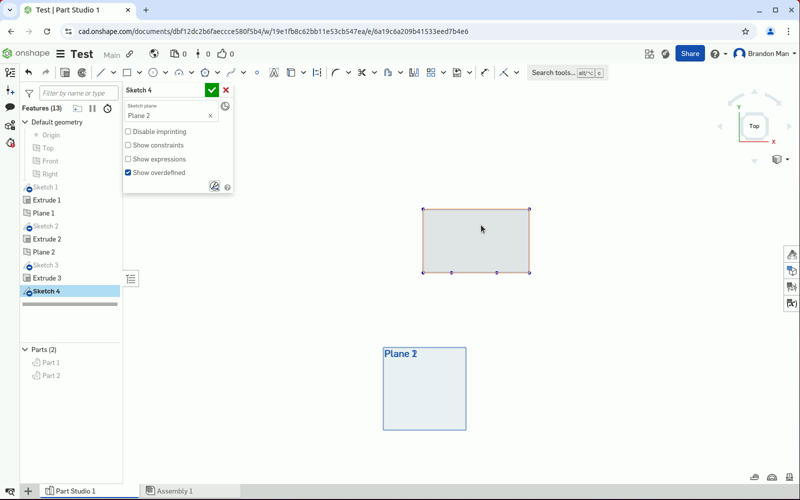
scroll(6)
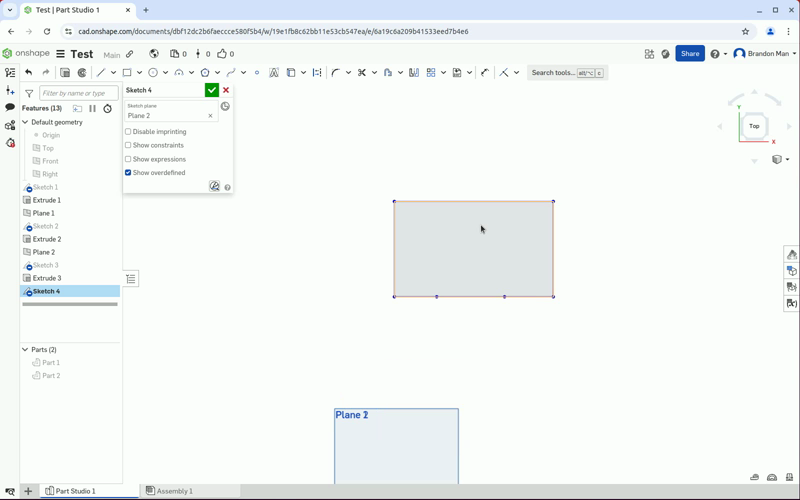
scroll(6)
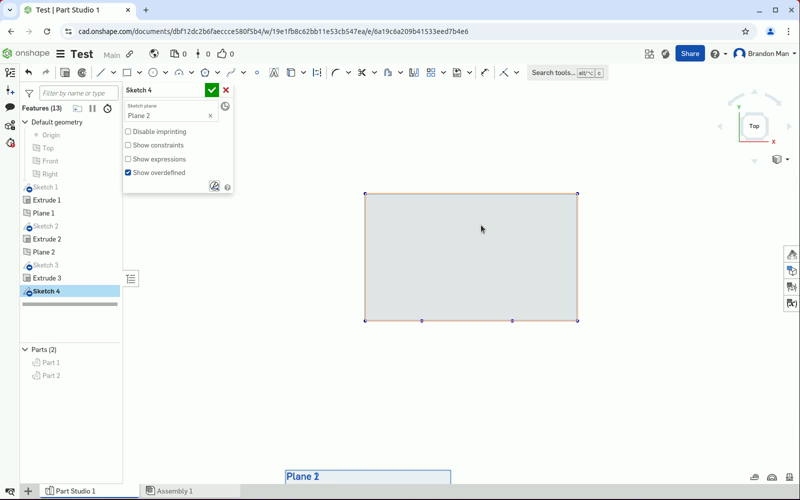
scroll(6)
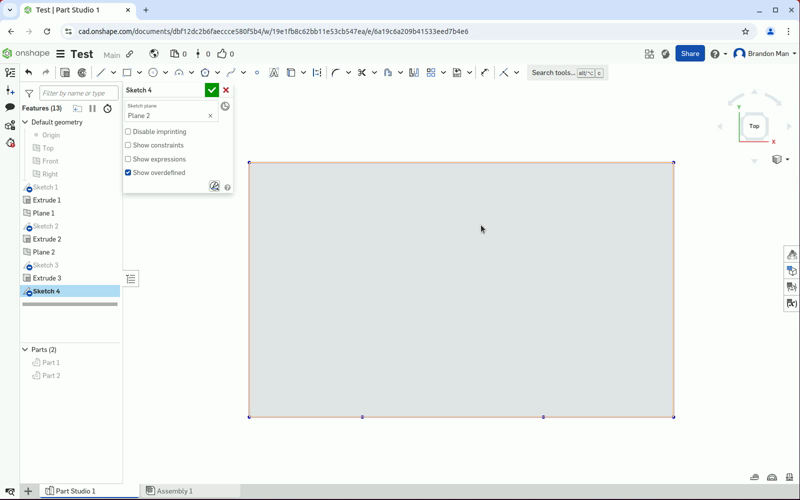
click(481, 224)
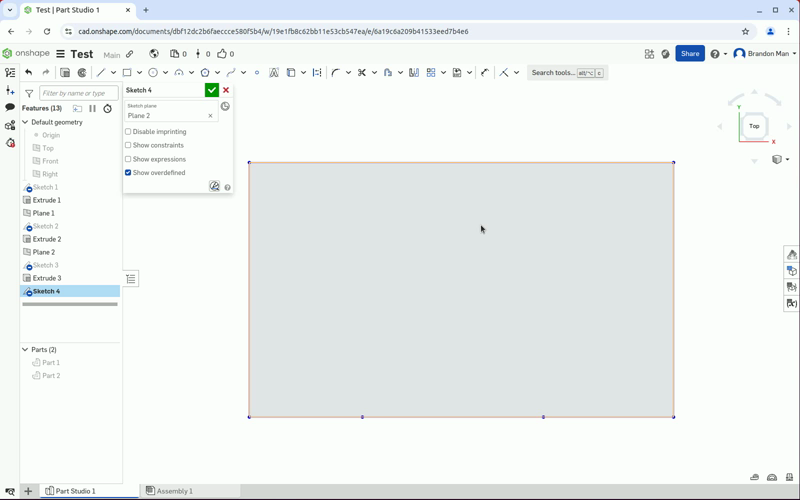
scroll(-6)
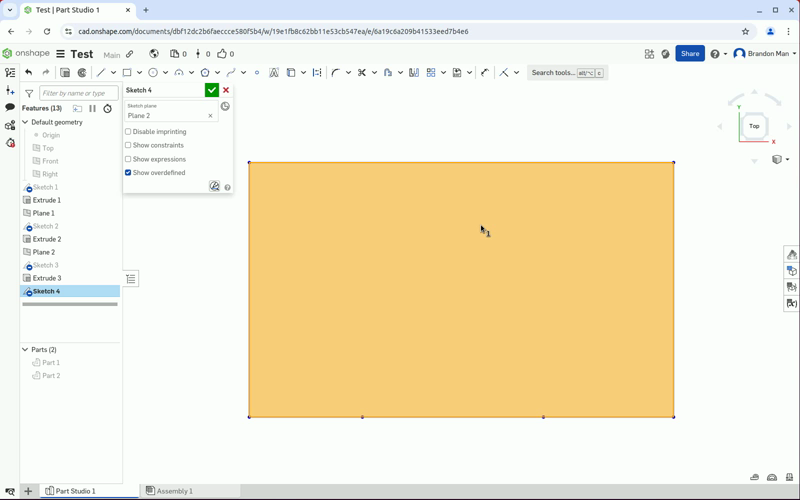
scroll(-6)
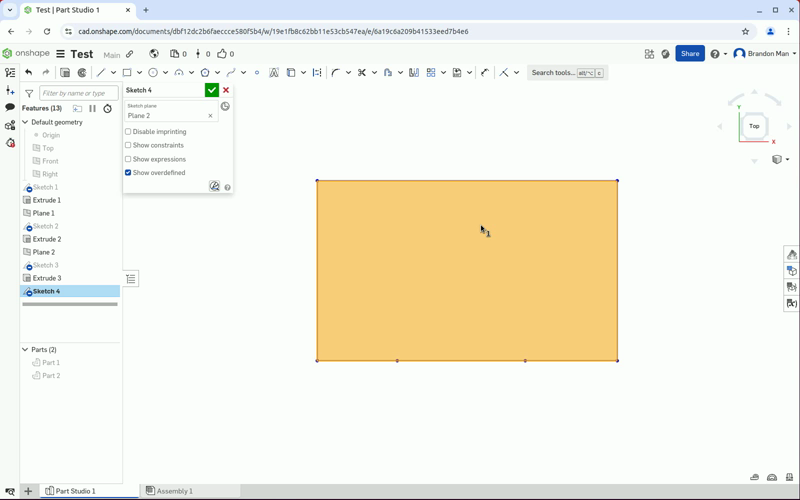
scroll(-6)
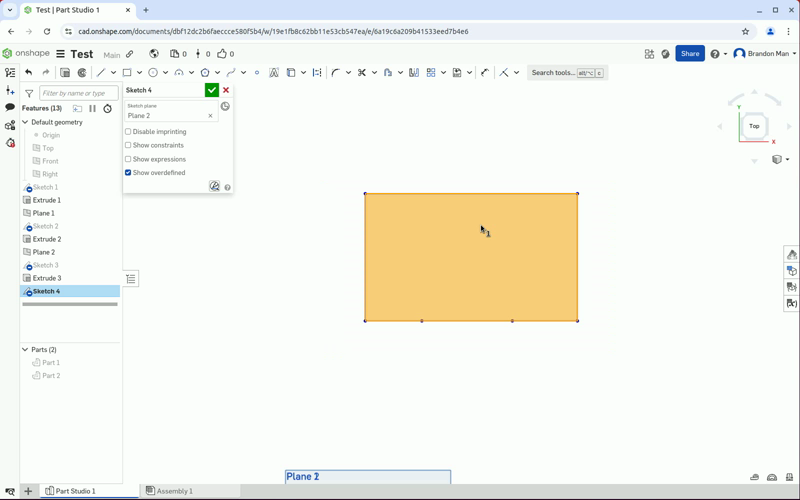
scroll(-6)
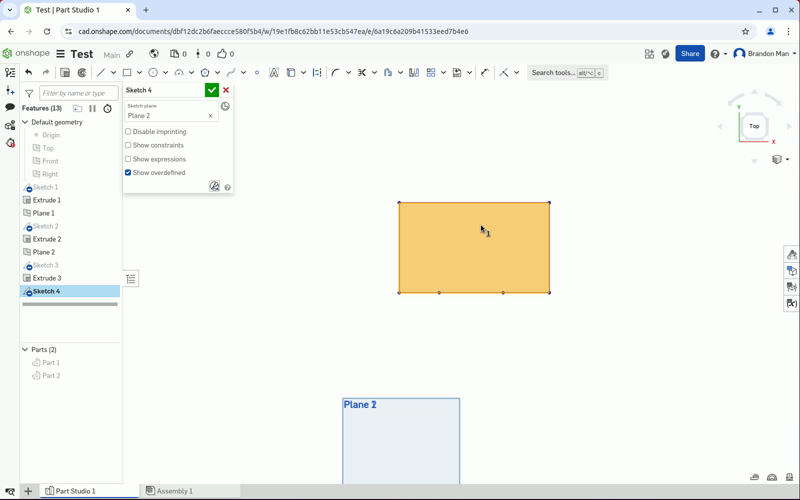
scroll(-6)
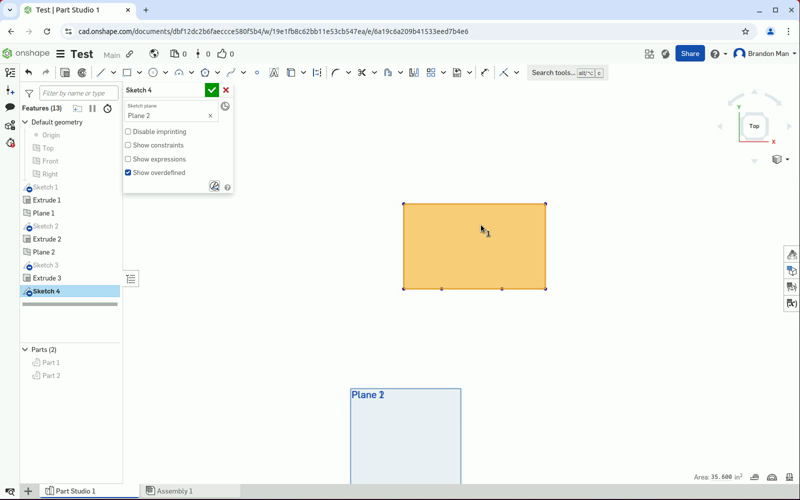
scroll(-6)
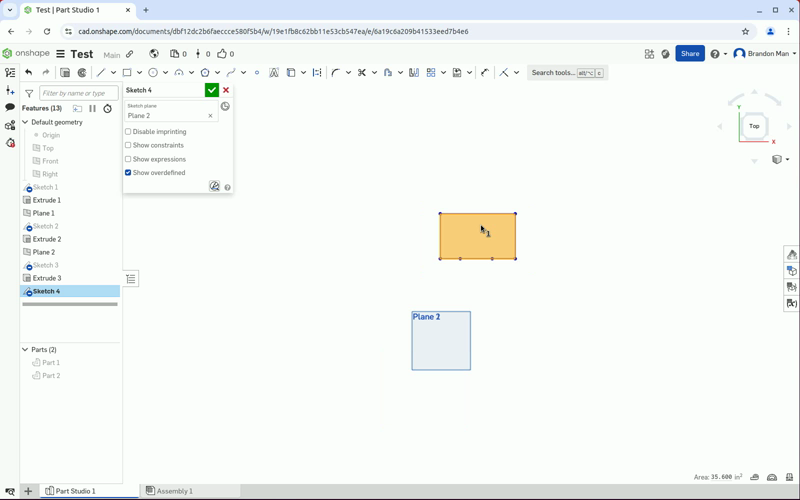
scroll(-6)
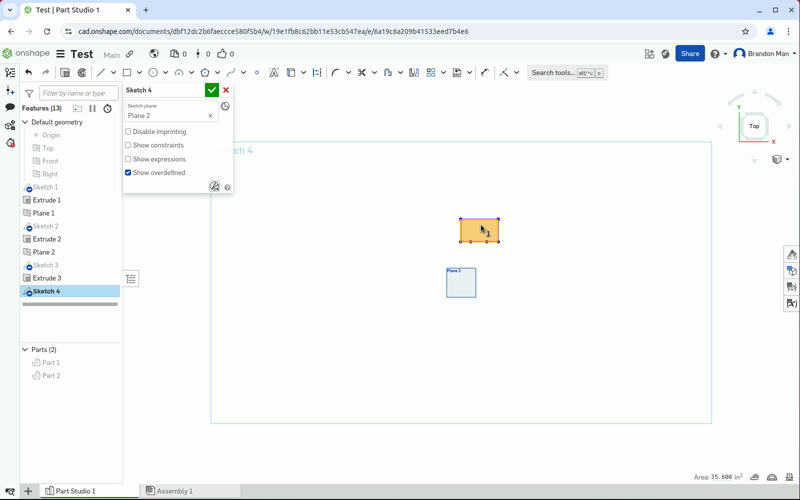
mouse_move(73, 352)
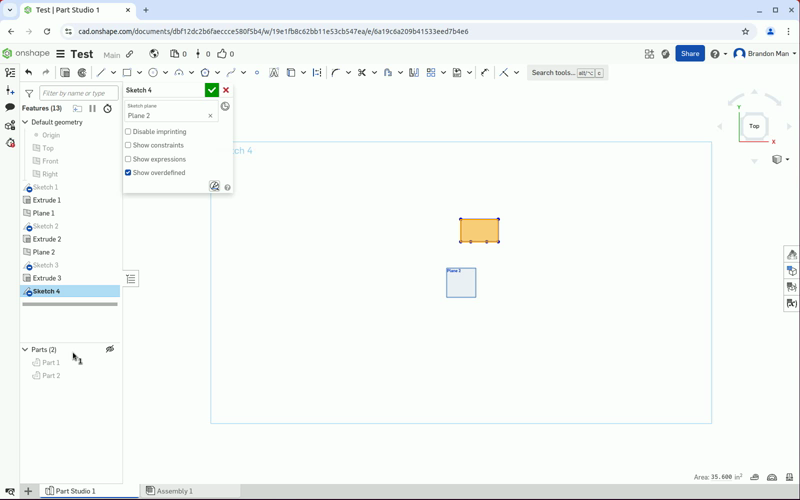
key(shift+y)
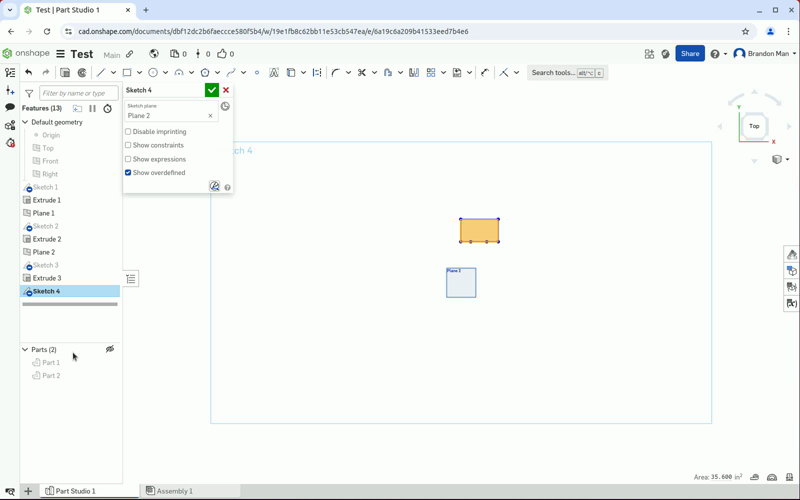
key(shift+e)
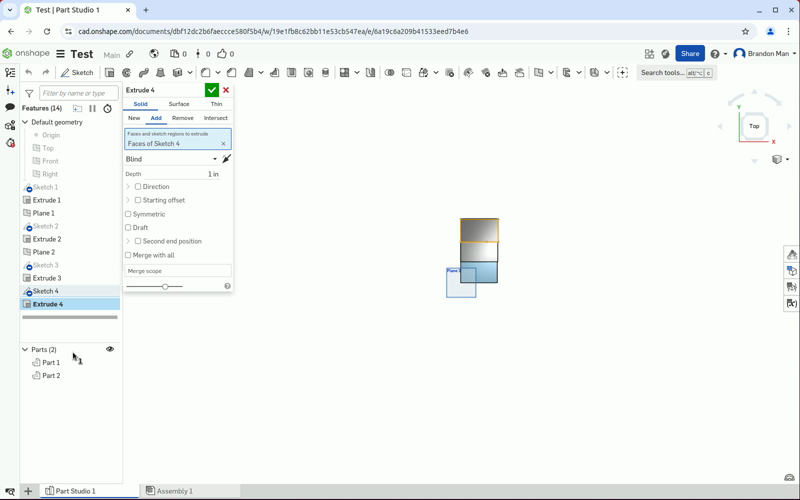
mouse_move(143, 106)
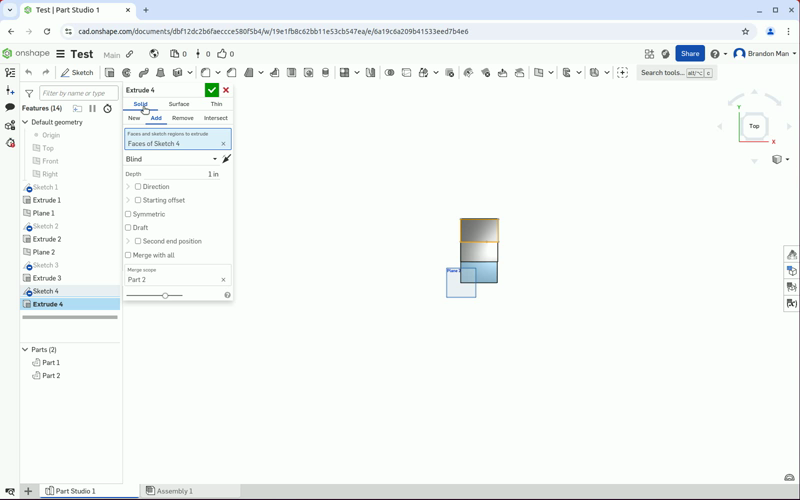
click(143, 106)
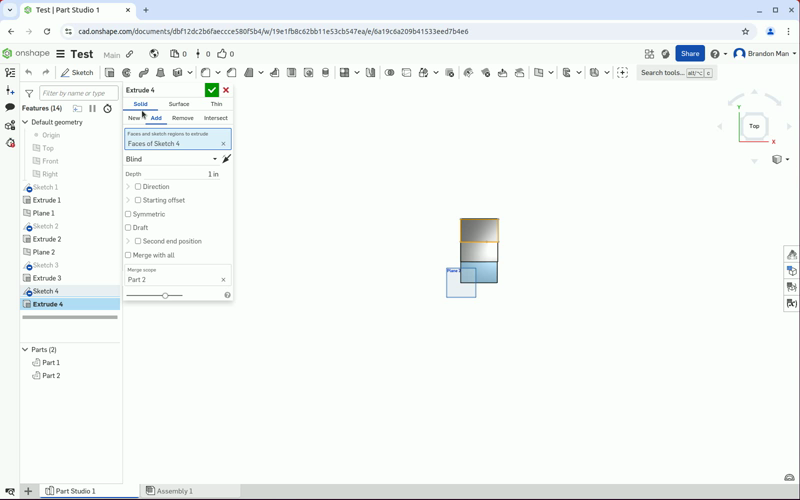
mouse_move(137, 120)
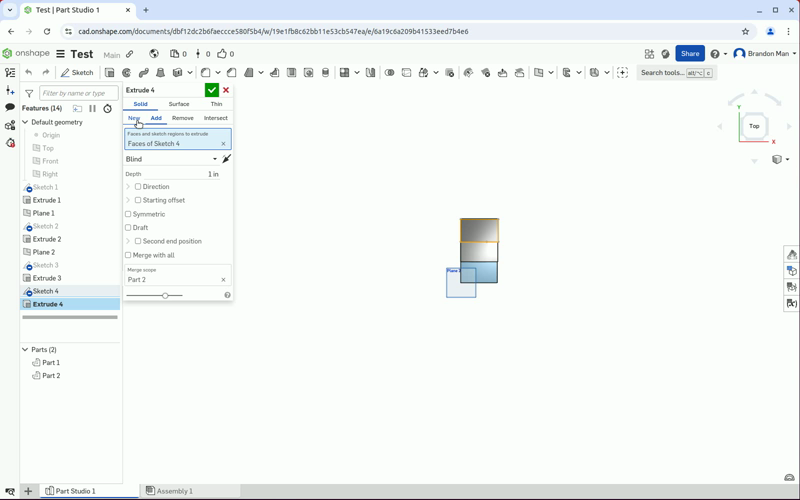
click(137, 120)
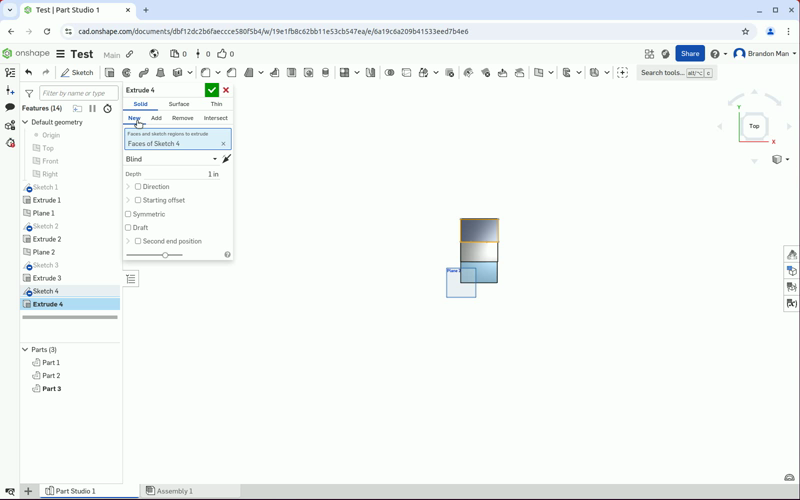
key(tab, 4)
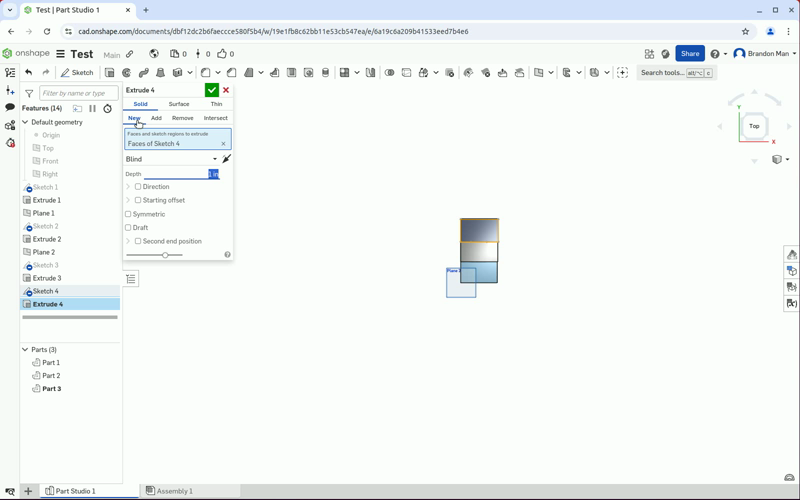
text(3.851)
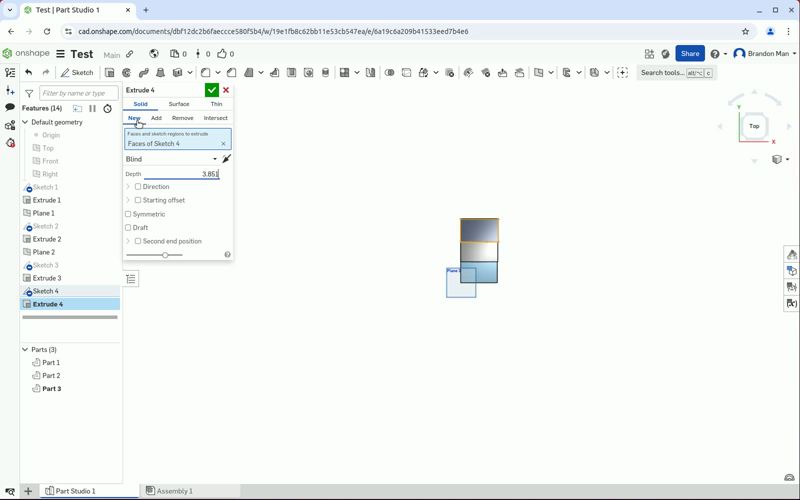
key(enter)
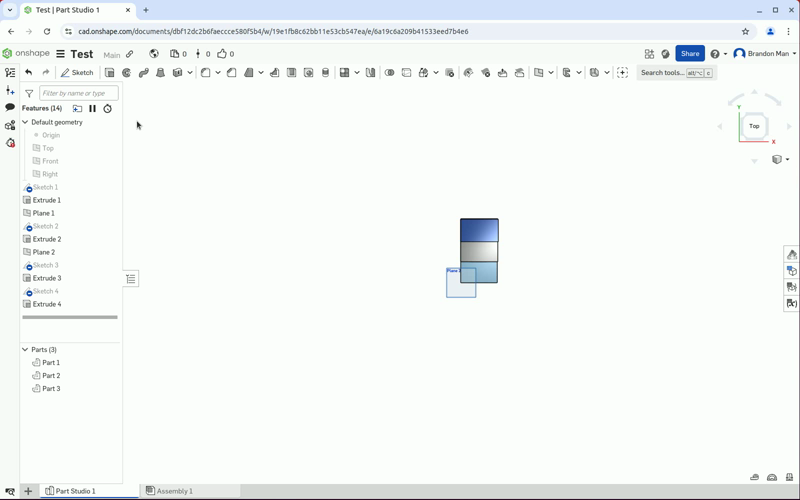
key(shift+h)
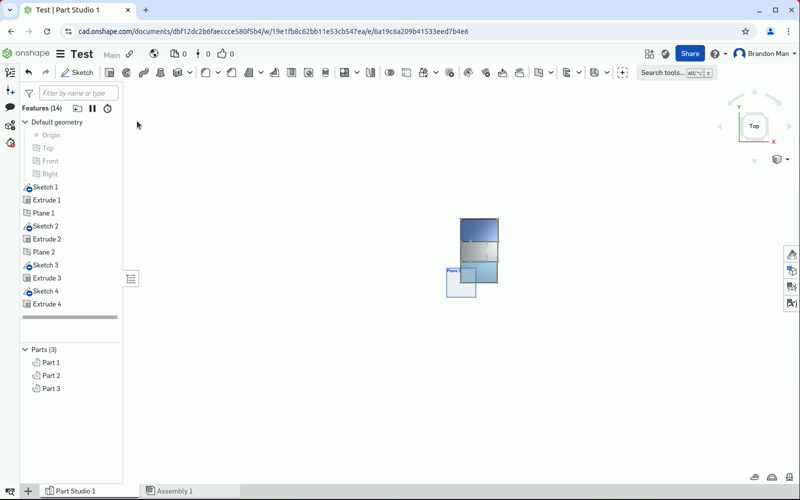
key(shift+h)
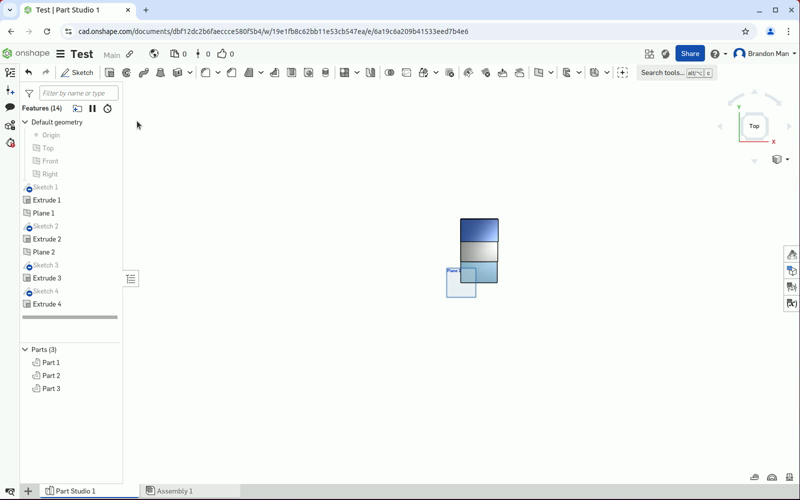
mouse_move(73, 189)
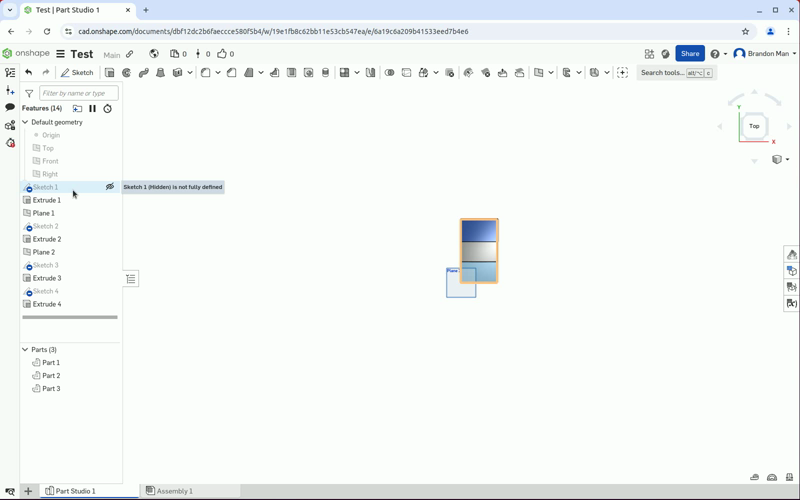
click(73, 189)
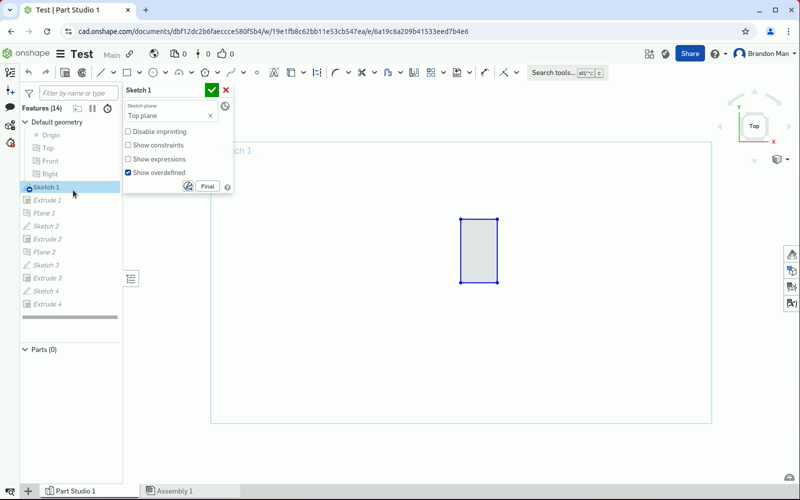
mouse_move(229, 92)
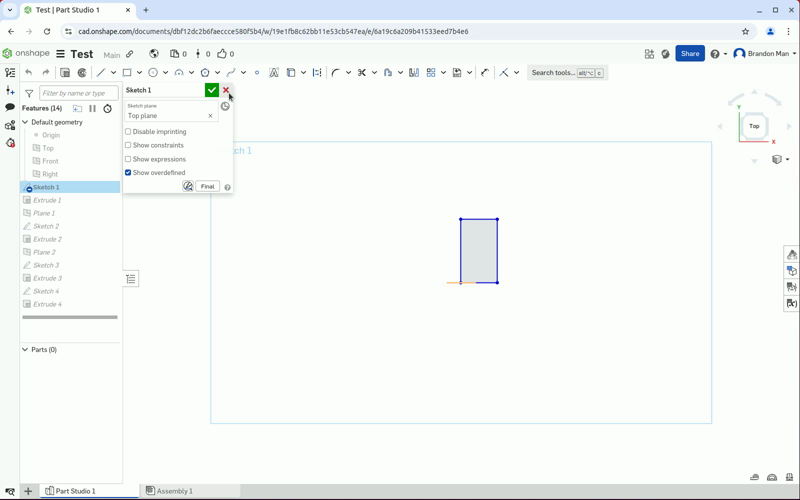
click(229, 92)
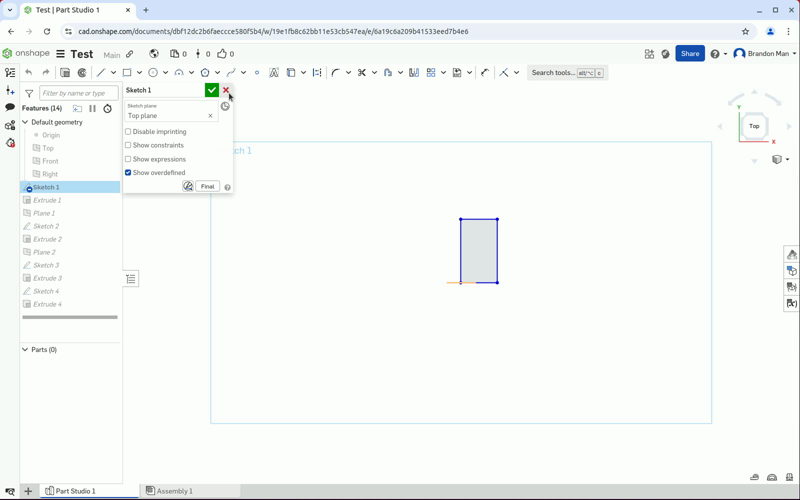
key(shift+s)
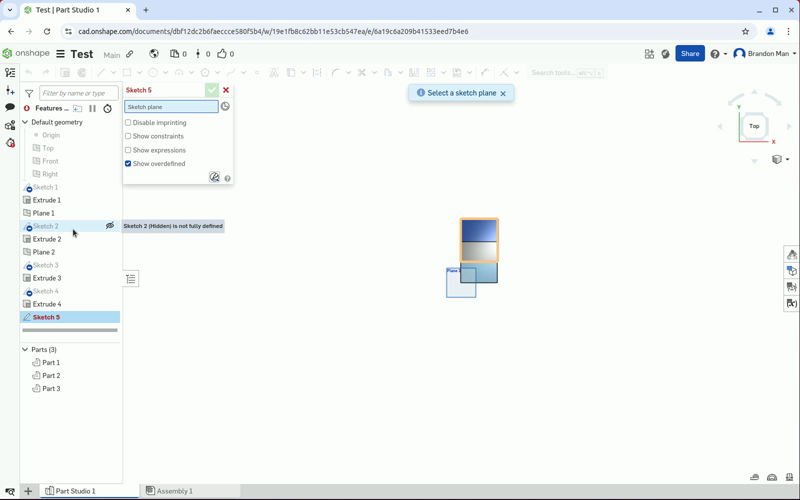
scroll(3)
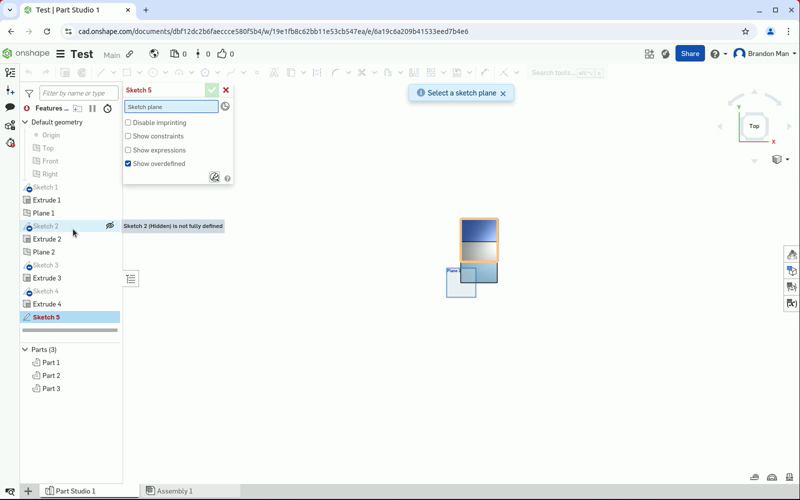
mouse_move(73, 150)
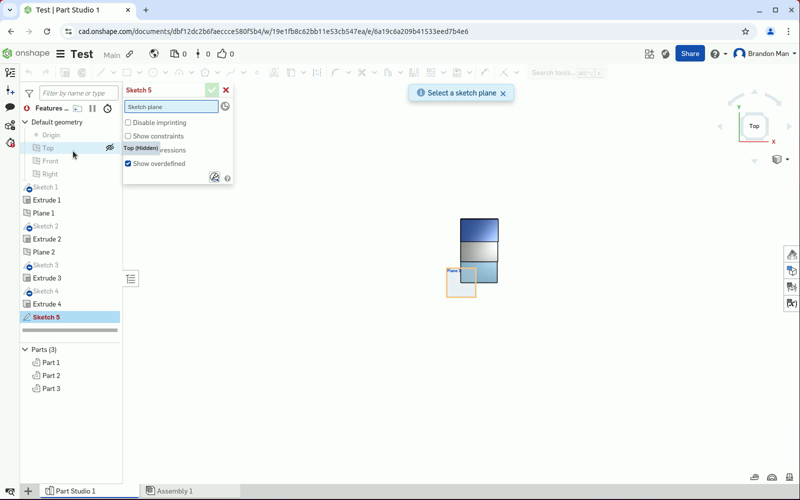
click(73, 150)
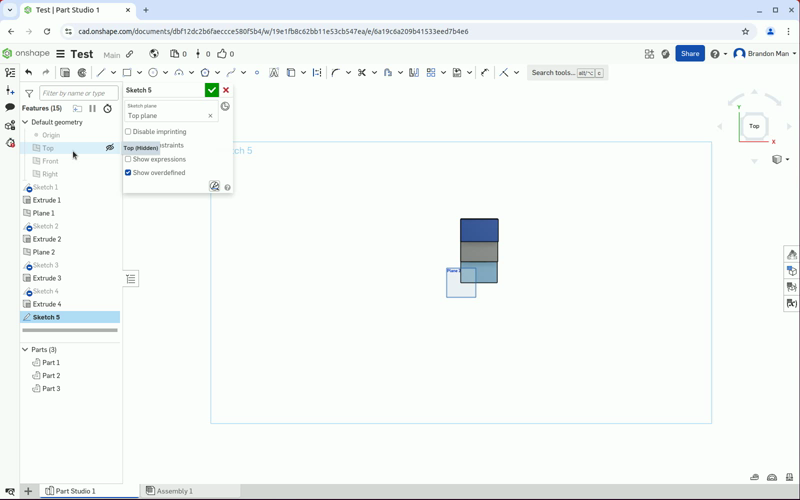
mouse_move(73, 352)
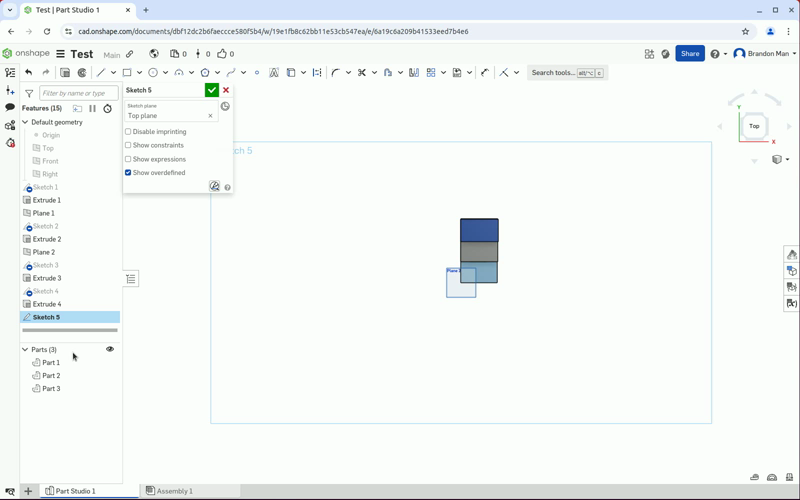
key(y)
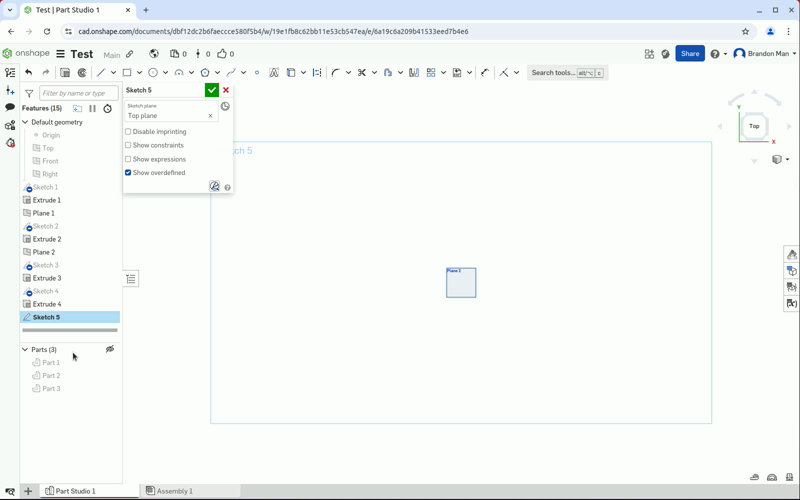
key(l)
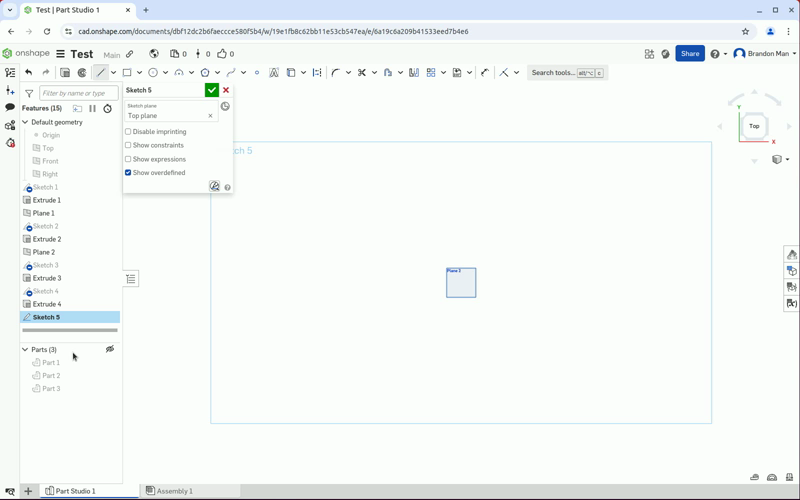
key_down(shift)
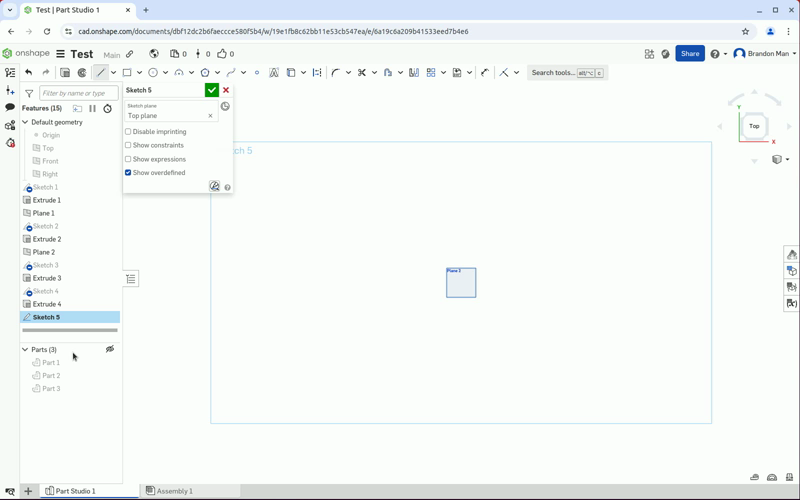
mouse_move(420, 378)
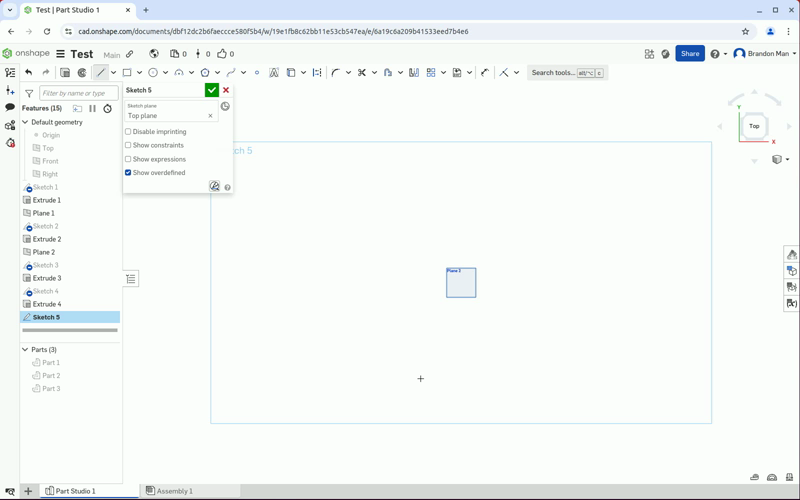
click(420, 378)
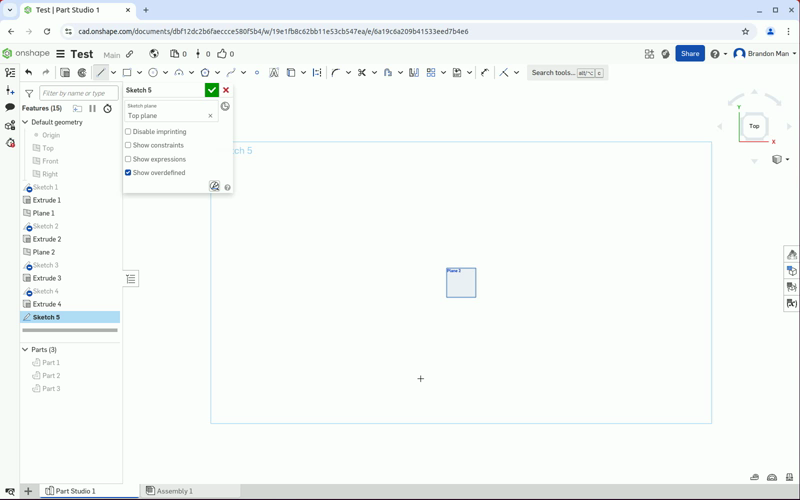
key_up(shift)
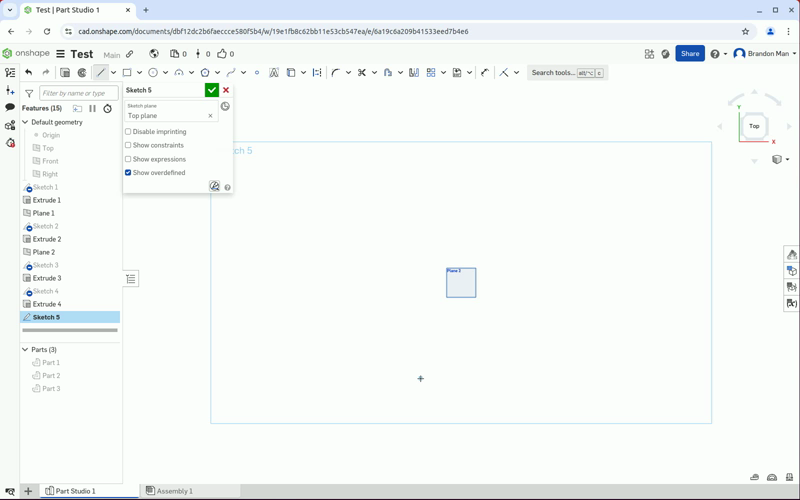
key_down(shift)
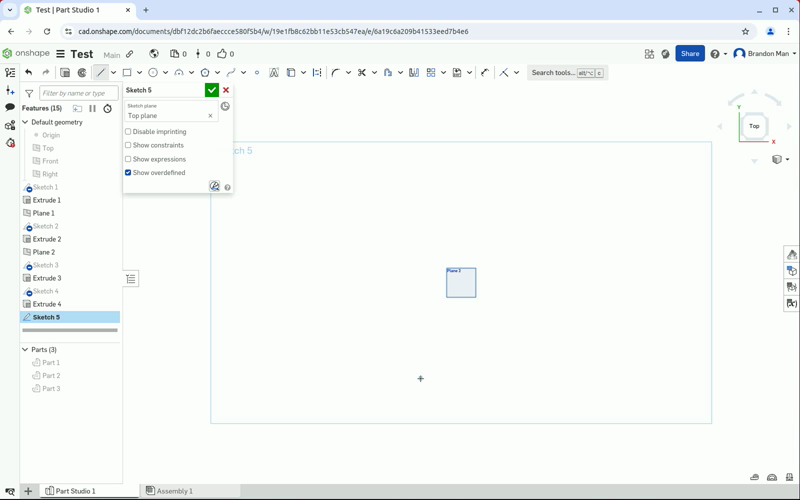
mouse_move(494, 378)
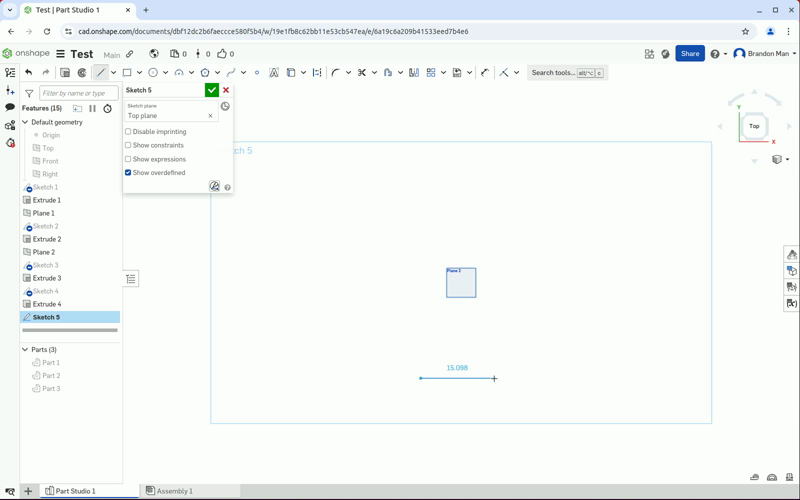
click(494, 378)
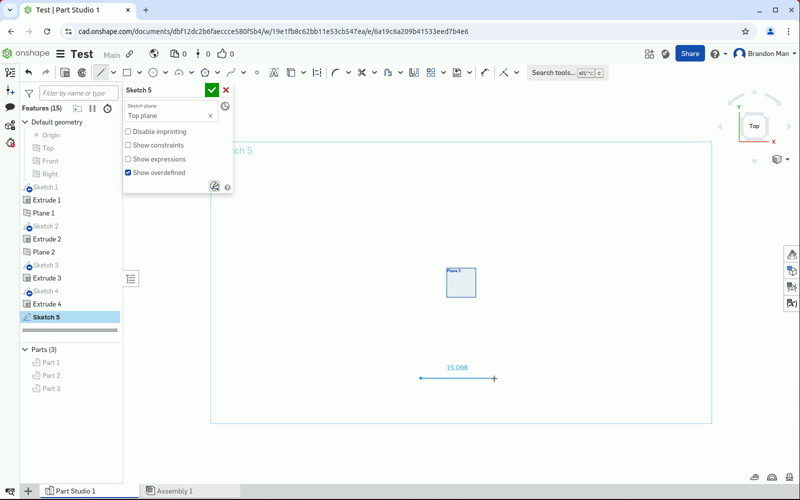
key_up(shift)
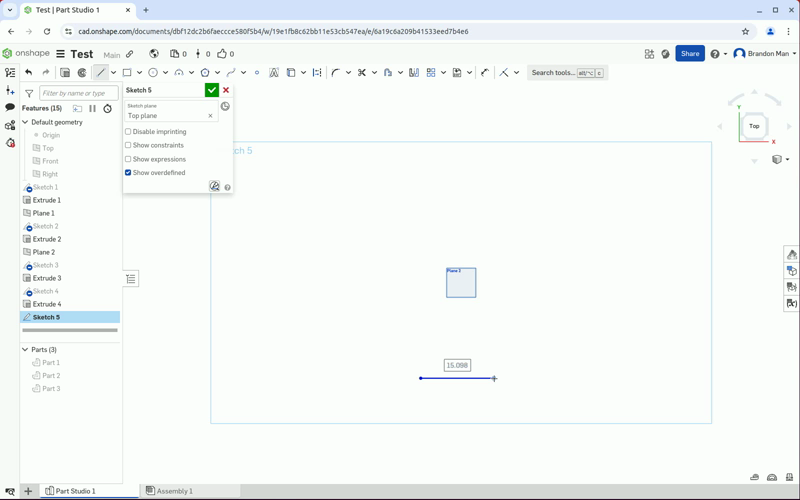
key_down(shift)
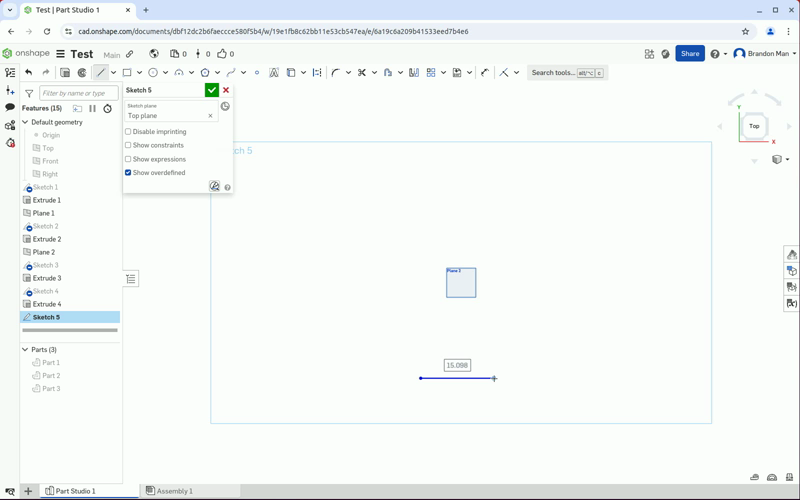
mouse_move(524, 378)
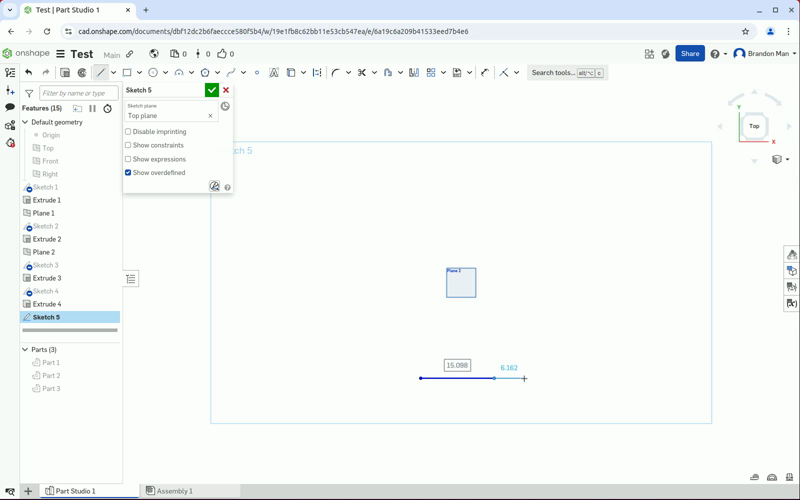
mouse_move(494, 340)
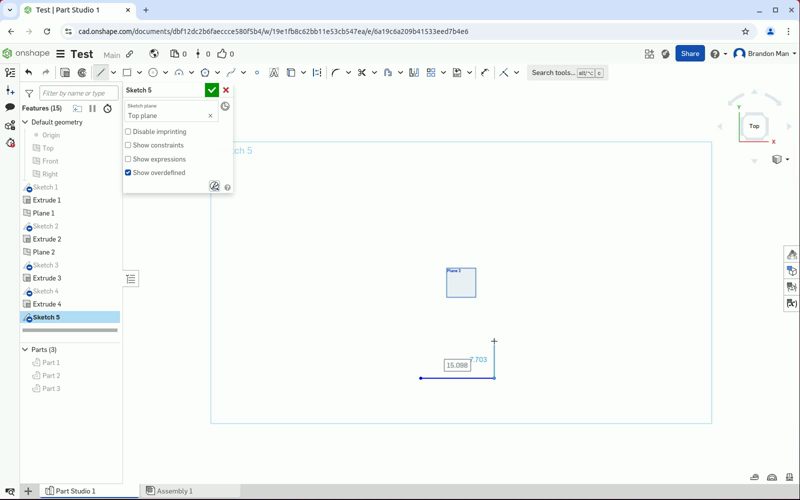
click(494, 340)
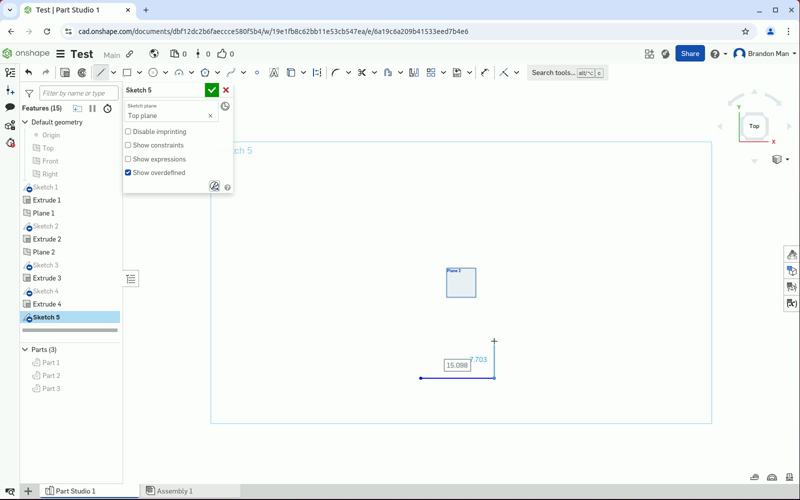
key_up(shift)
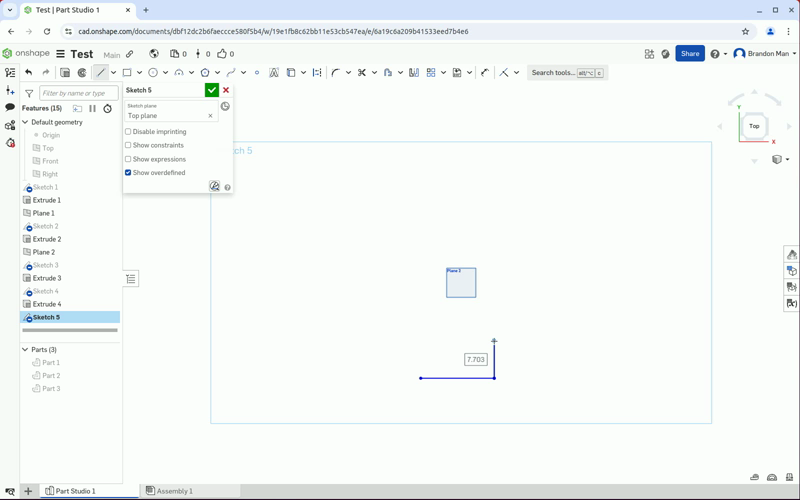
key_down(shift)
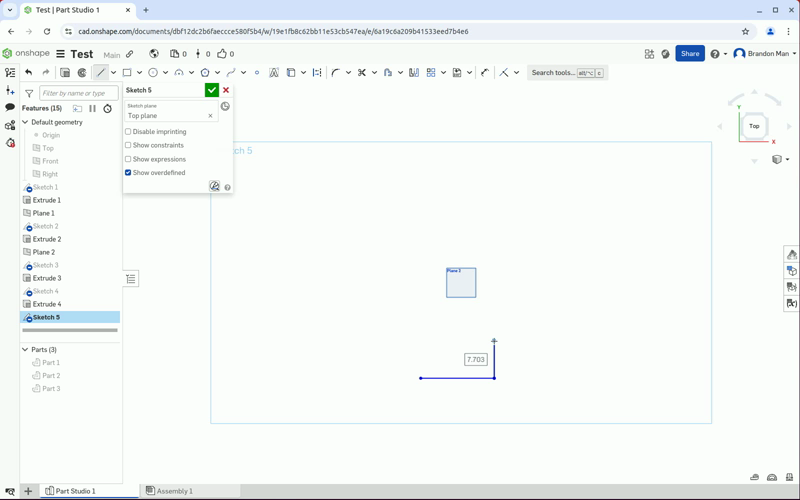
mouse_move(420, 340)
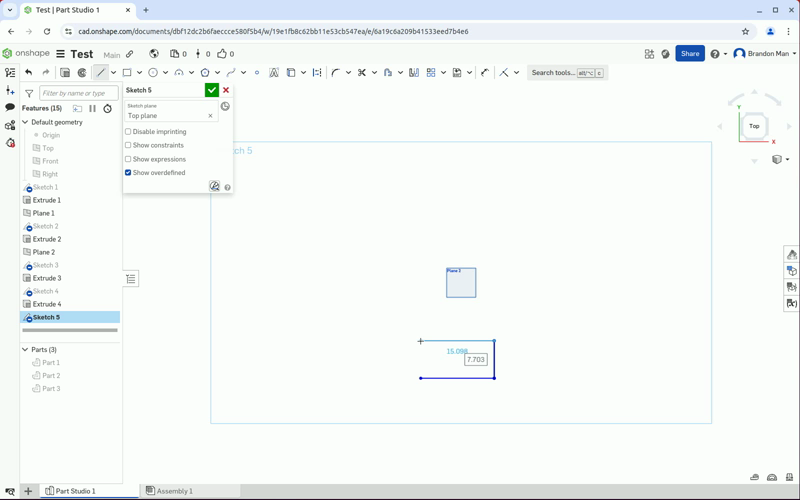
click(420, 340)
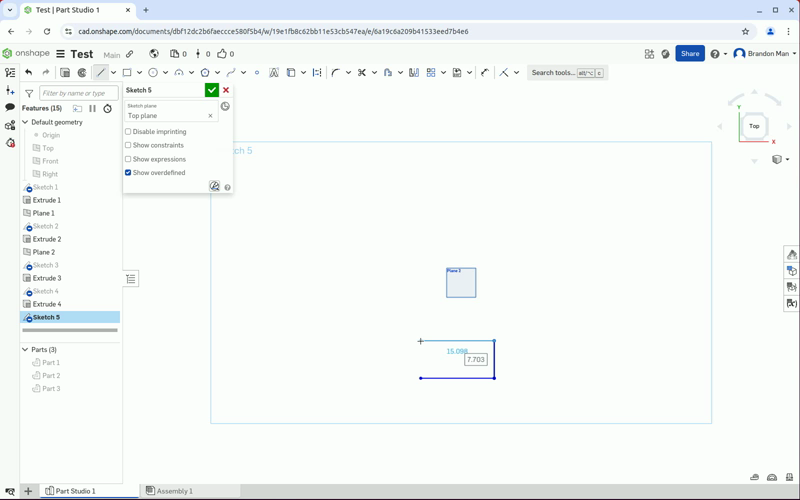
key_up(shift)
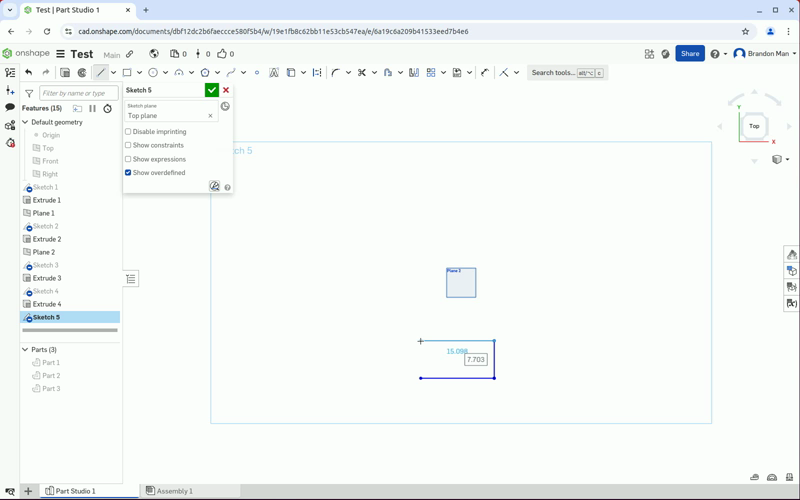
mouse_move(450, 340)
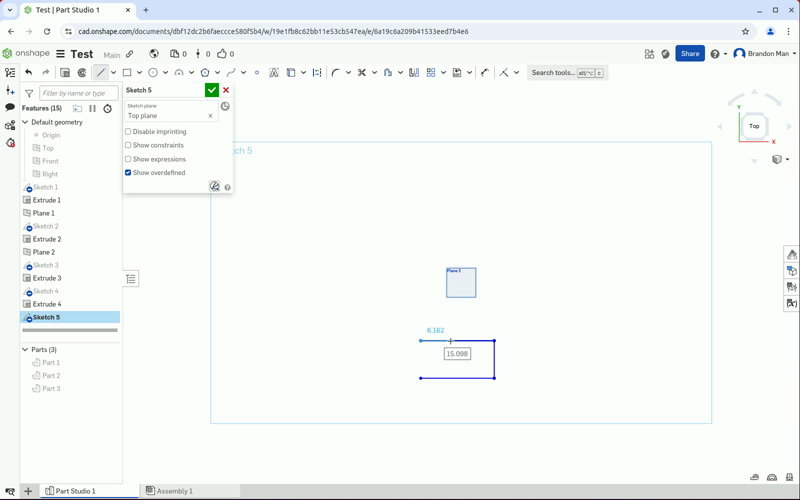
key_down(shift)
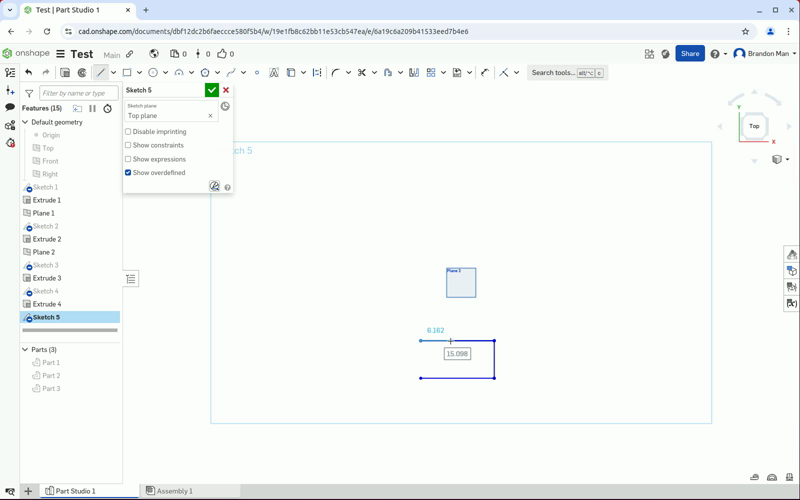
mouse_move(420, 378)
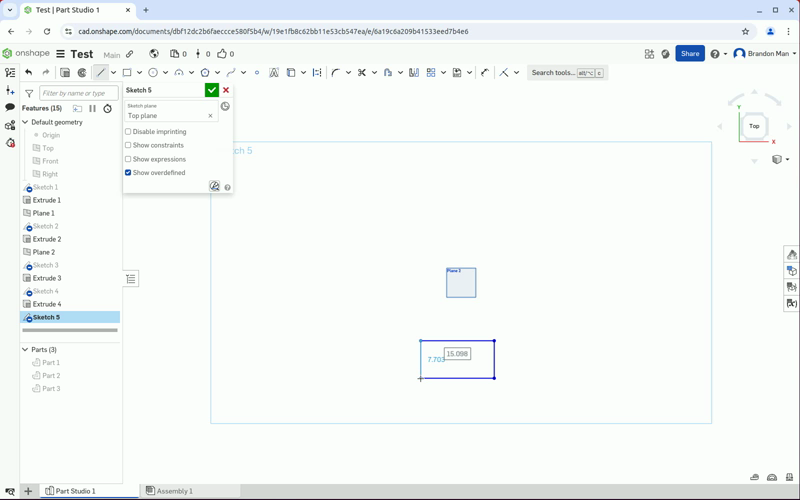
key_up(shift)
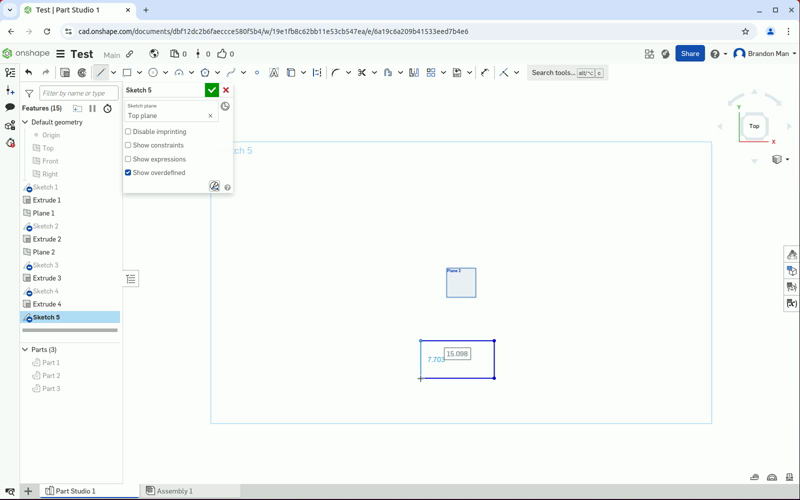
click(420, 378)
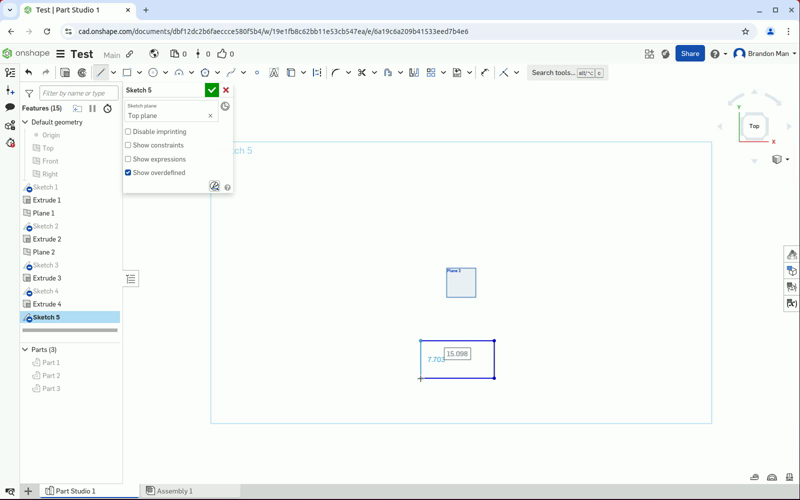
key(esc)
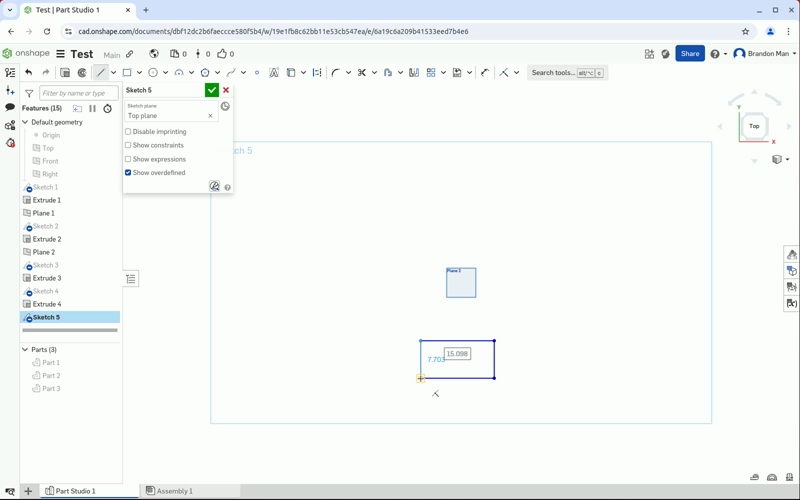
mouse_move(436, 346)
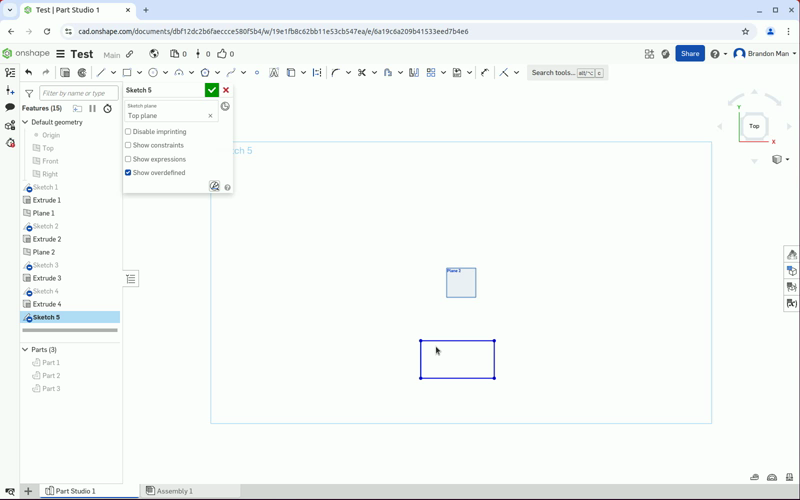
click(436, 346)
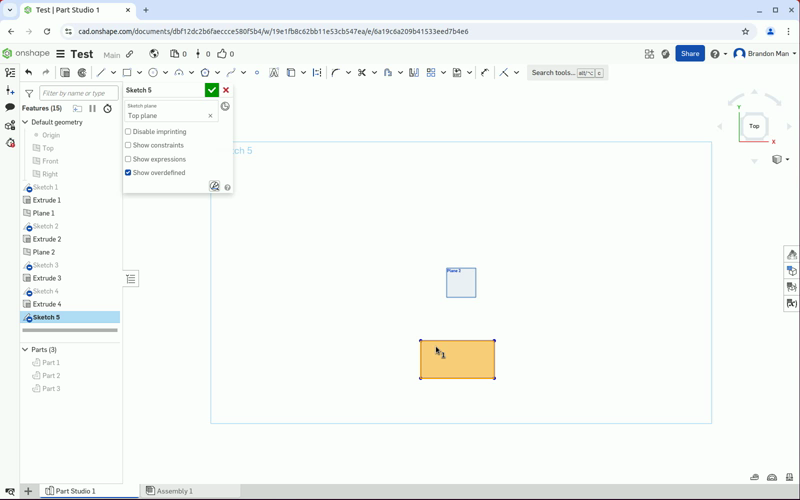
mouse_move(73, 352)
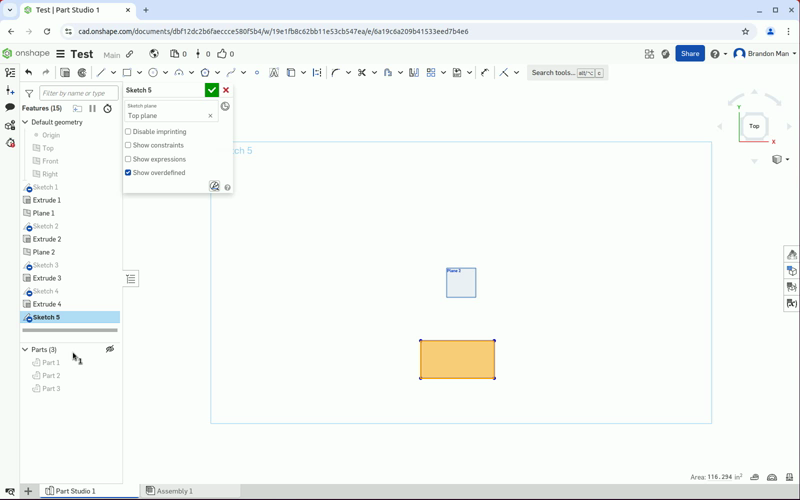
key(shift+y)
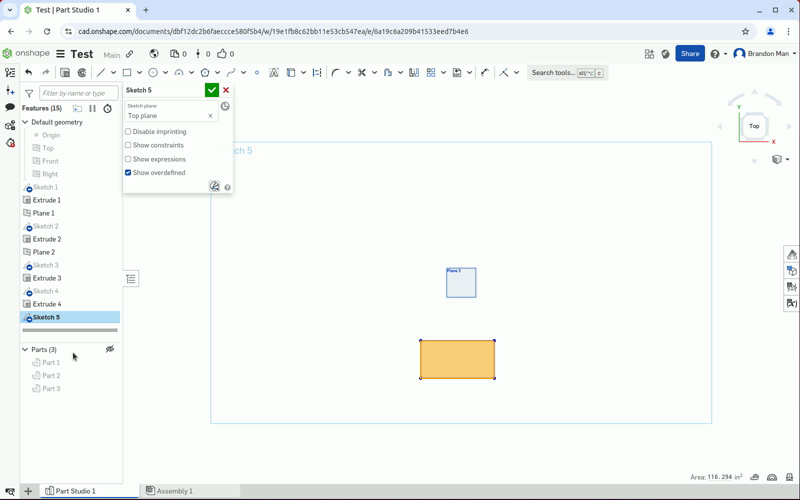
key(shift+e)
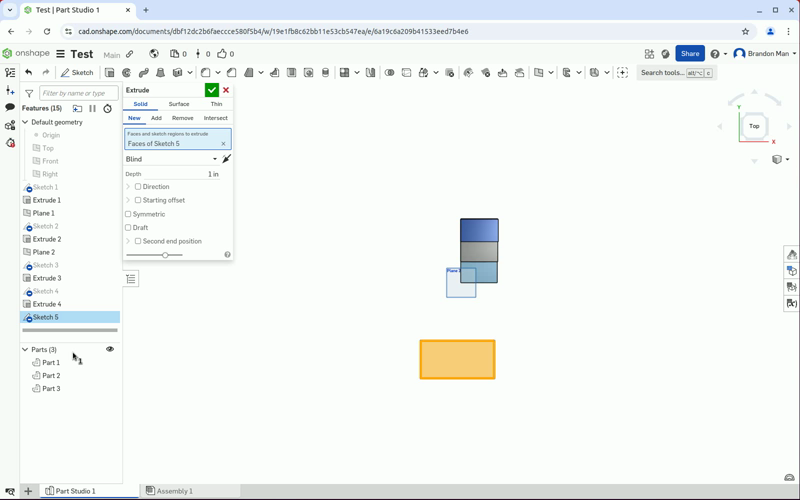
mouse_move(143, 106)
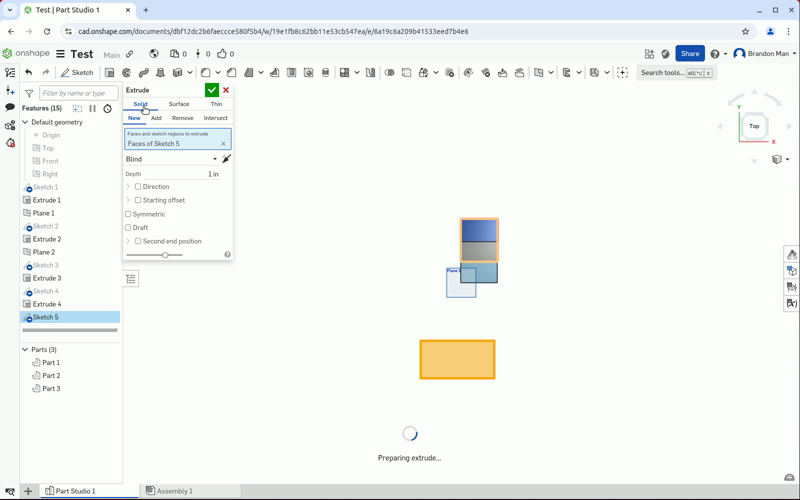
click(143, 106)
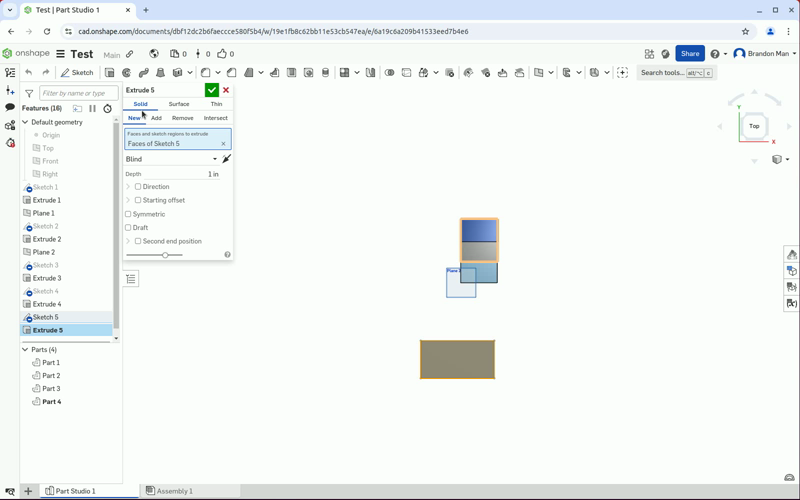
mouse_move(137, 120)
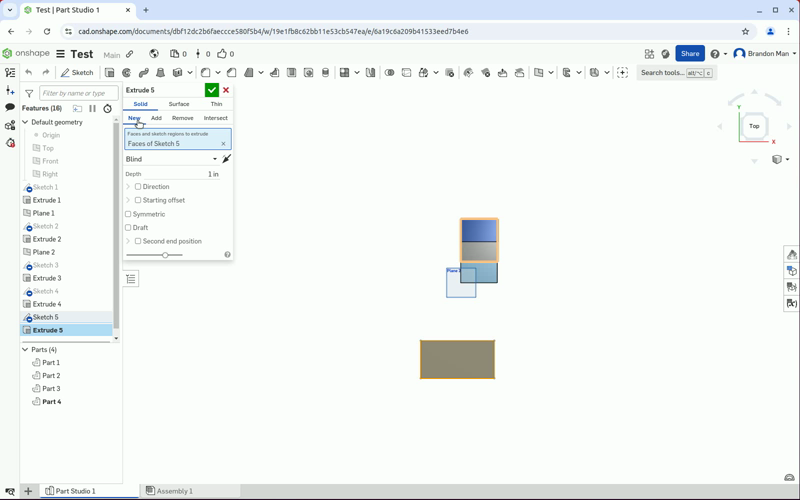
click(137, 120)
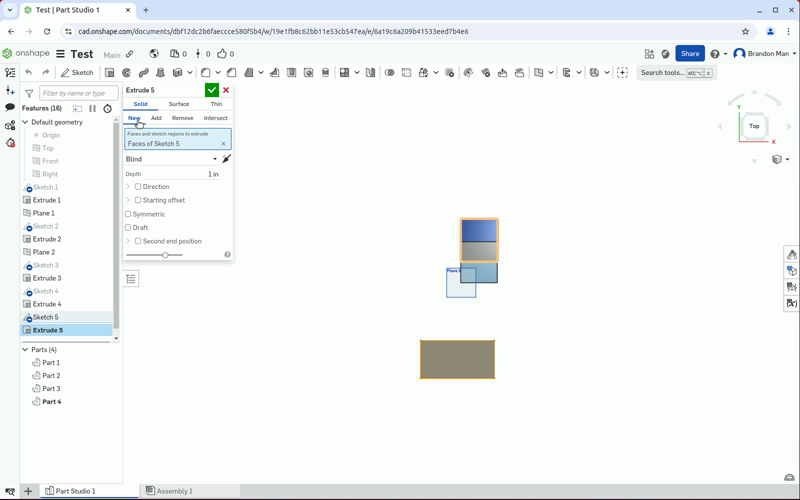
key(tab, 4)
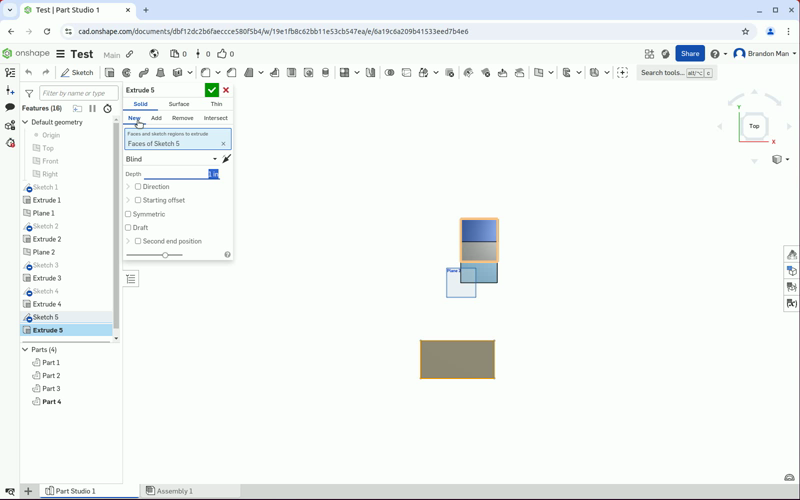
text(29.848)
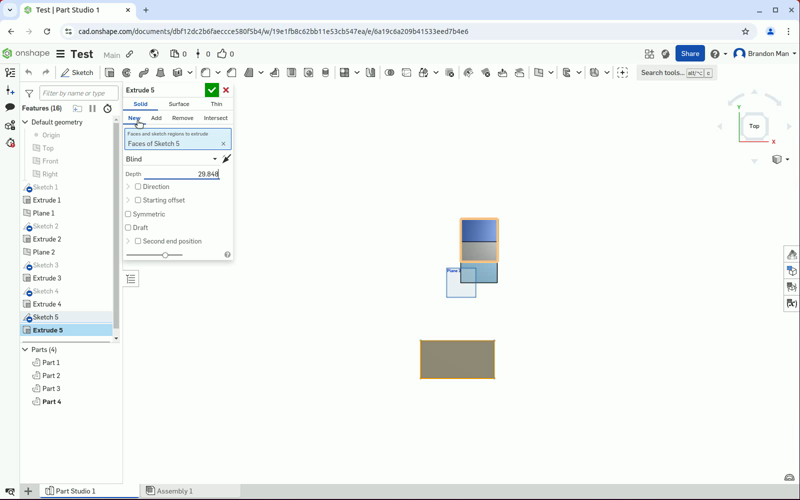
key(enter)
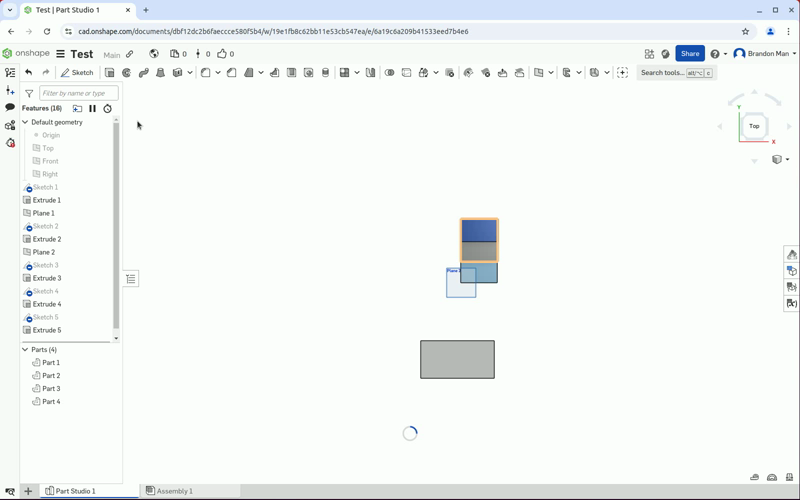
key(shift+h)
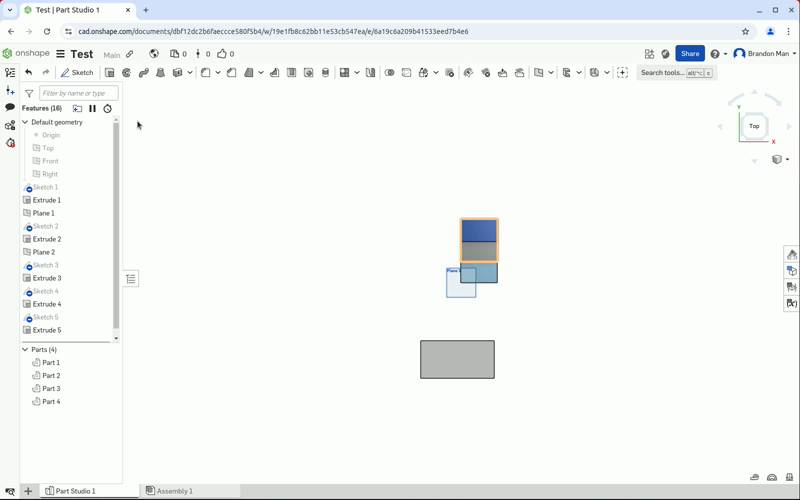
key(shift+h)
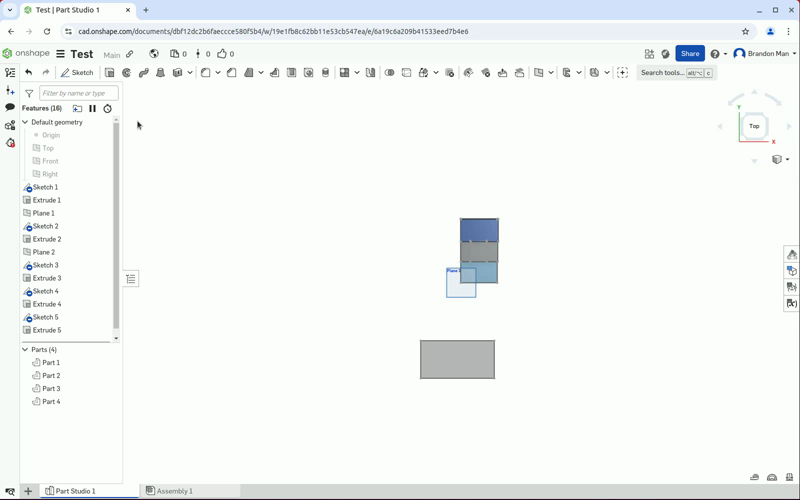
key(shift+7)
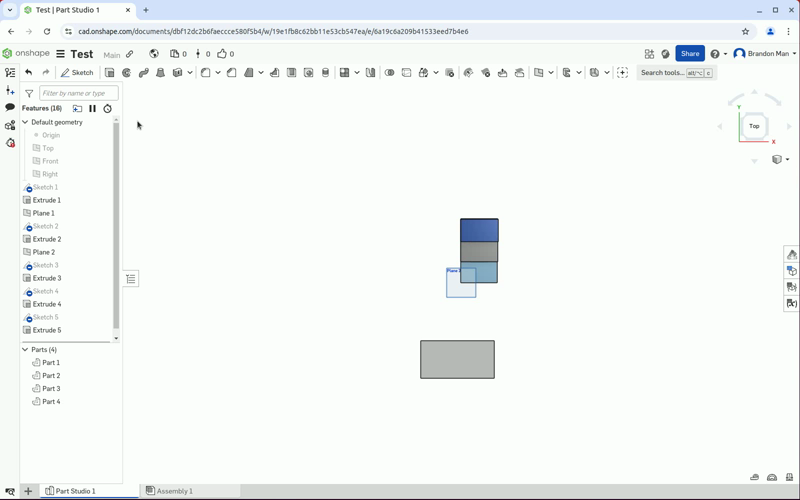
key(up, 3)
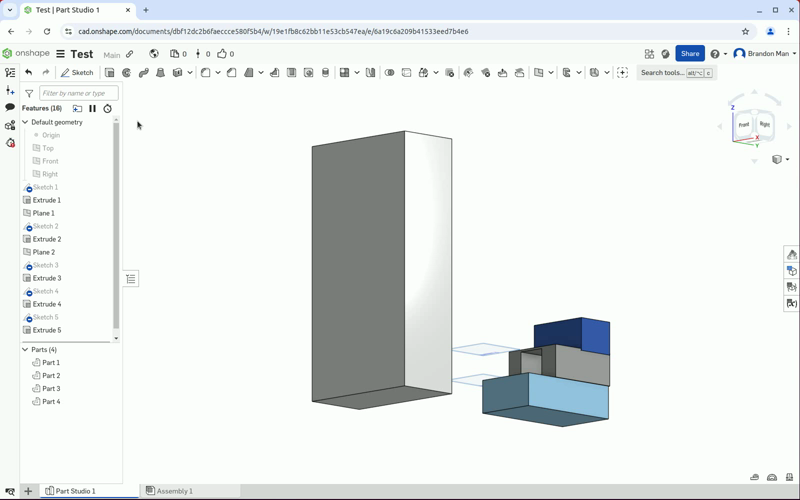
key(left, 3)
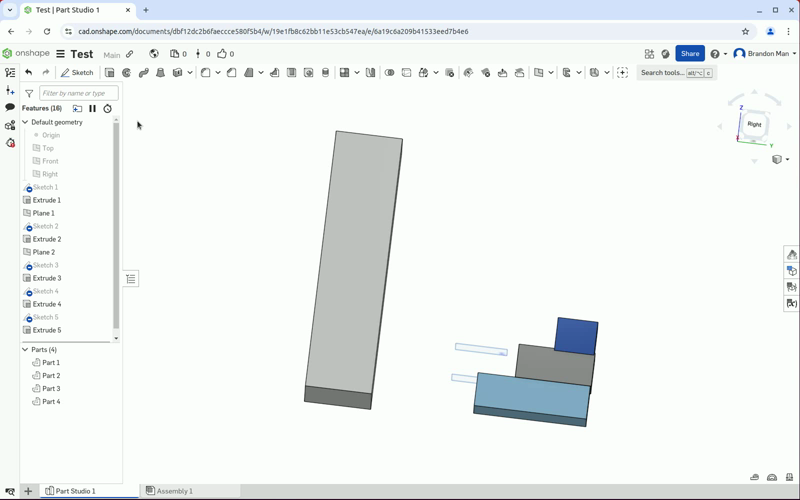
key(right, 3)
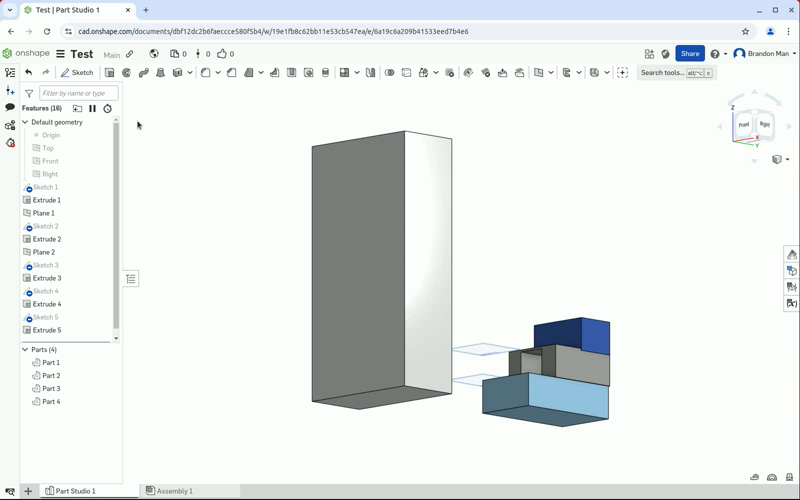
key(down, 3)
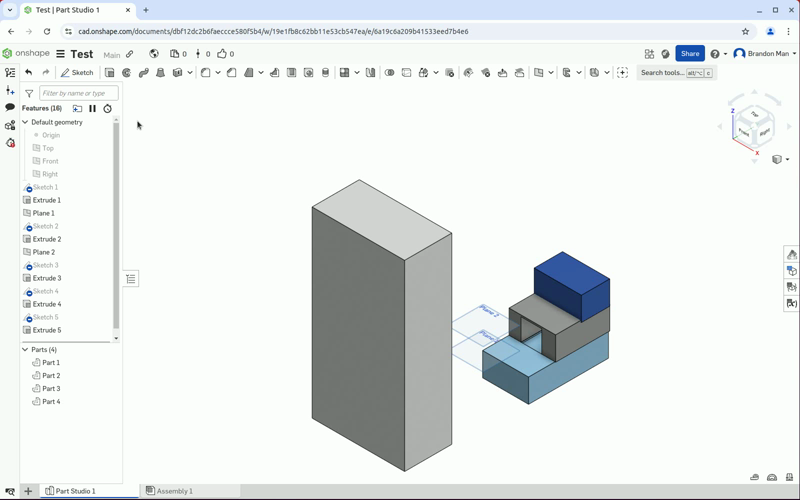
mouse_move(69, 189)
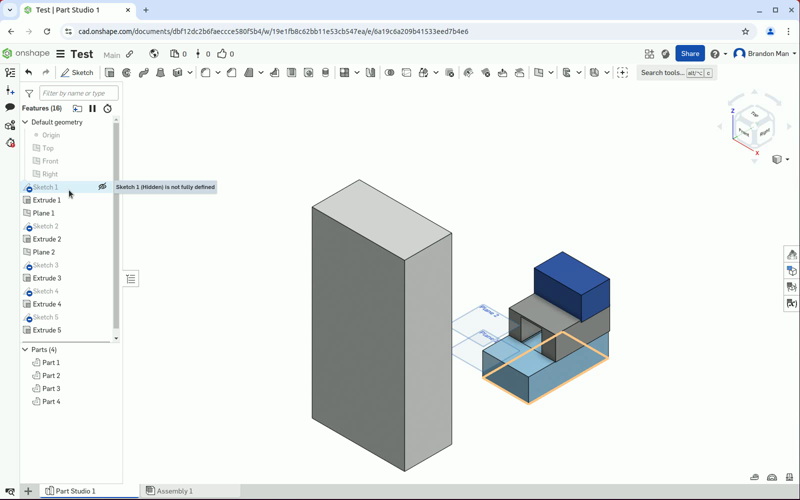
click(69, 189)